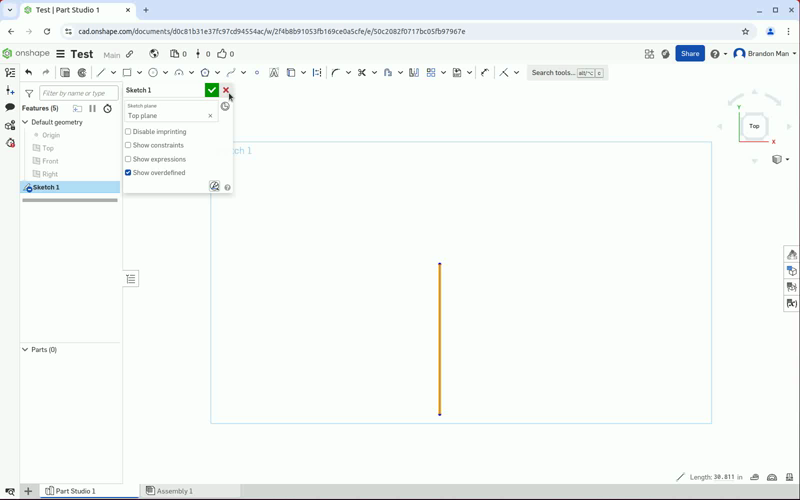
key(shift+h)
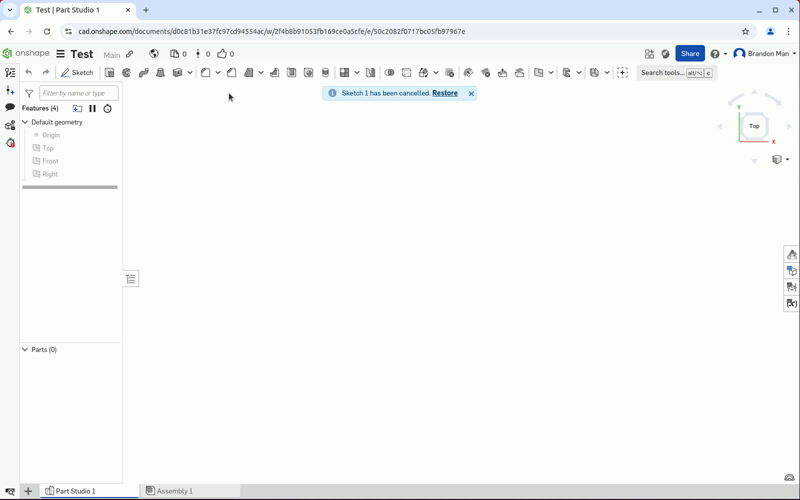
mouse_move(73, 352)
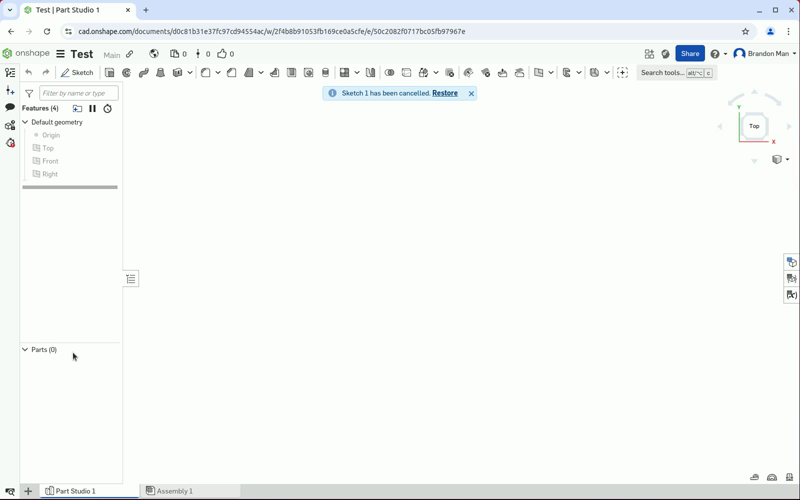
key(y)
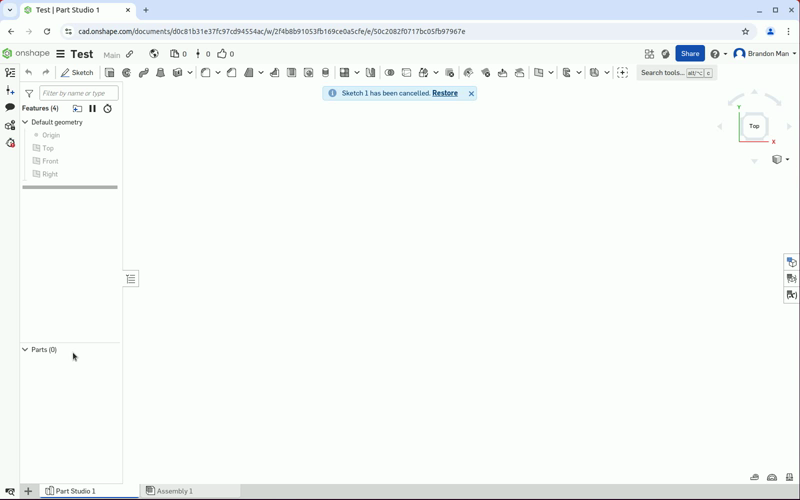
key(shift+p)
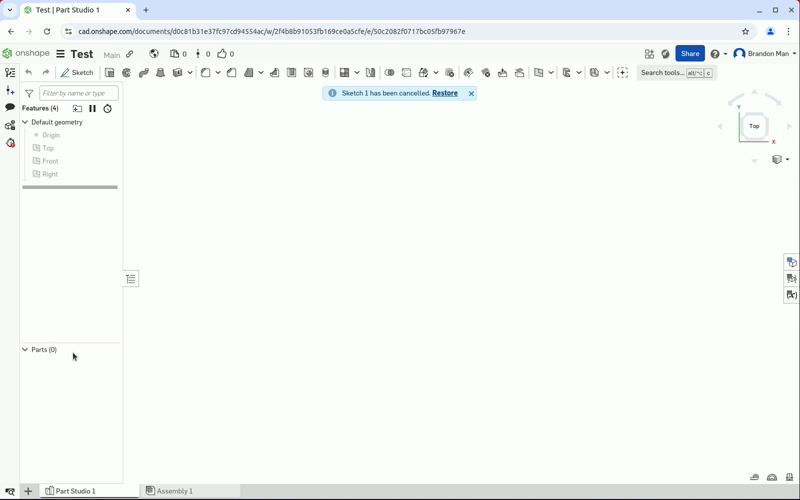
key(space)
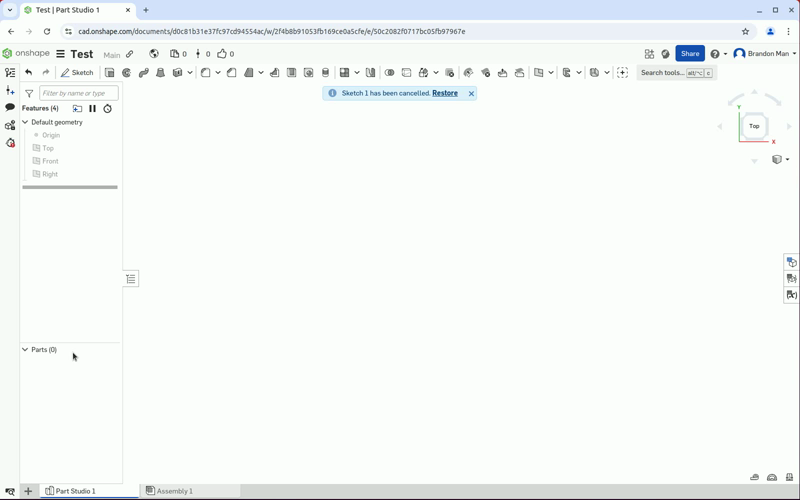
key_down(shift)
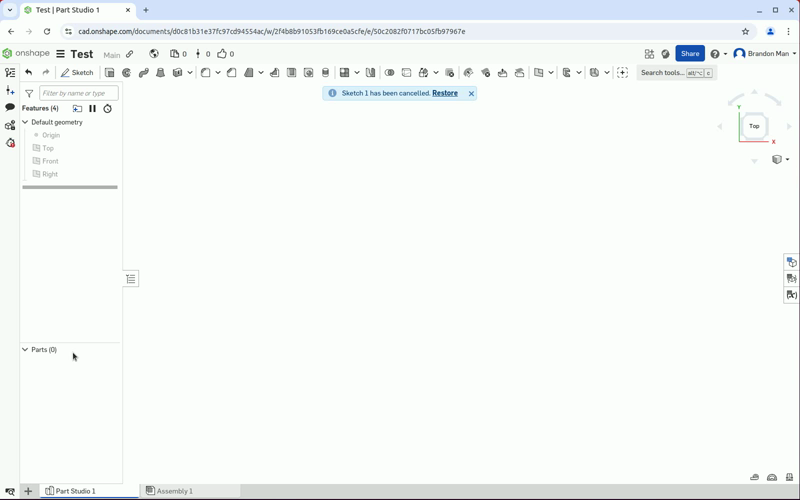
key(up)
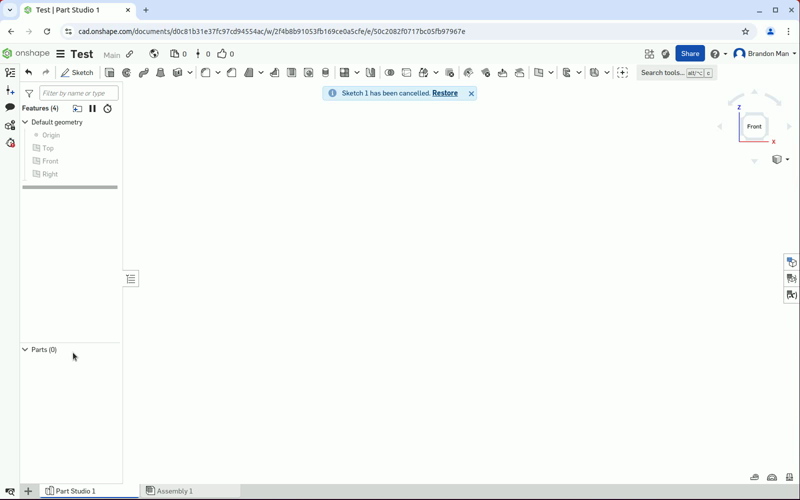
key_up(shift)
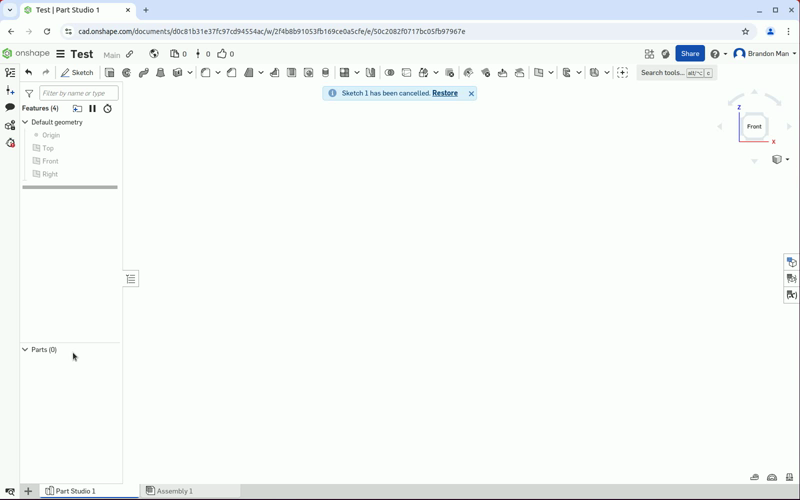
mouse_move(73, 352)
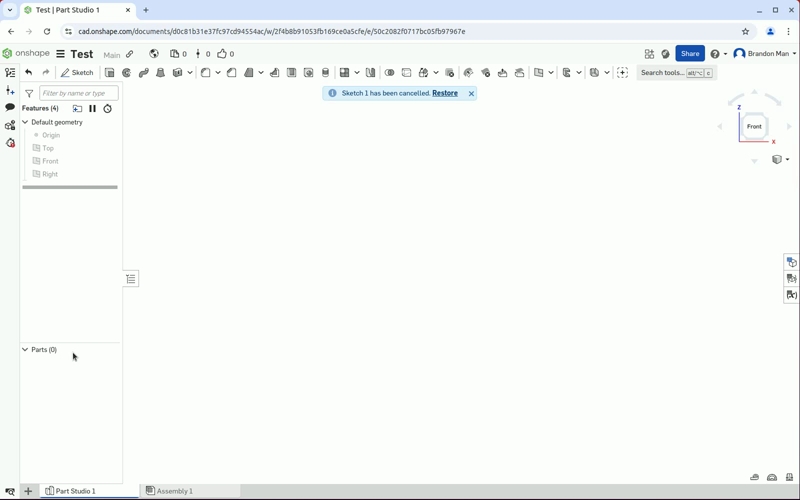
key(shift+y)
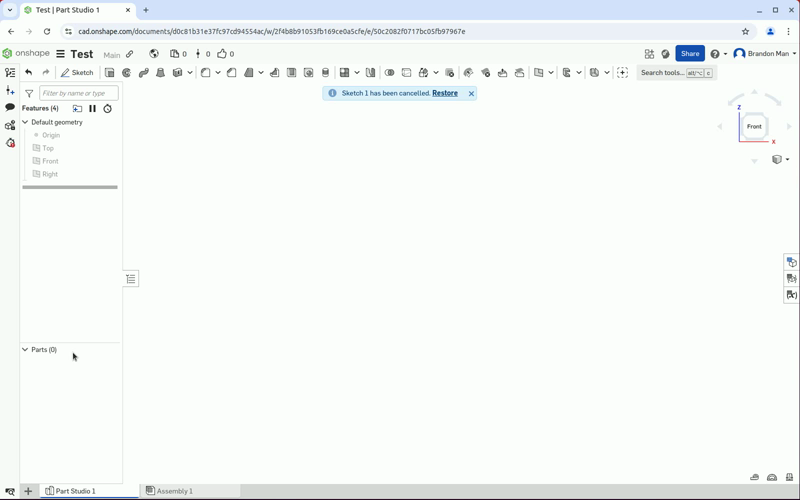
key(shift+s)
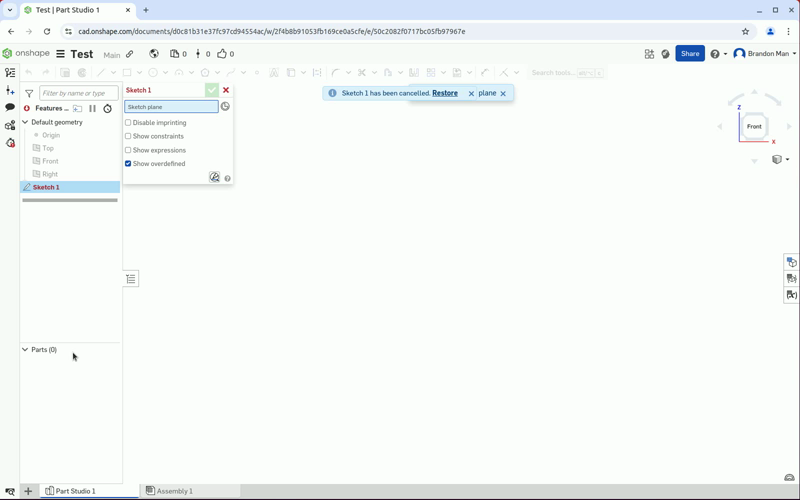
mouse_move(73, 163)
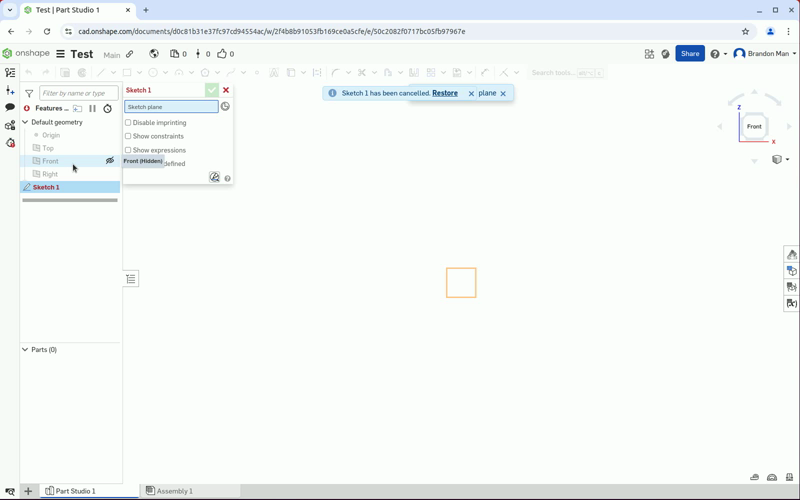
click(73, 163)
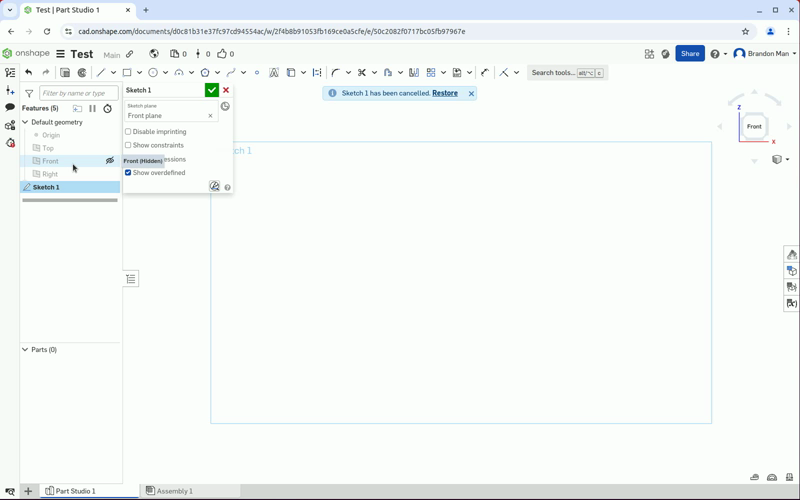
mouse_move(73, 352)
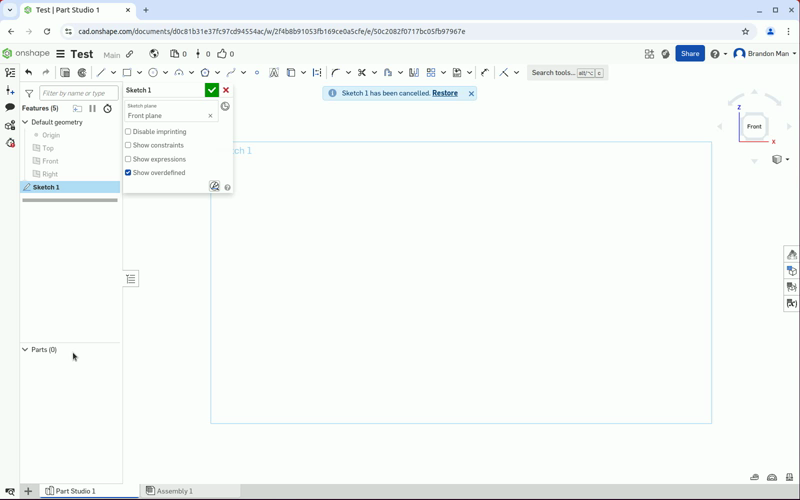
key(y)
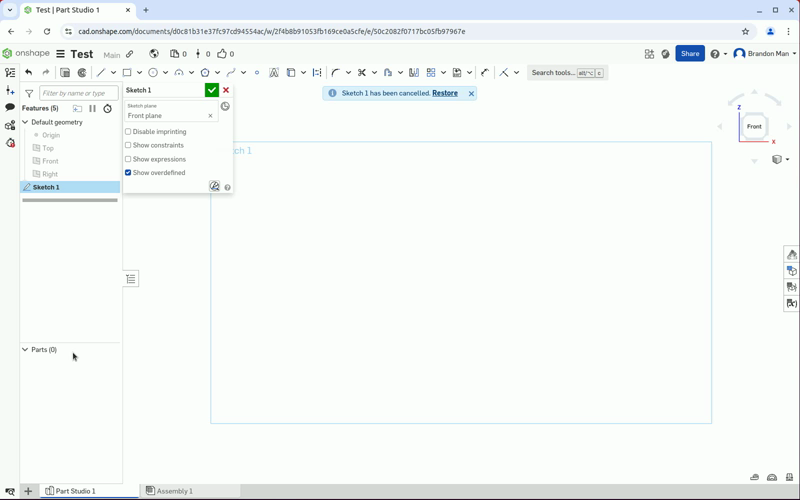
key(l)
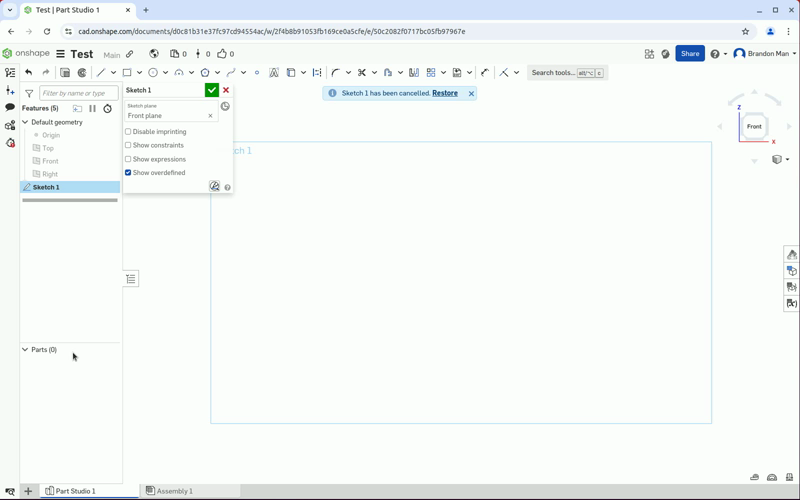
key_down(shift)
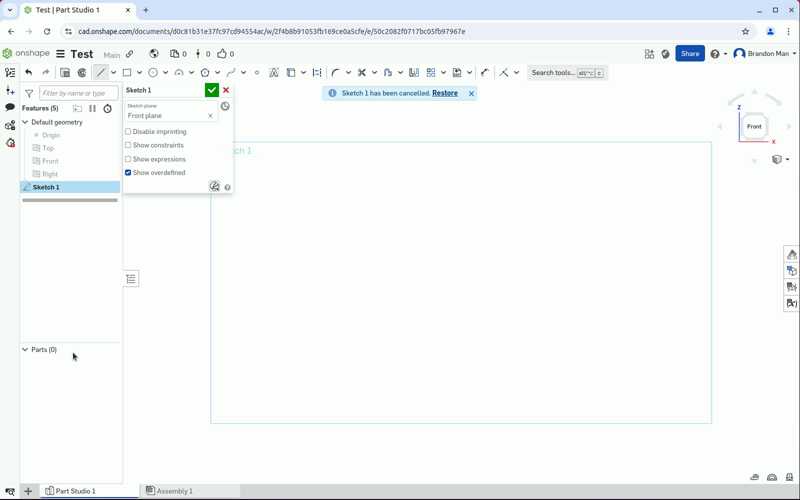
mouse_move(348, 247)
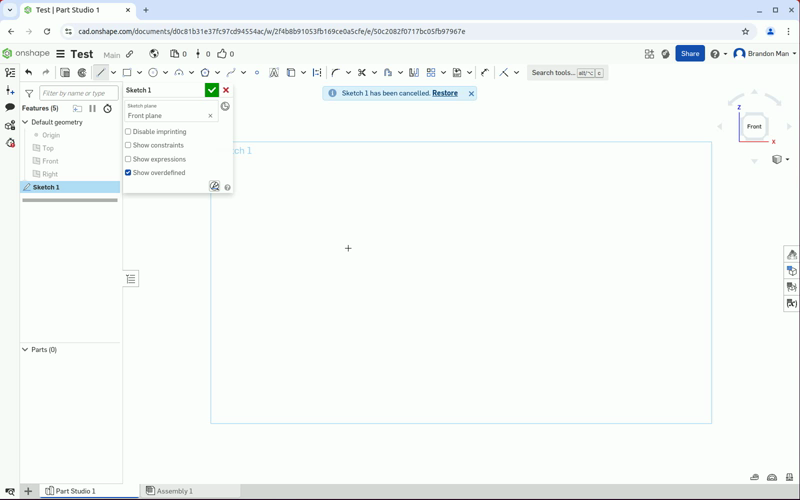
click(348, 247)
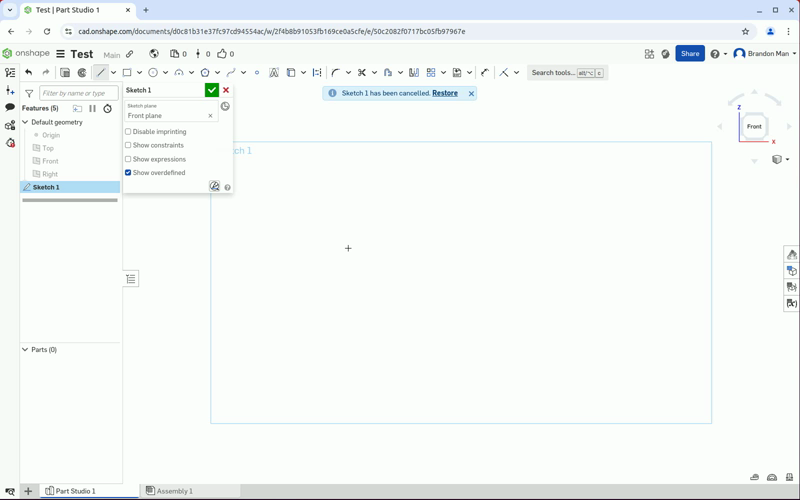
key_up(shift)
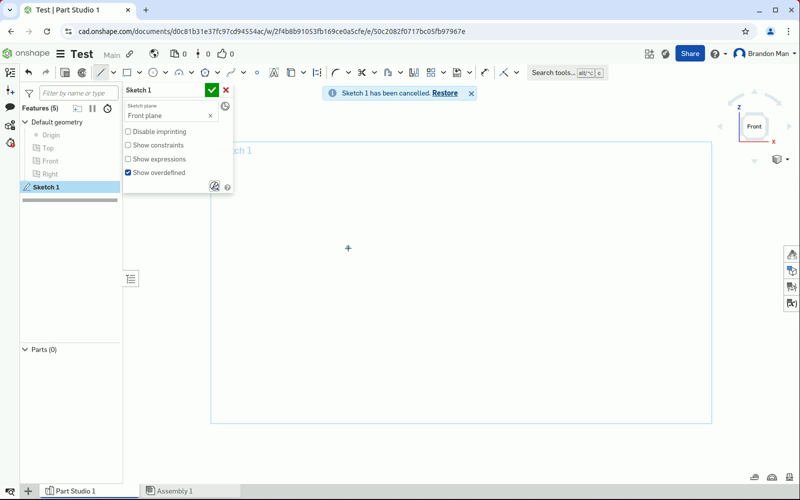
key_down(shift)
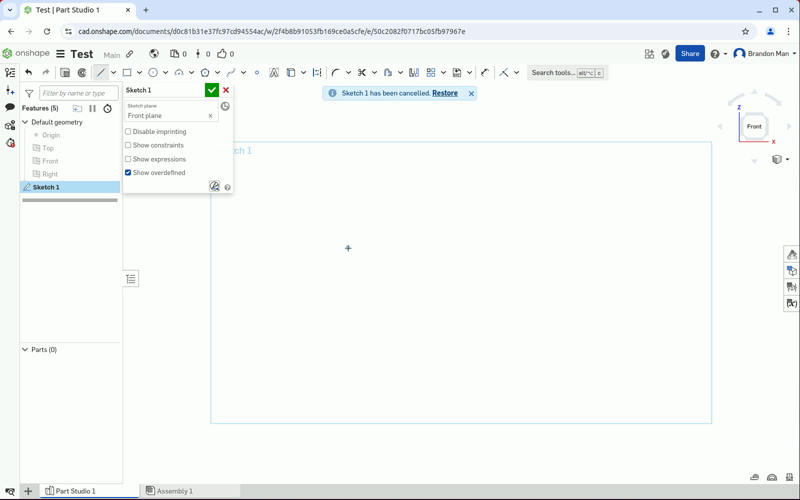
mouse_move(378, 247)
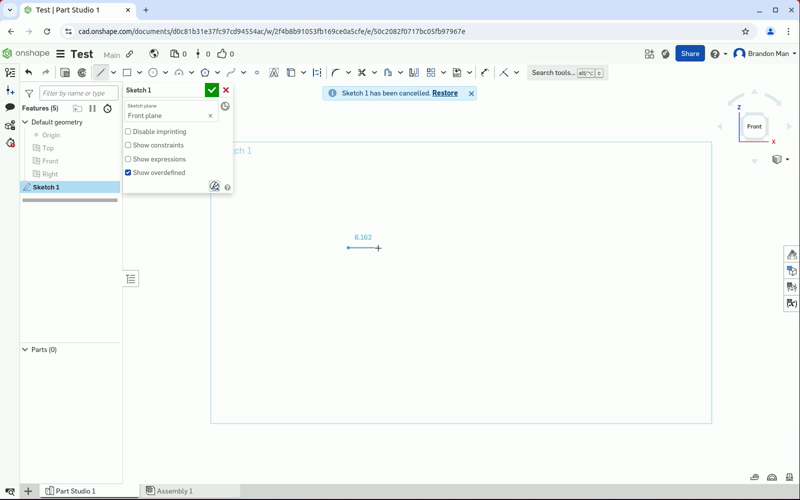
mouse_move(404, 247)
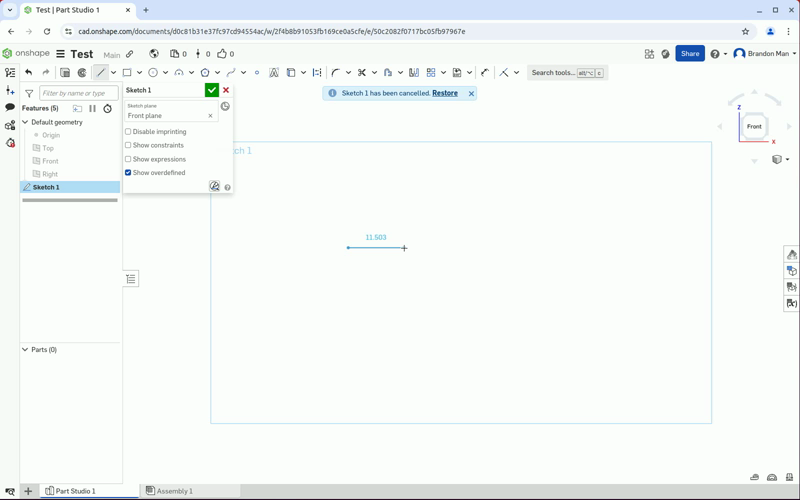
click(404, 247)
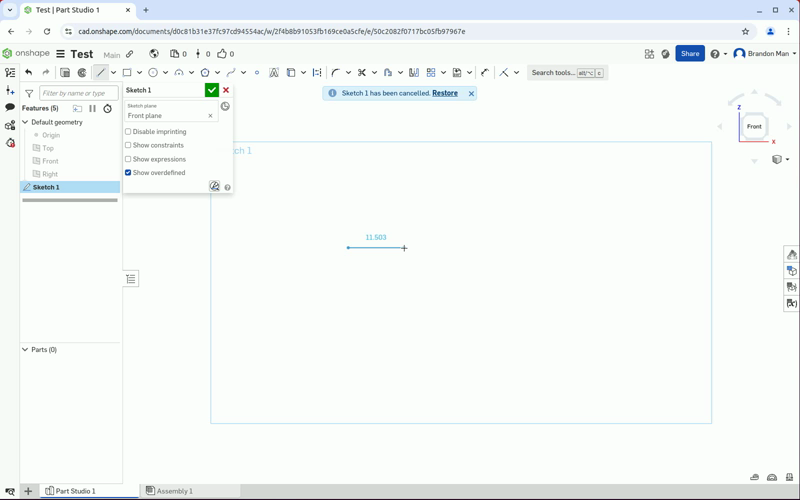
key_up(shift)
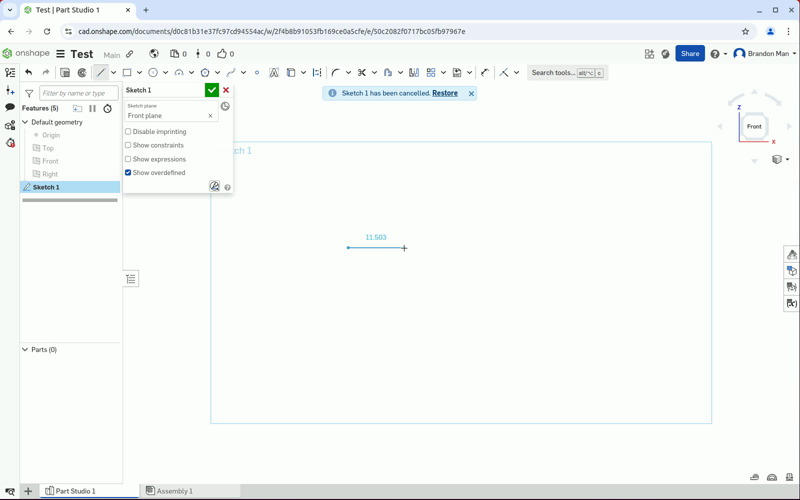
key_down(shift)
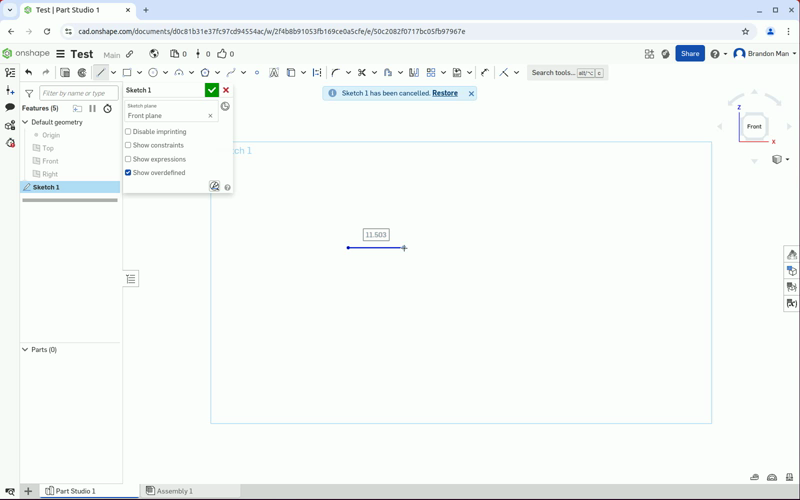
mouse_move(434, 247)
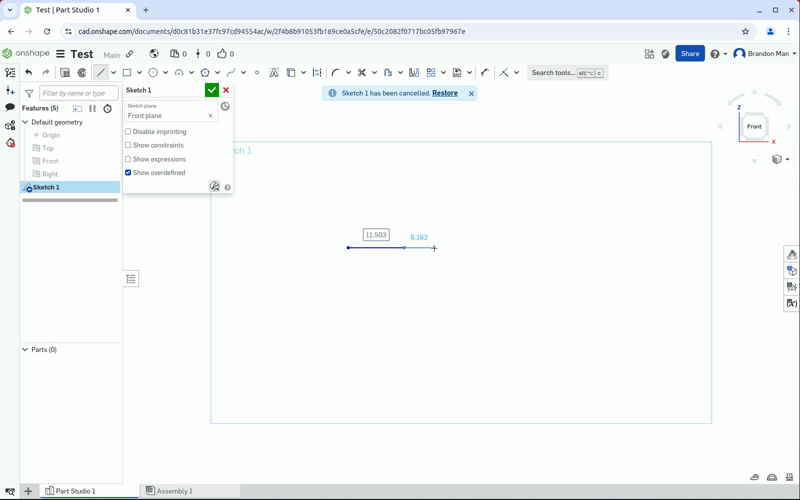
mouse_move(404, 189)
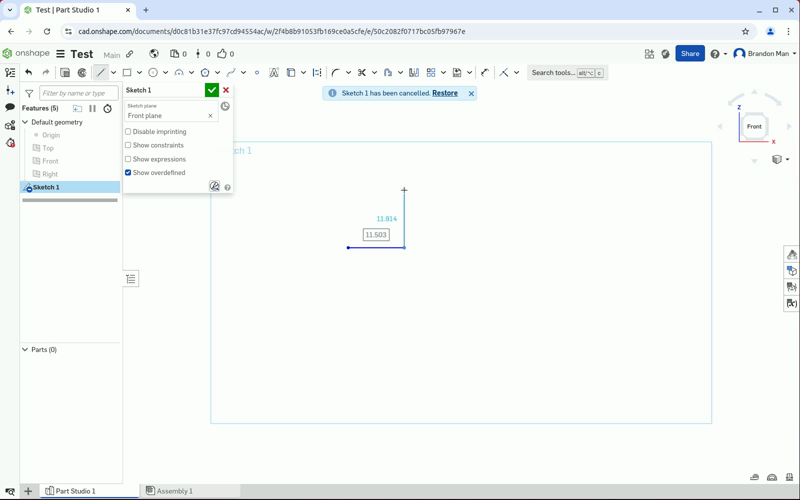
click(404, 189)
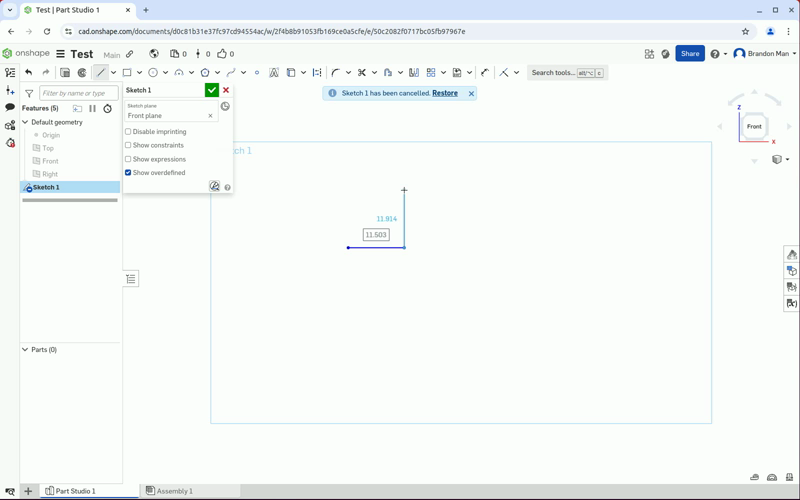
key_up(shift)
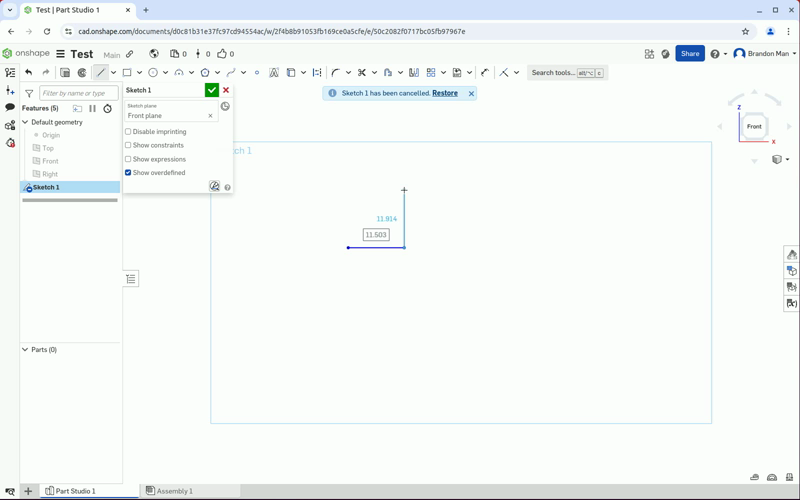
key_down(shift)
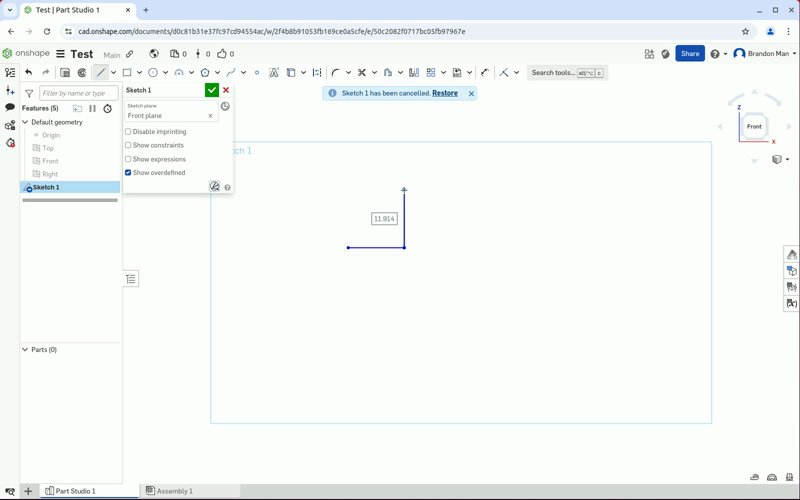
mouse_move(434, 189)
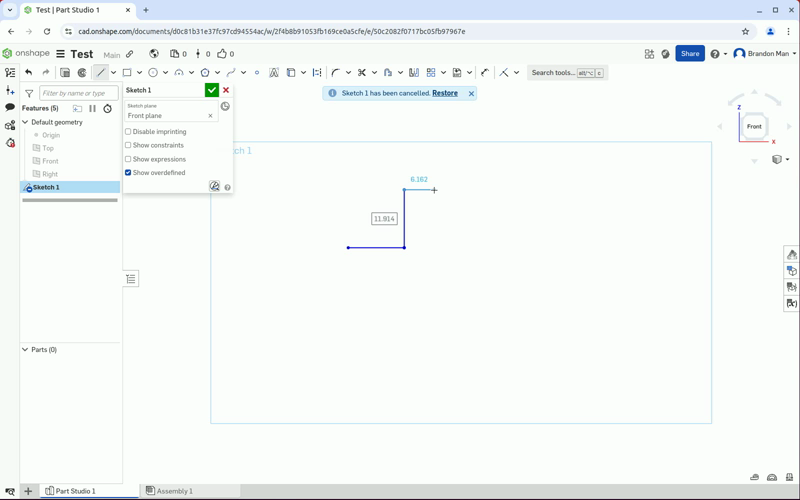
mouse_move(348, 189)
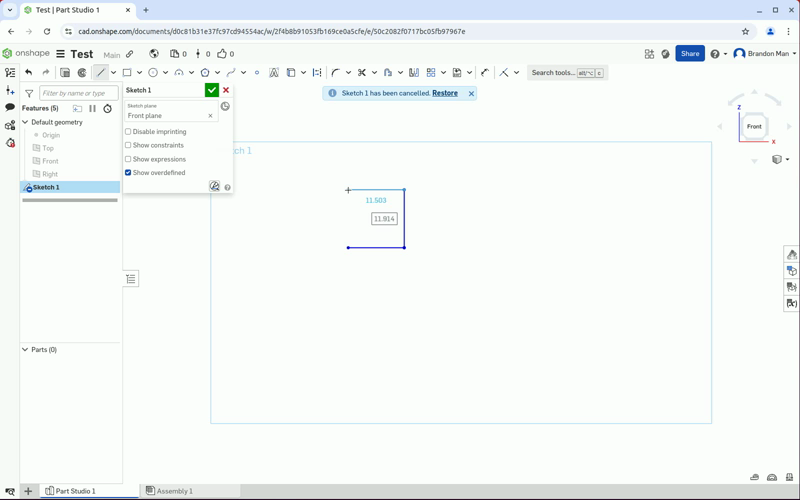
click(348, 189)
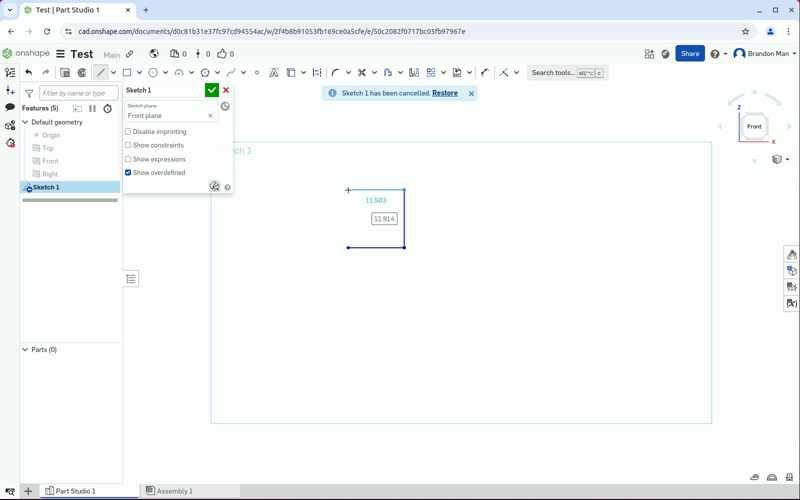
key_up(shift)
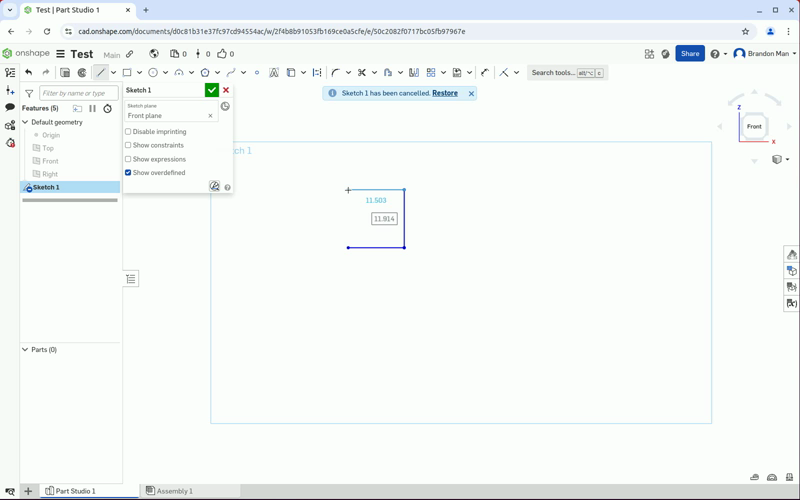
mouse_move(378, 189)
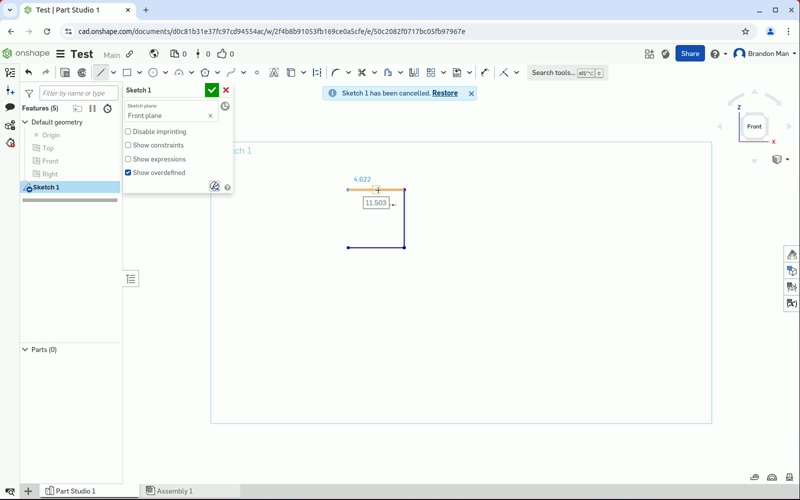
key_down(shift)
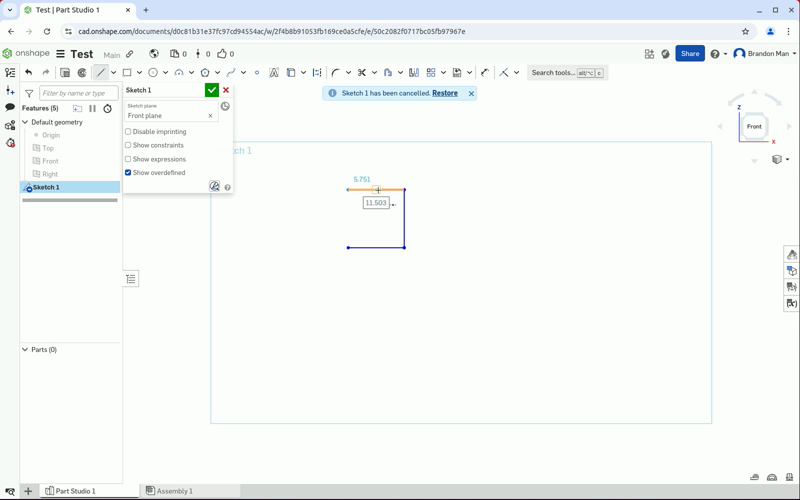
mouse_move(348, 247)
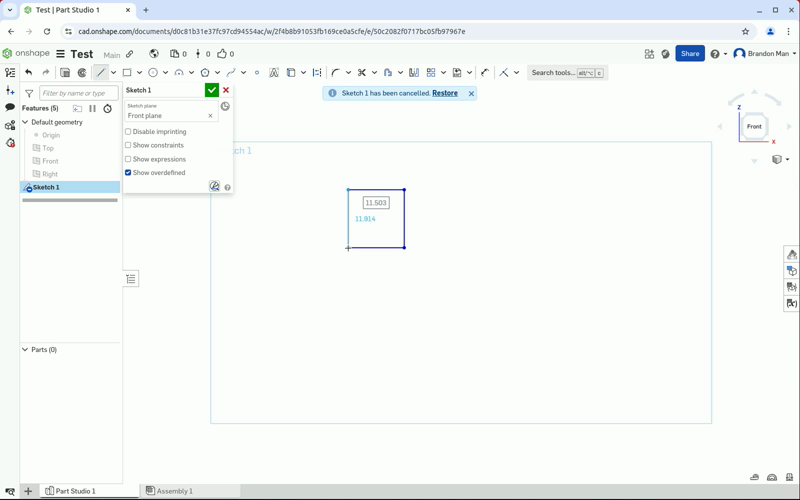
key_up(shift)
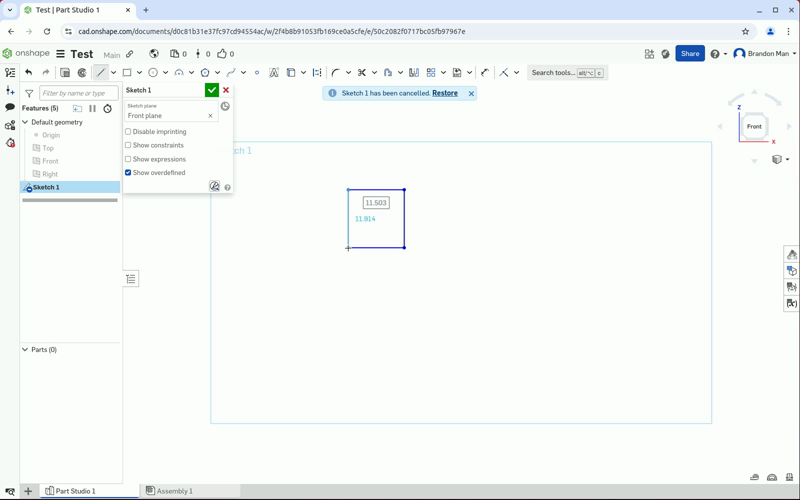
click(348, 247)
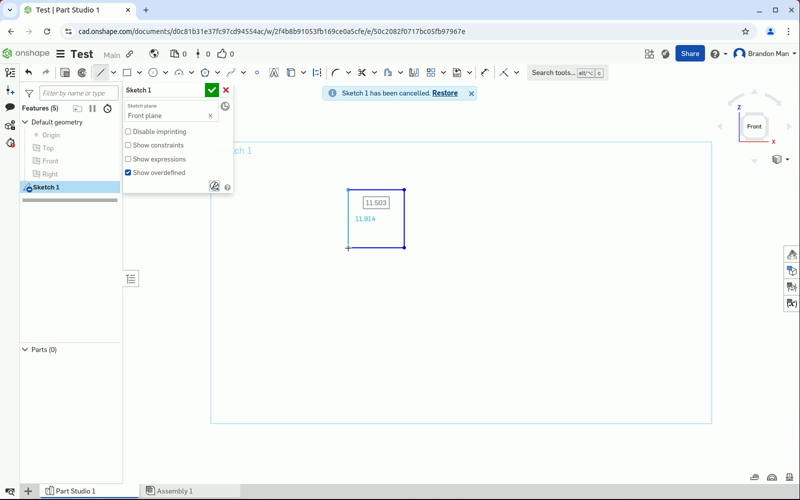
key(esc)
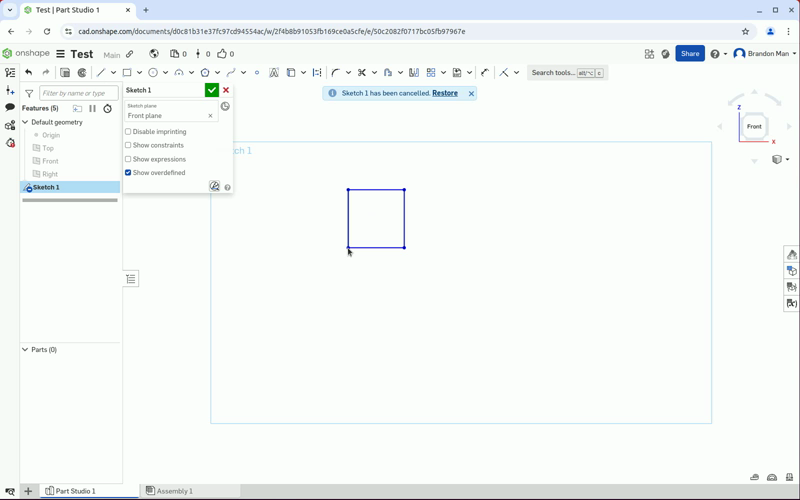
mouse_move(358, 201)
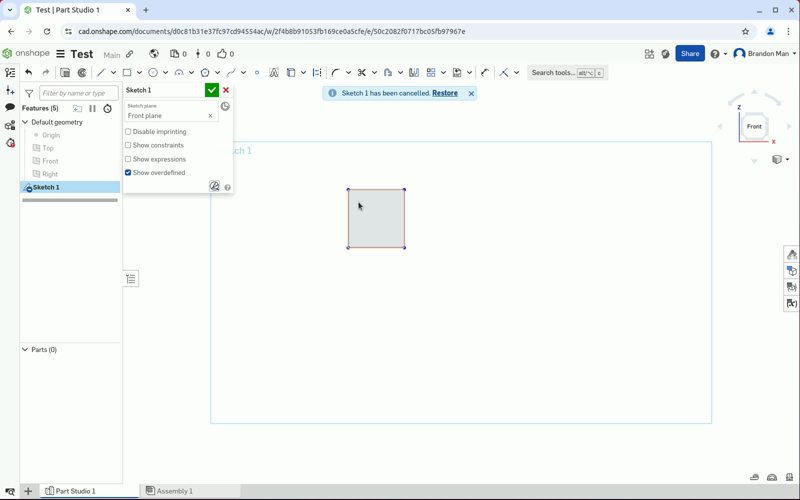
click(358, 201)
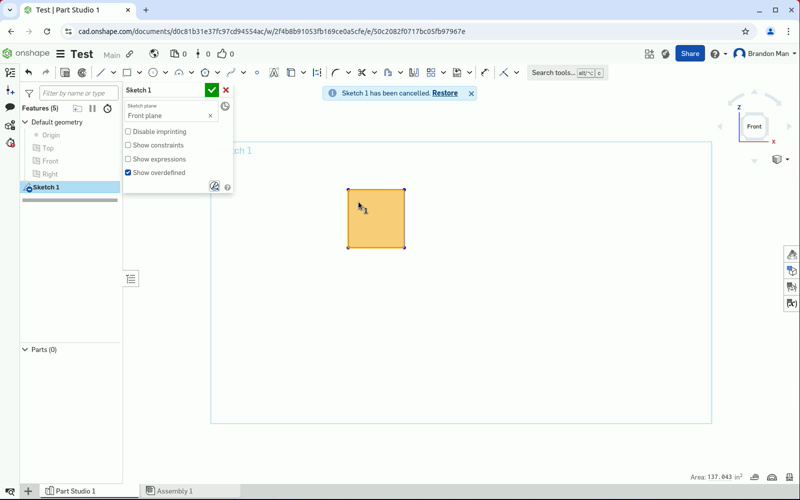
mouse_move(73, 352)
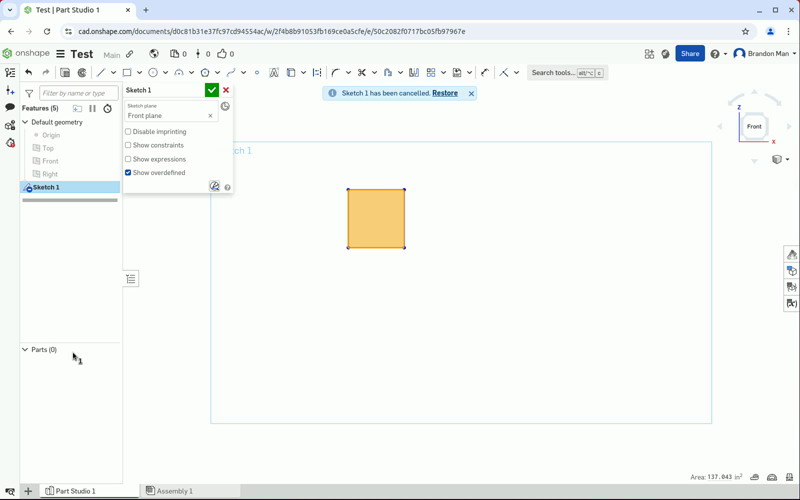
key(shift+y)
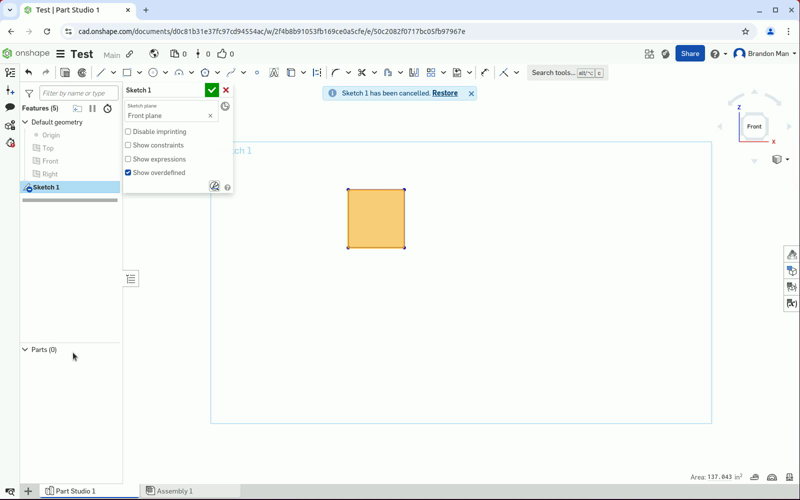
key(shift+e)
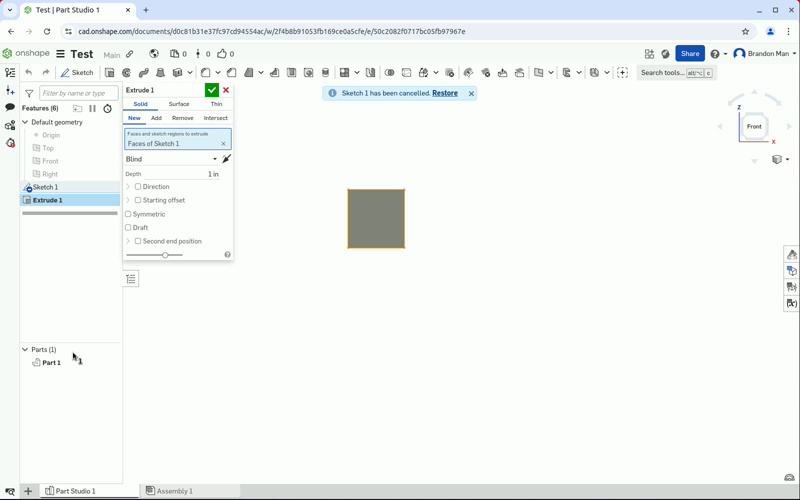
mouse_move(143, 106)
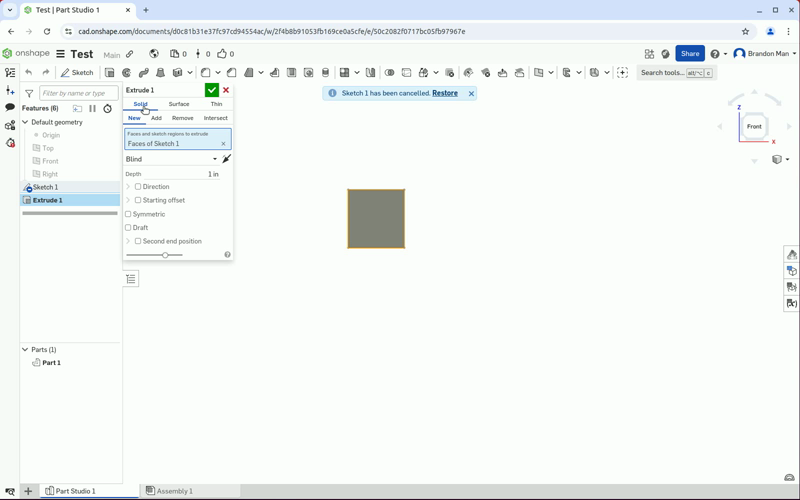
click(143, 106)
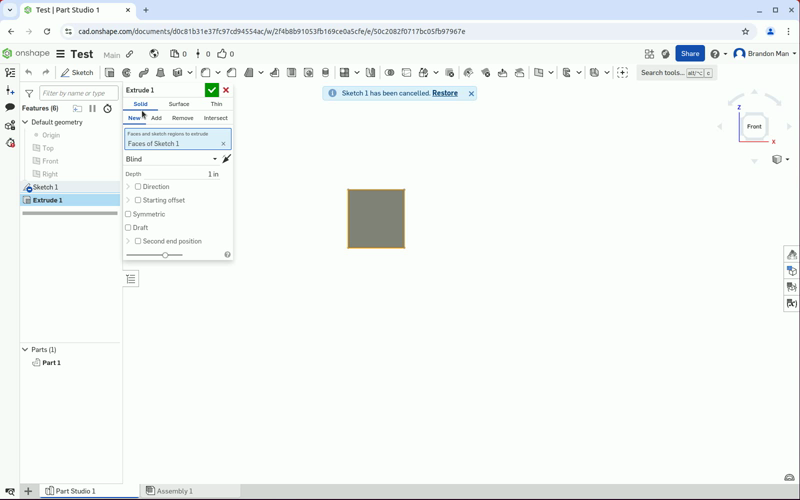
mouse_move(137, 120)
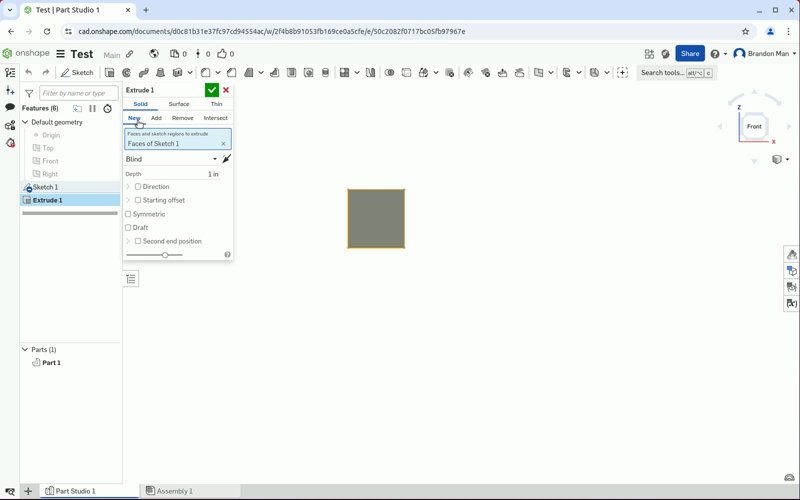
click(137, 120)
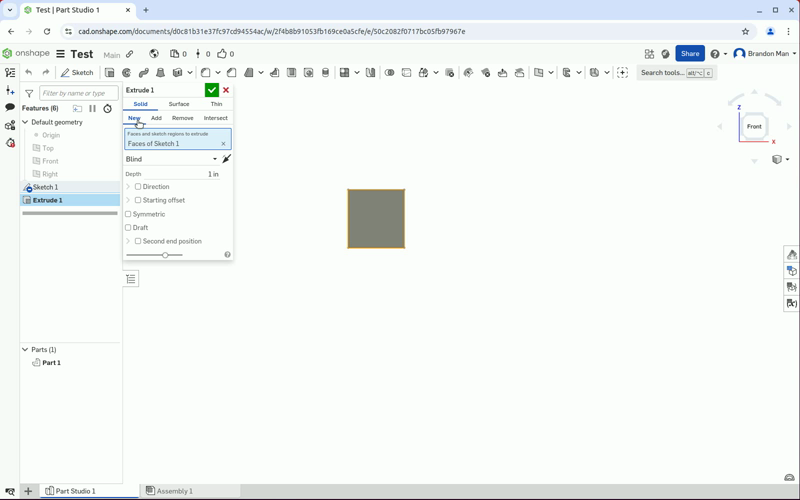
key(tab, 4)
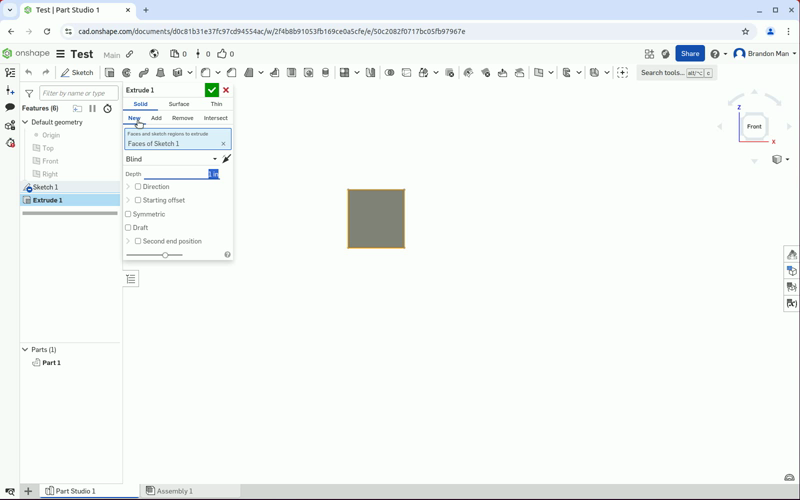
text(4.092)
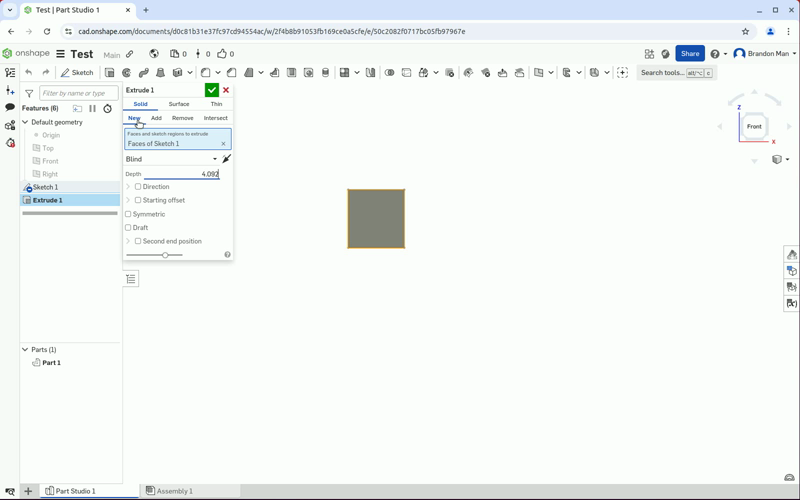
key(enter)
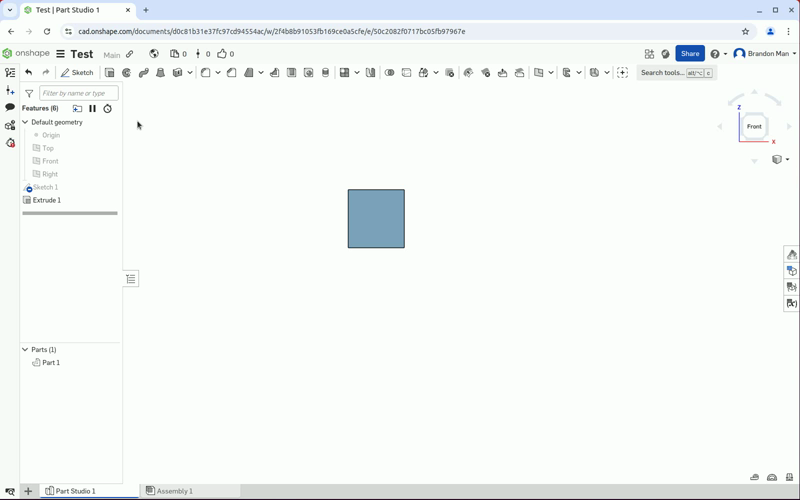
key(shift+h)
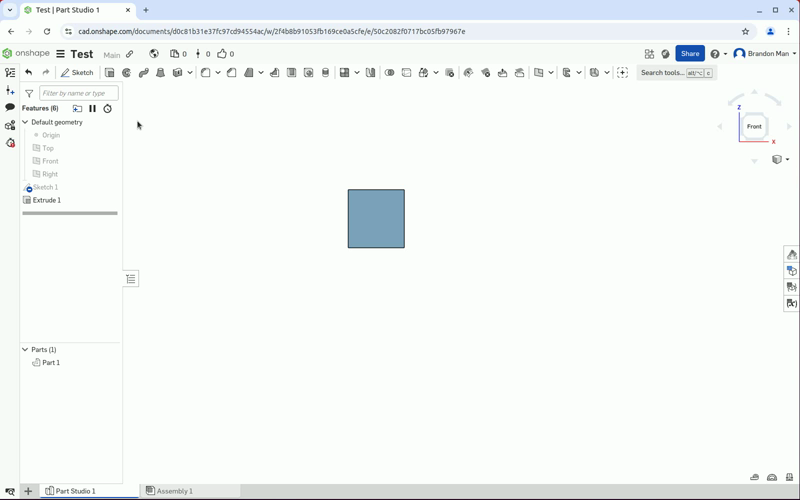
key(shift+h)
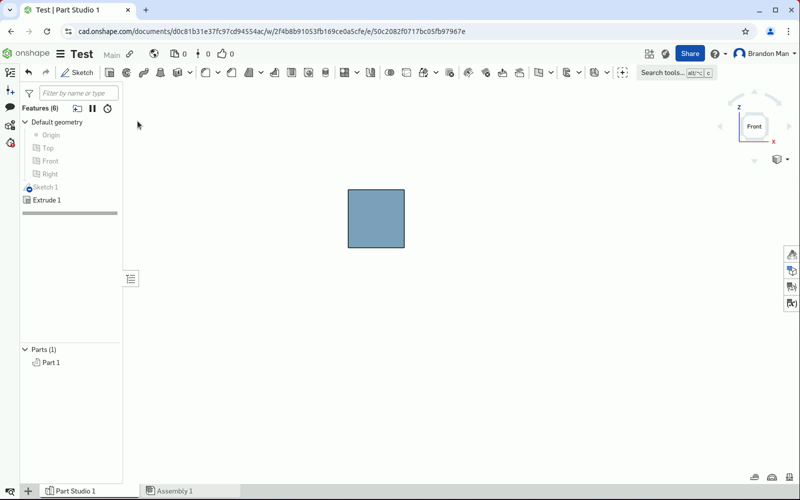
mouse_move(73, 189)
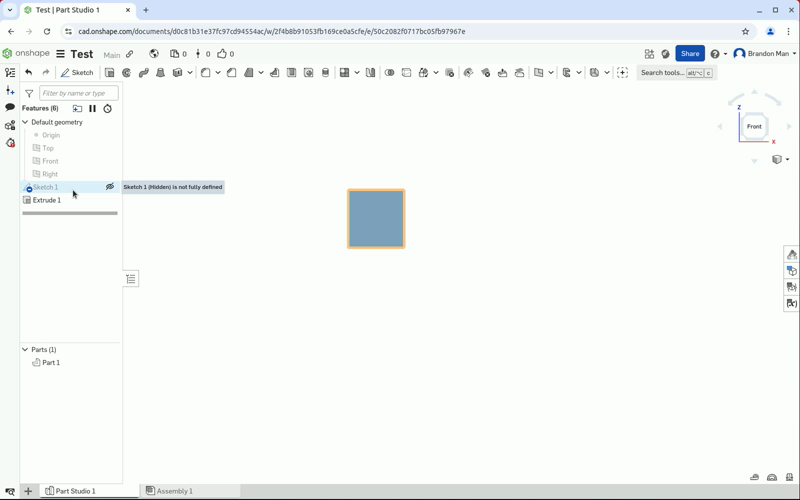
click(73, 189)
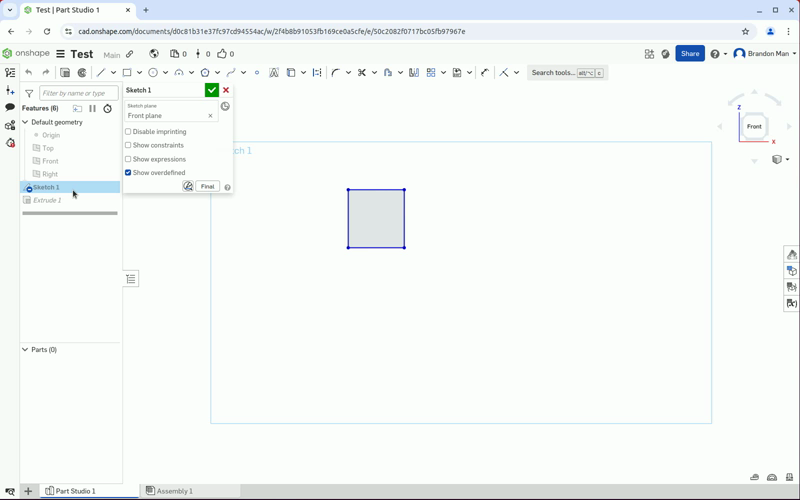
mouse_move(229, 92)
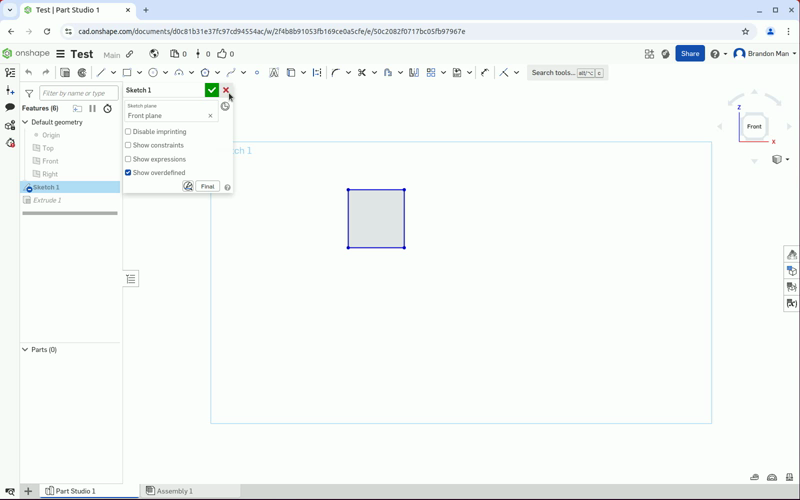
click(229, 92)
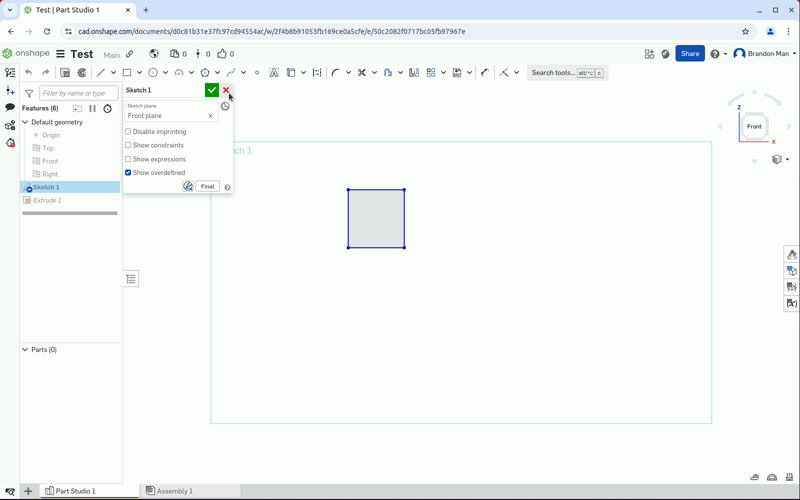
key(shift+s)
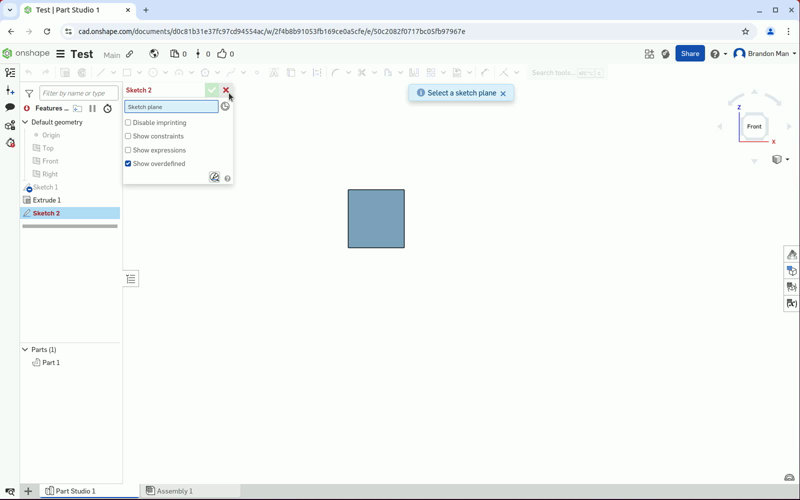
mouse_move(73, 163)
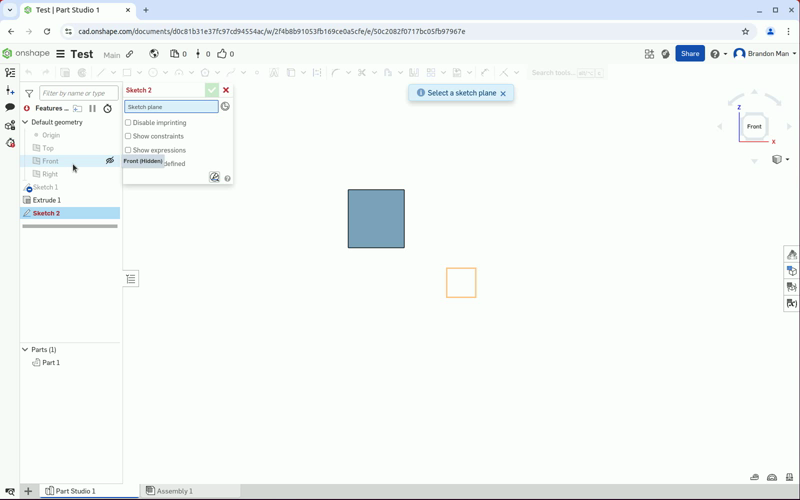
click(73, 163)
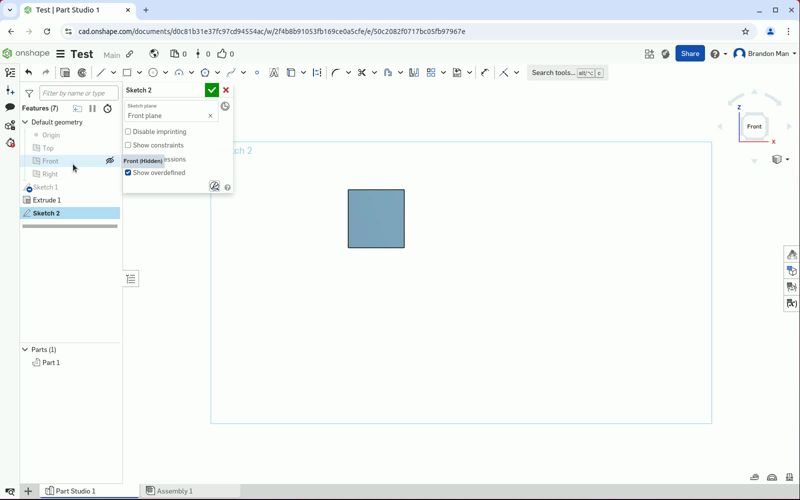
mouse_move(73, 352)
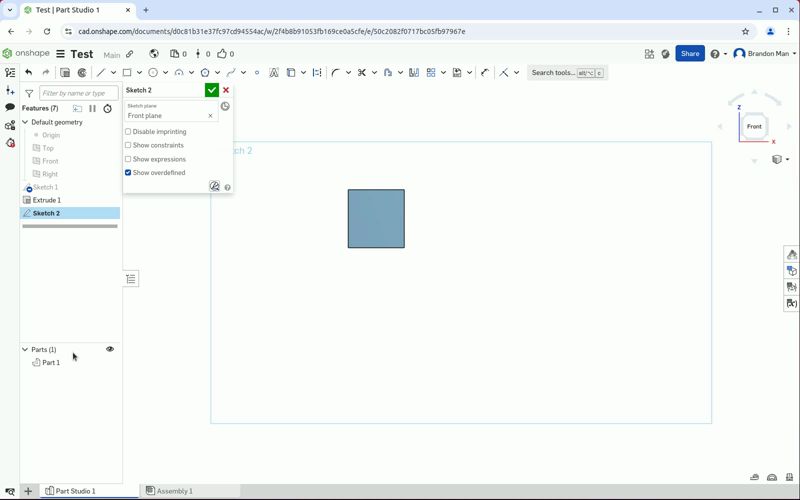
key(y)
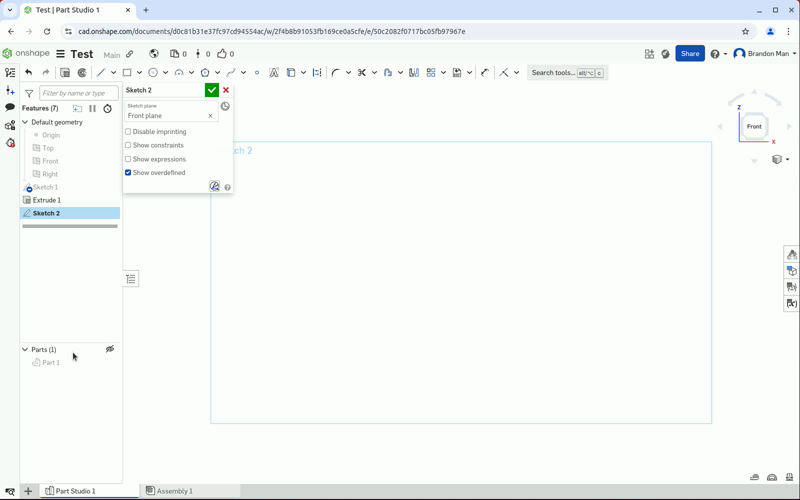
key(l)
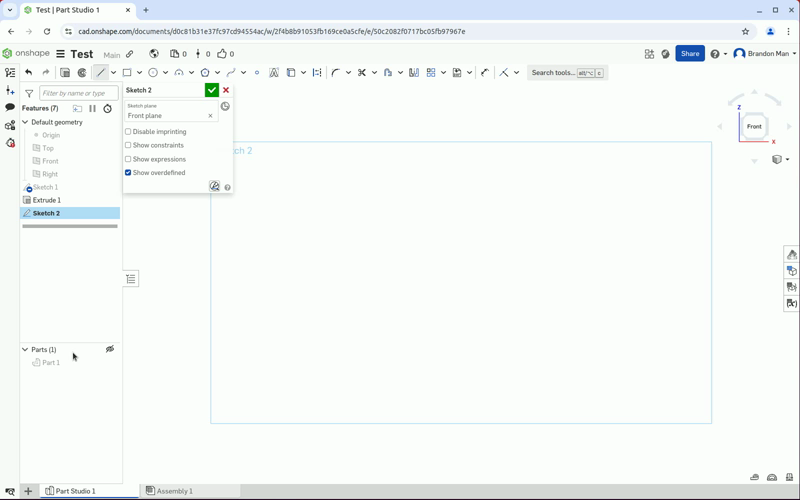
key_down(shift)
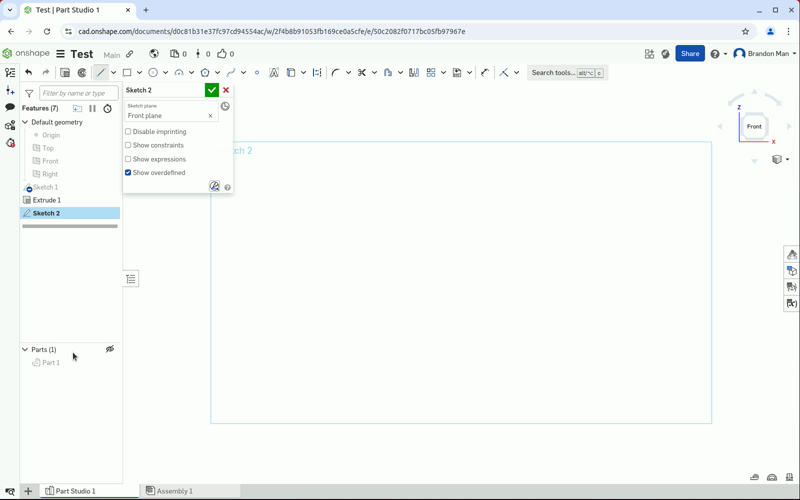
mouse_move(414, 237)
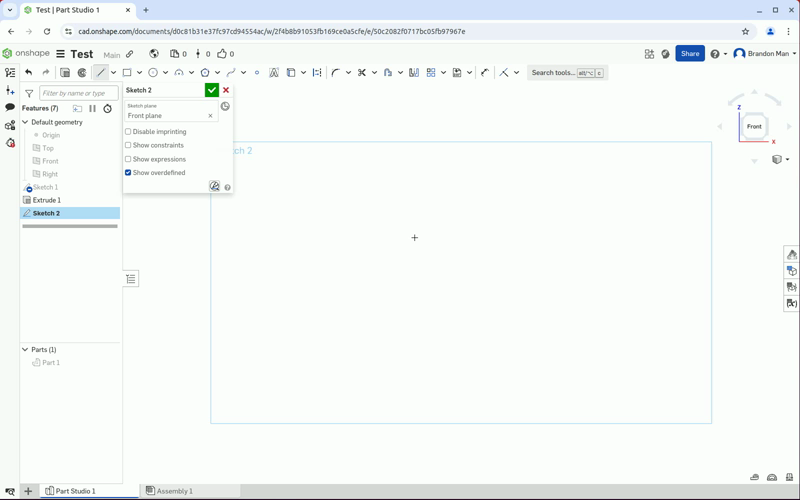
click(414, 237)
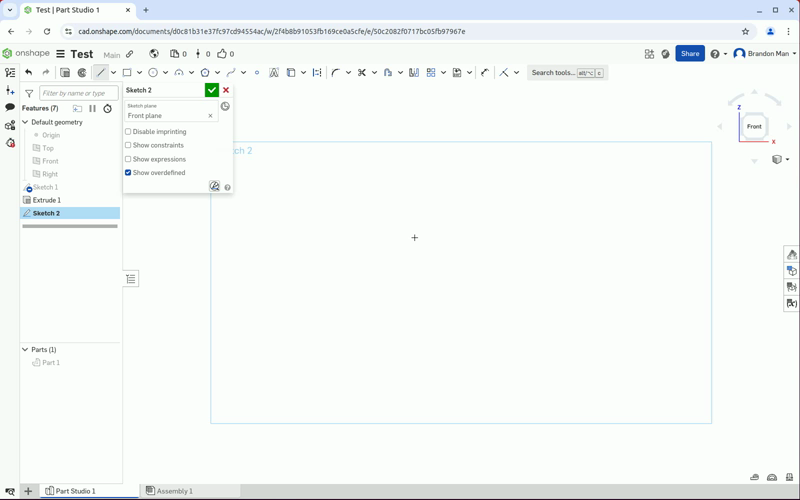
key_up(shift)
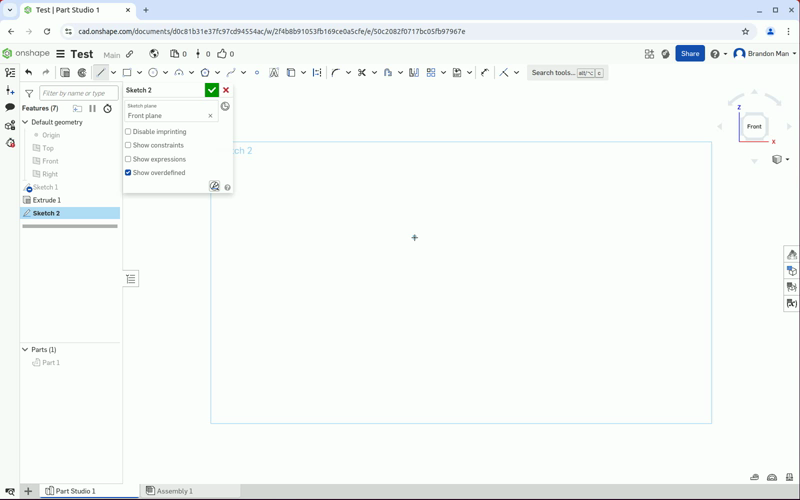
key_down(shift)
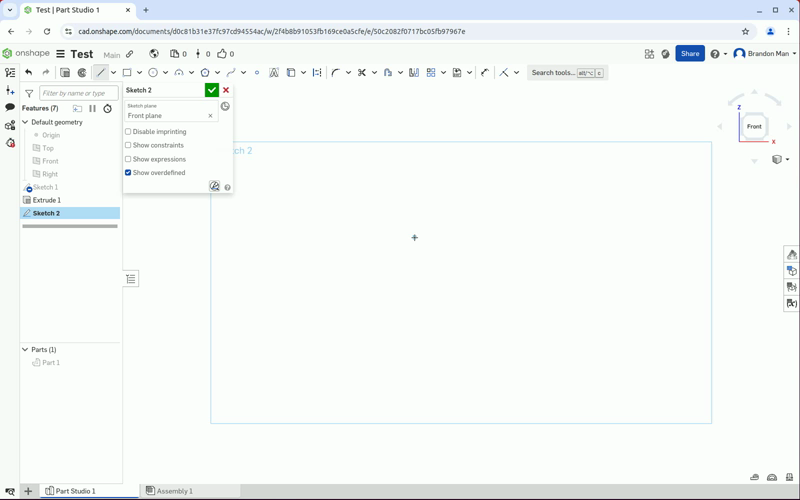
mouse_move(444, 237)
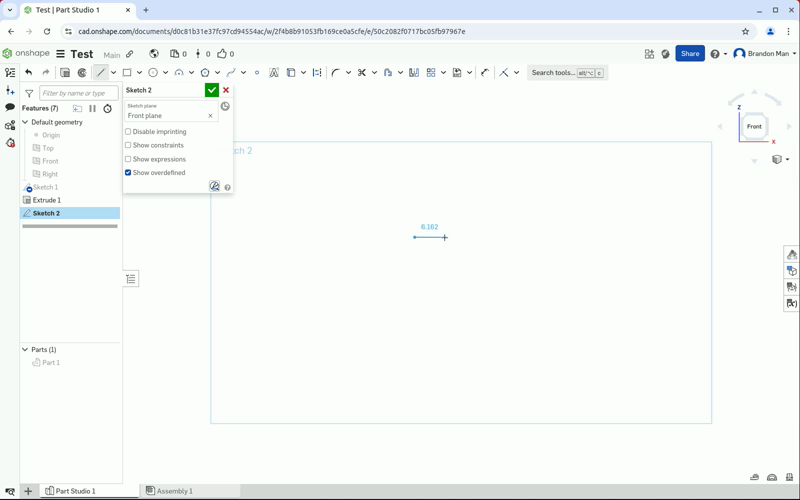
mouse_move(449, 237)
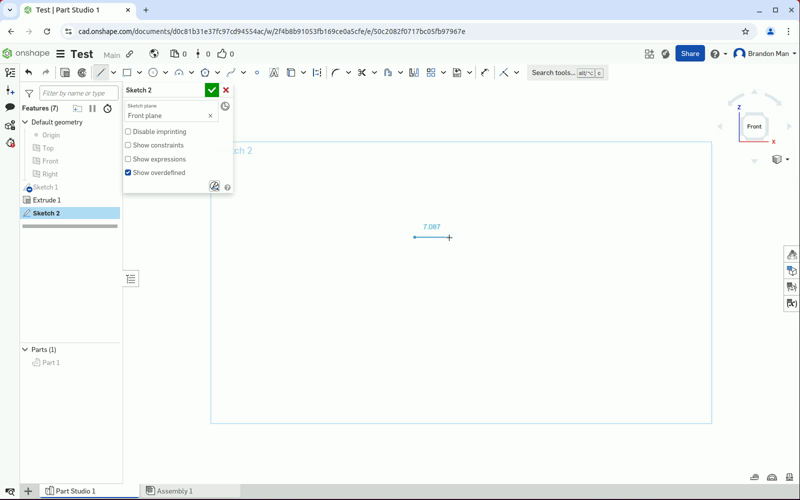
click(449, 237)
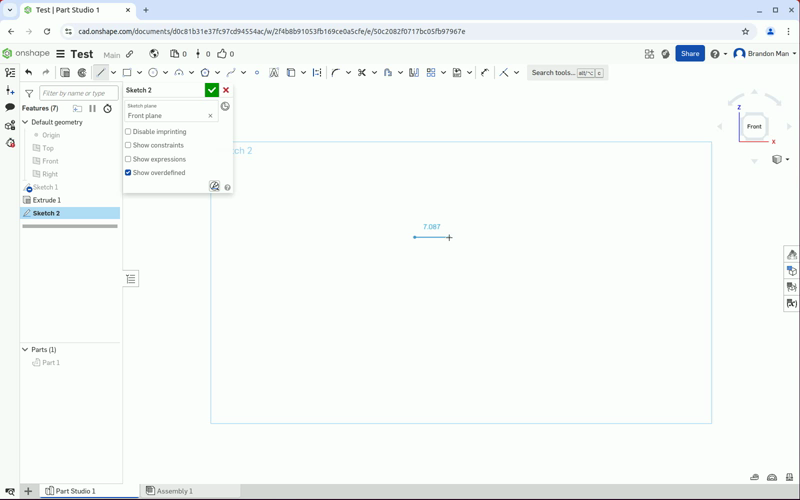
key_up(shift)
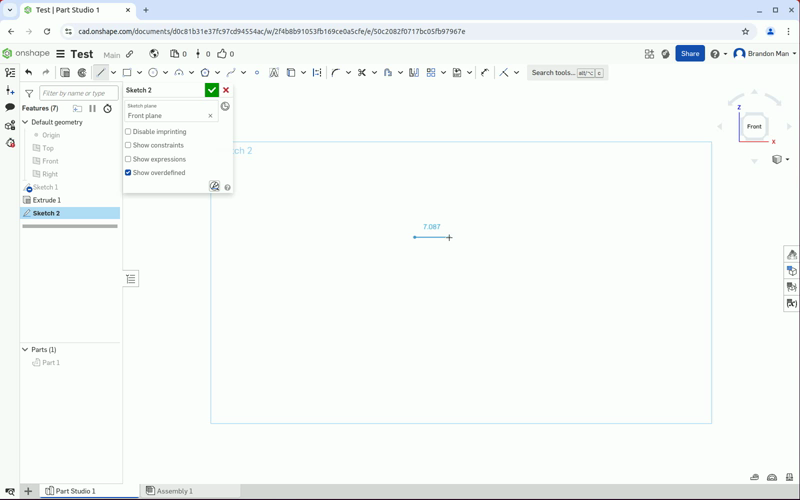
key_down(shift)
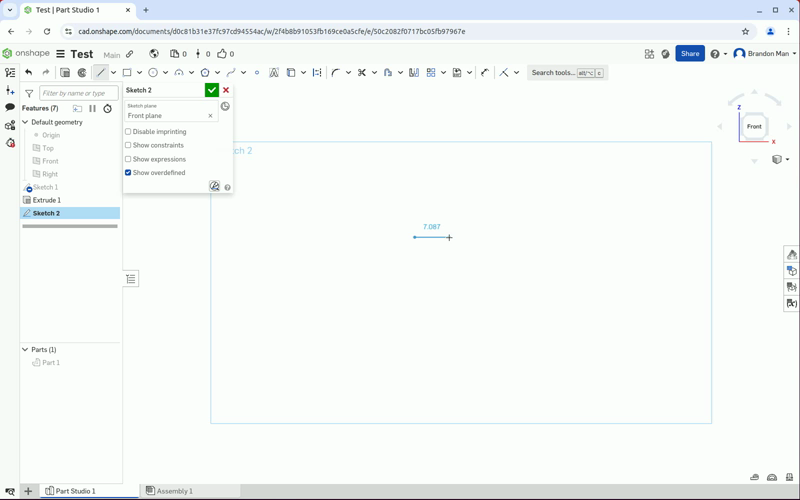
mouse_move(519, 237)
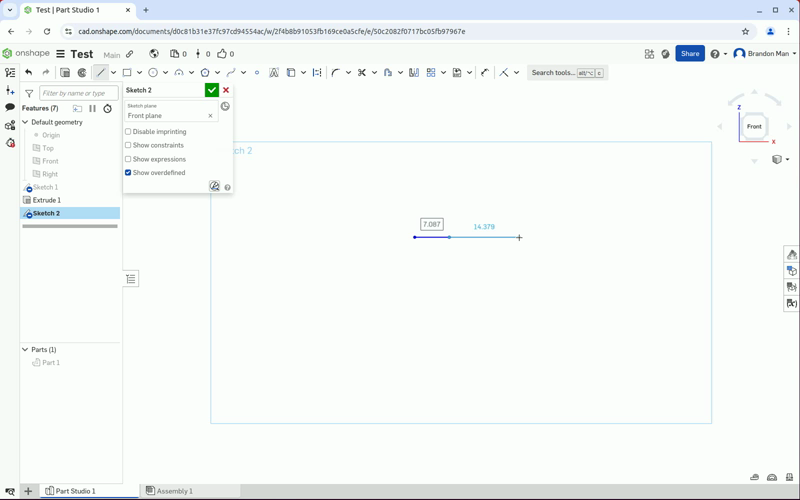
click(519, 237)
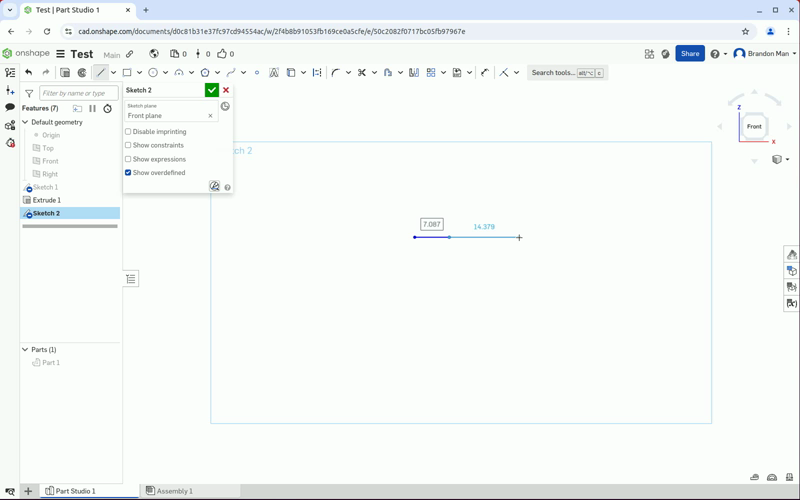
key_up(shift)
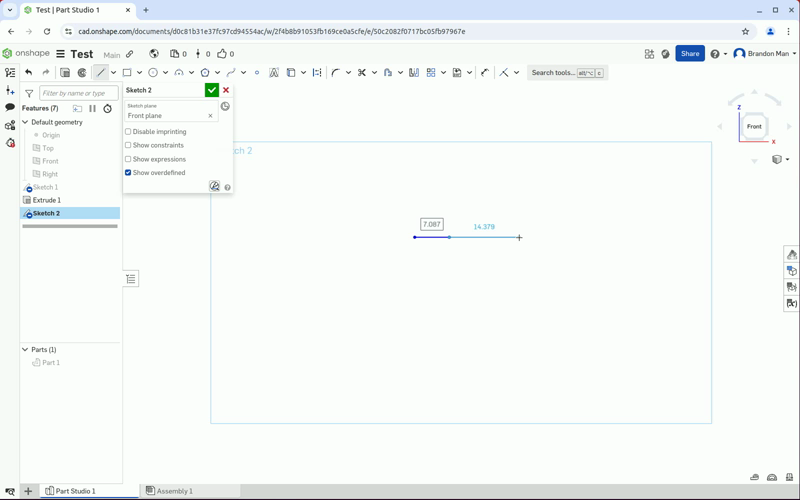
key_down(shift)
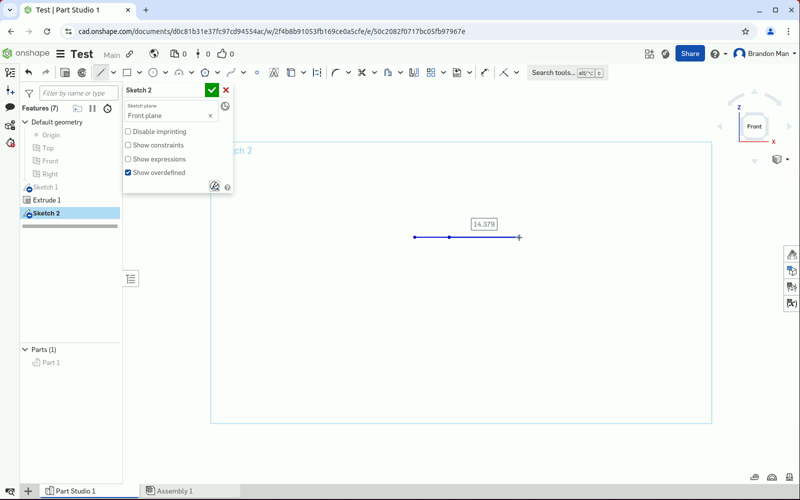
mouse_move(549, 237)
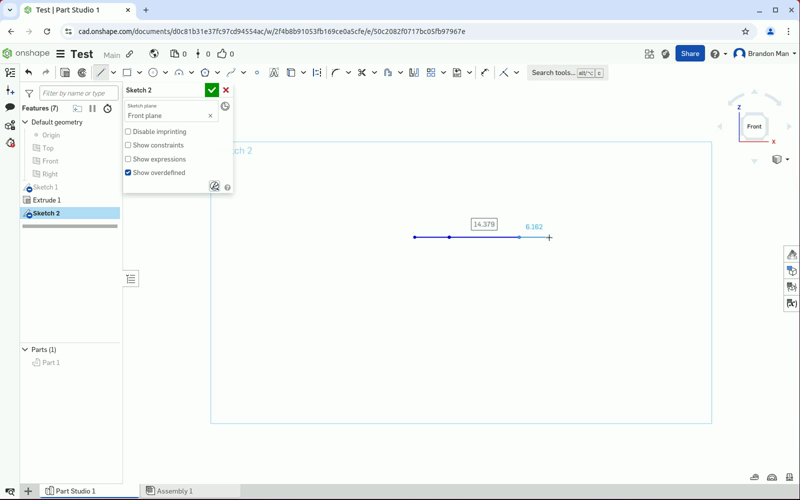
mouse_move(519, 189)
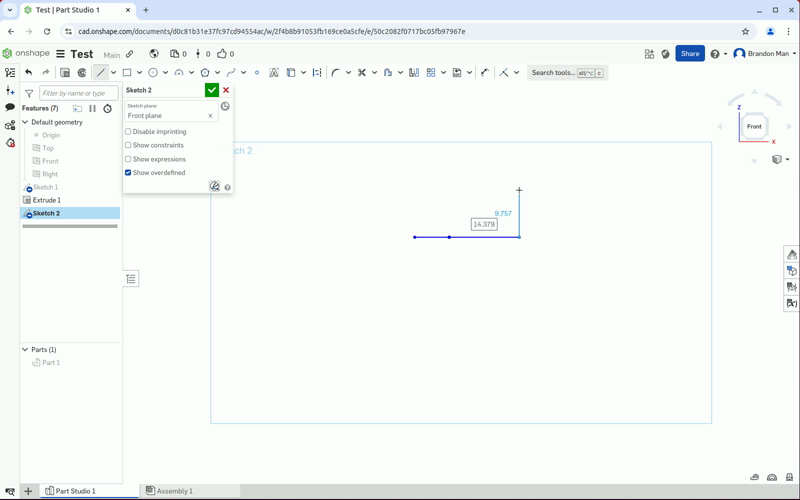
click(519, 189)
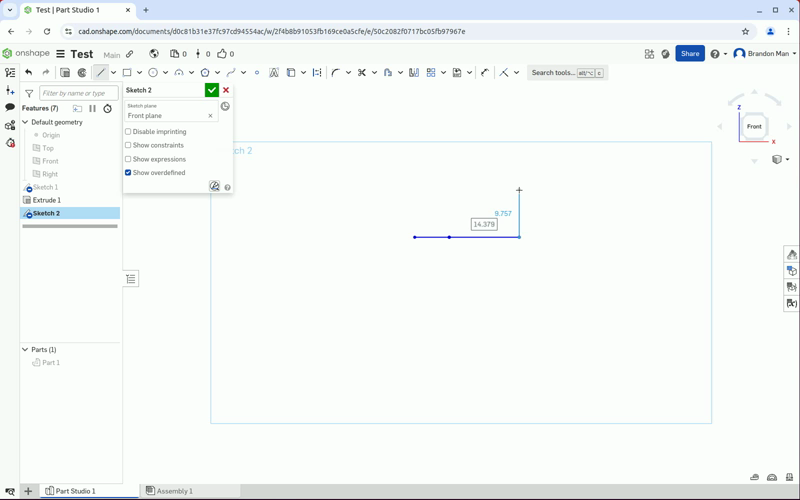
key_up(shift)
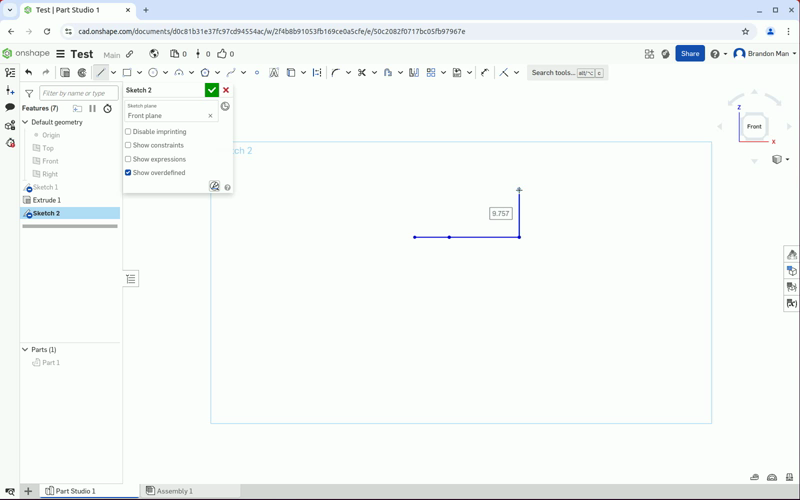
key_down(shift)
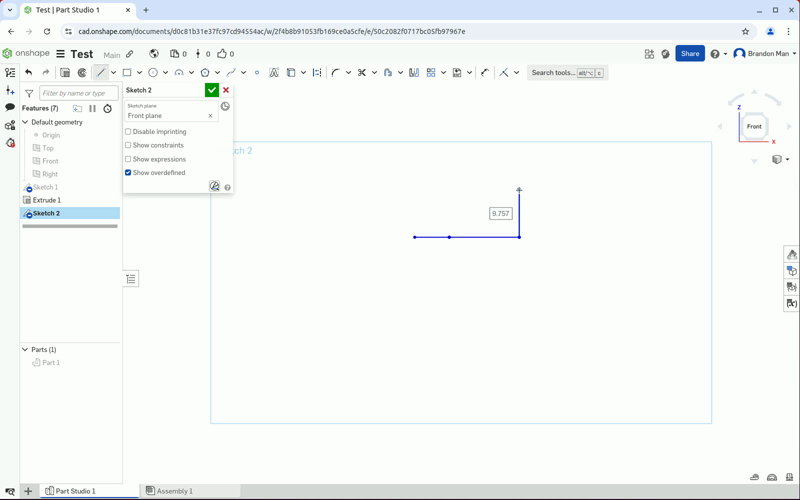
mouse_move(414, 189)
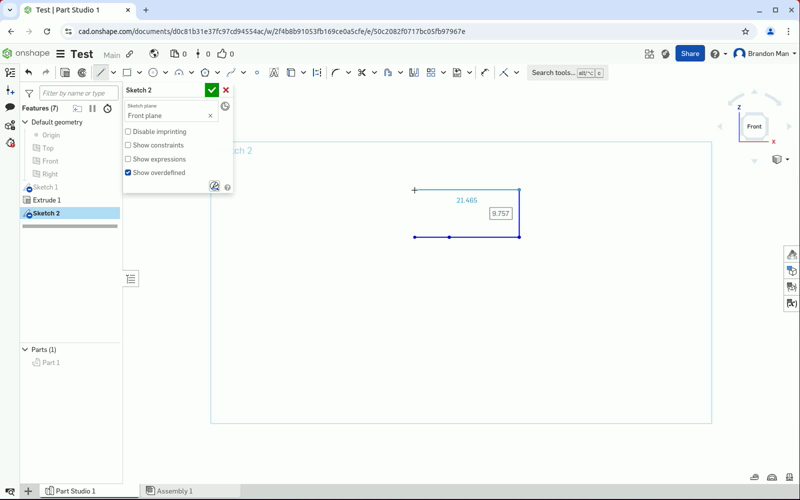
click(414, 189)
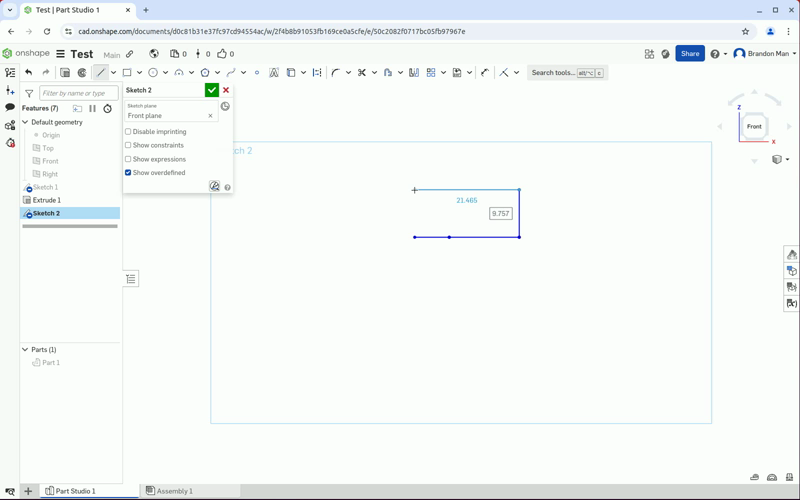
key_up(shift)
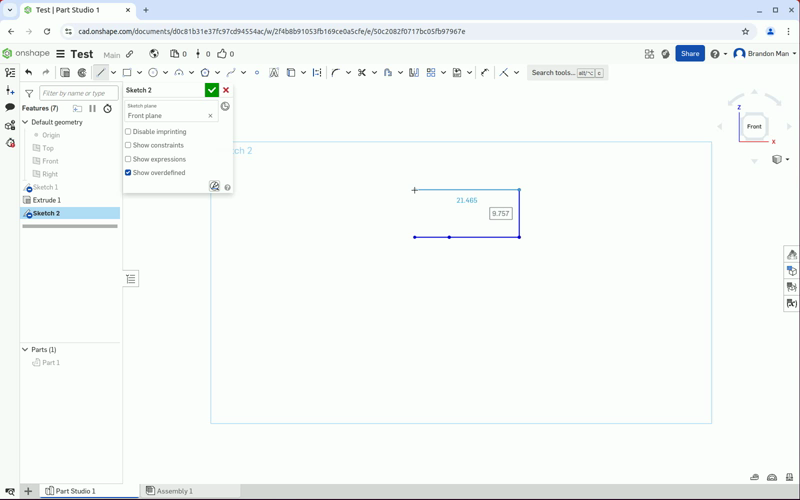
mouse_move(444, 189)
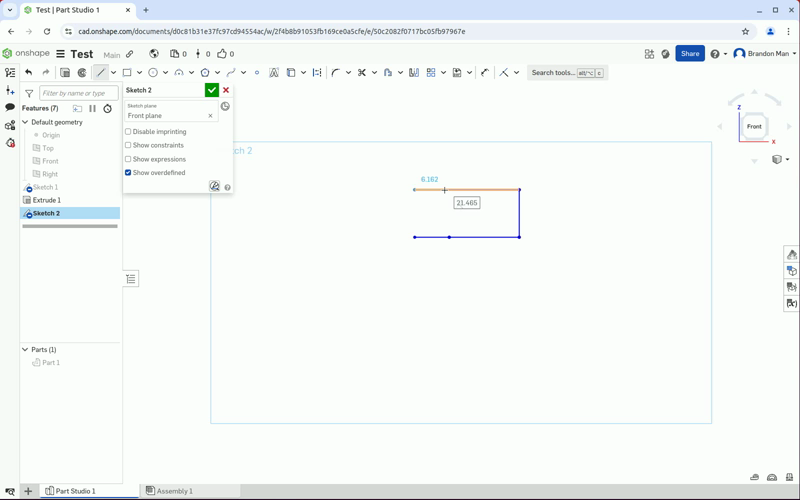
key_down(shift)
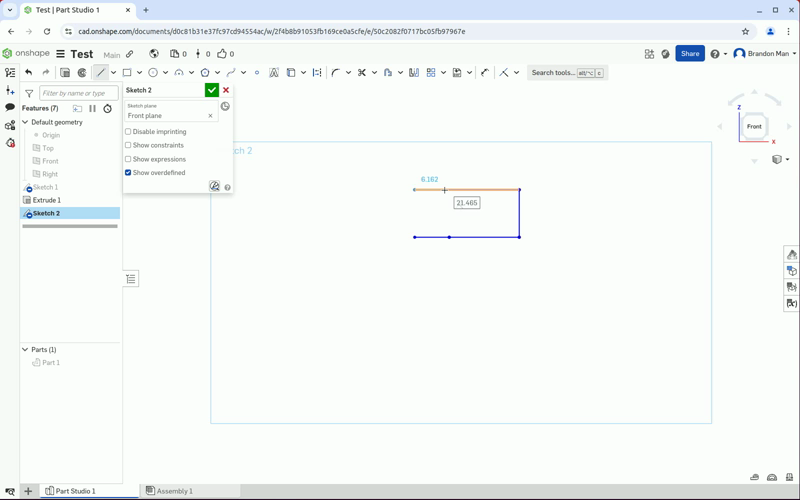
mouse_move(414, 237)
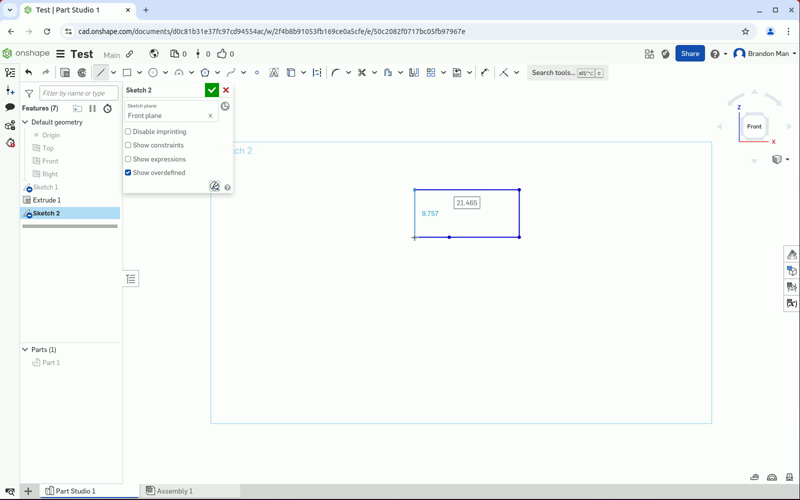
key_up(shift)
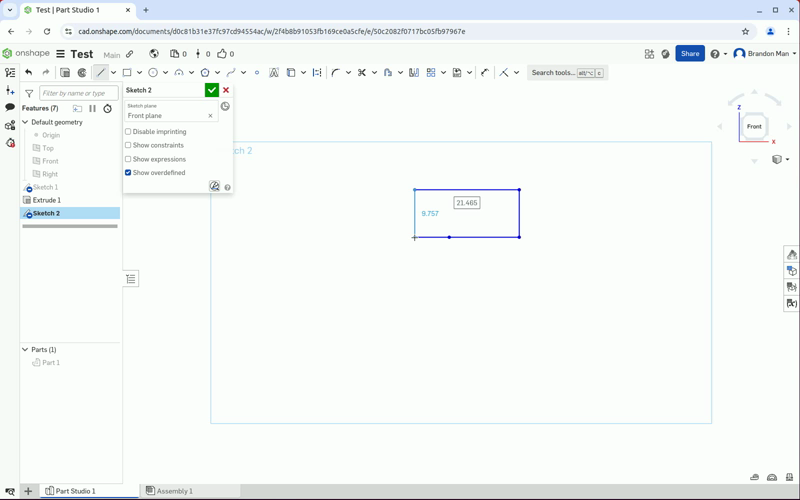
click(414, 237)
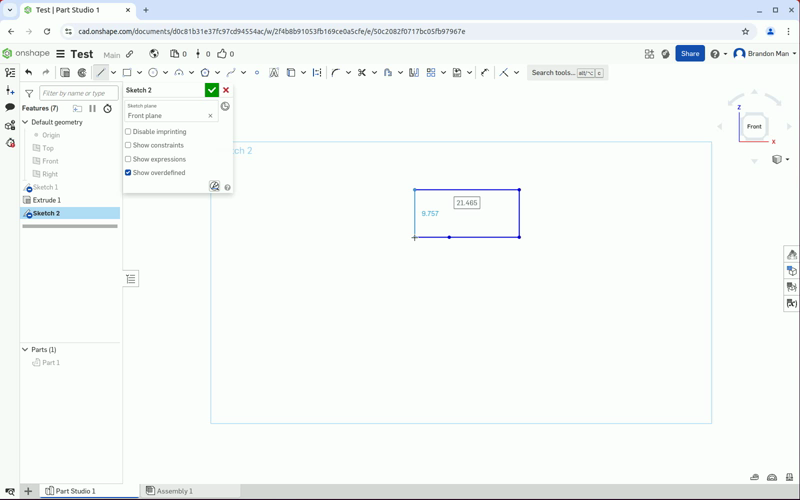
key(esc)
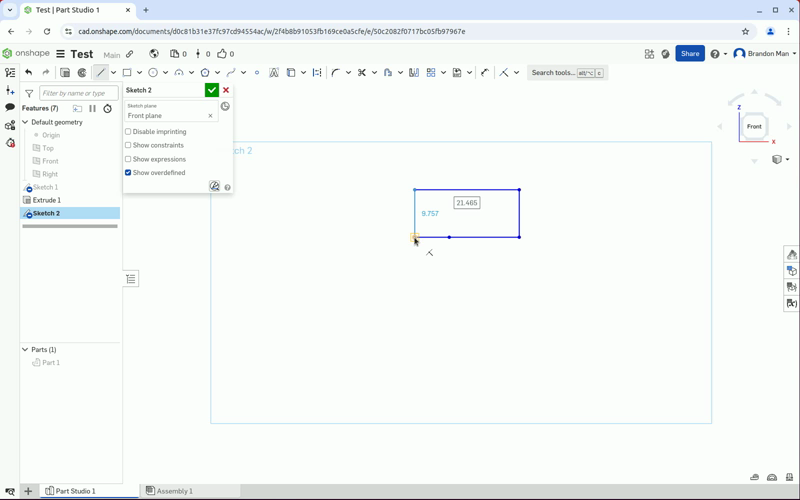
mouse_move(509, 232)
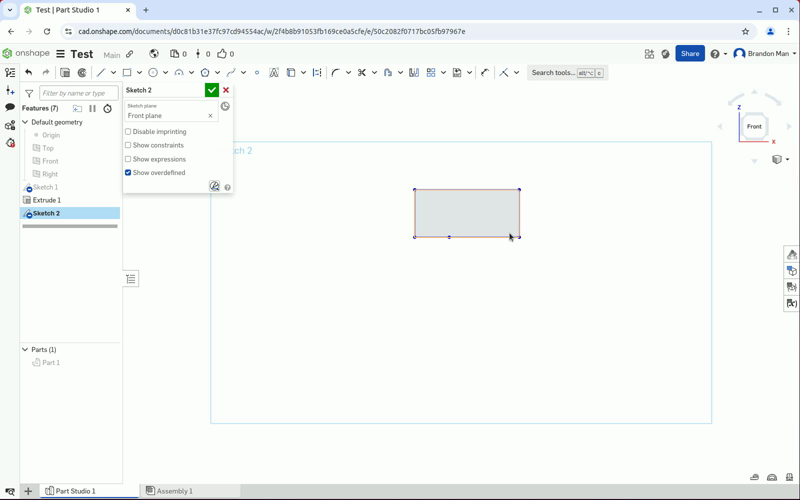
click(509, 232)
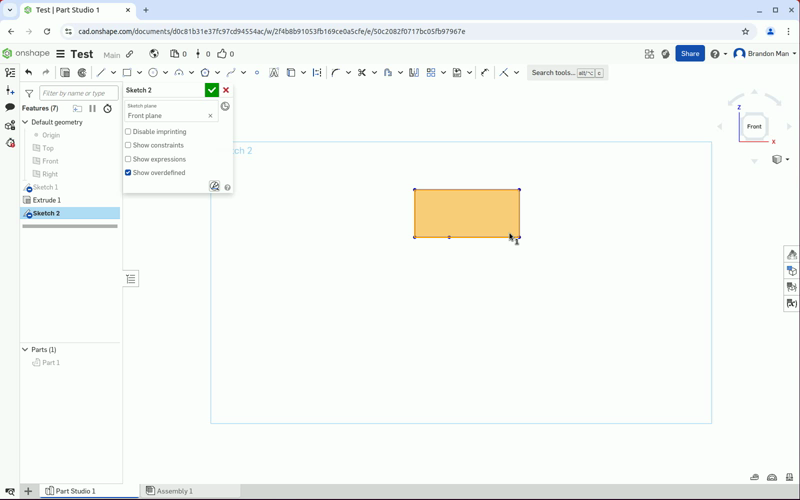
mouse_move(73, 352)
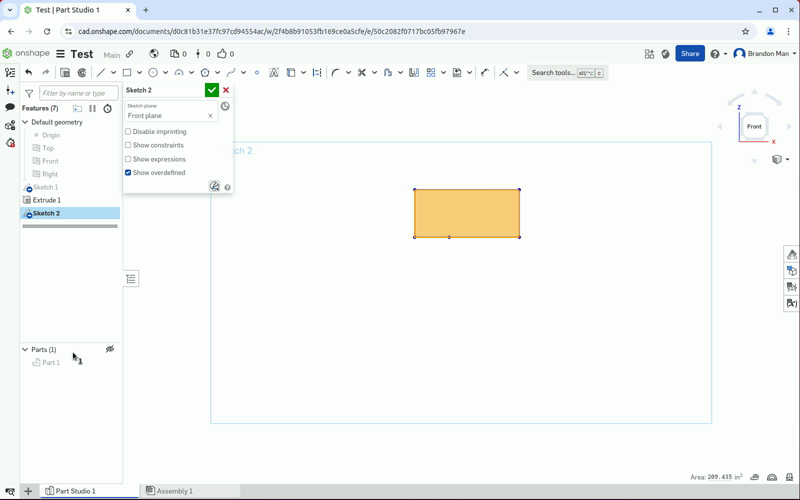
key(shift+y)
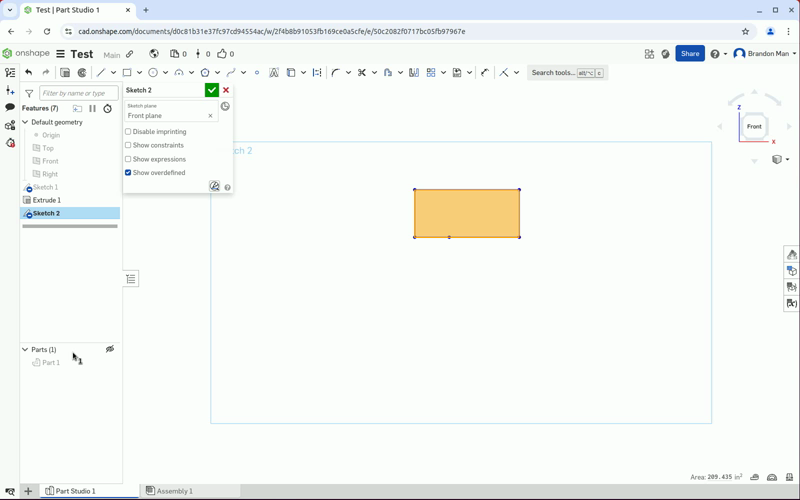
key(shift+e)
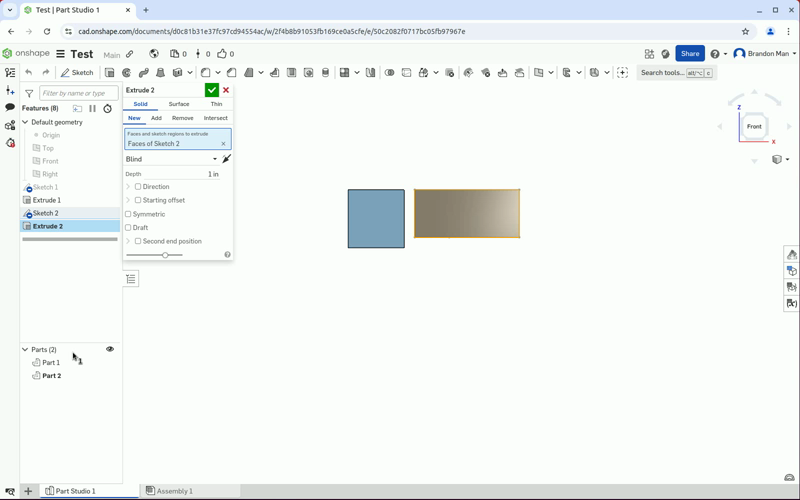
mouse_move(143, 106)
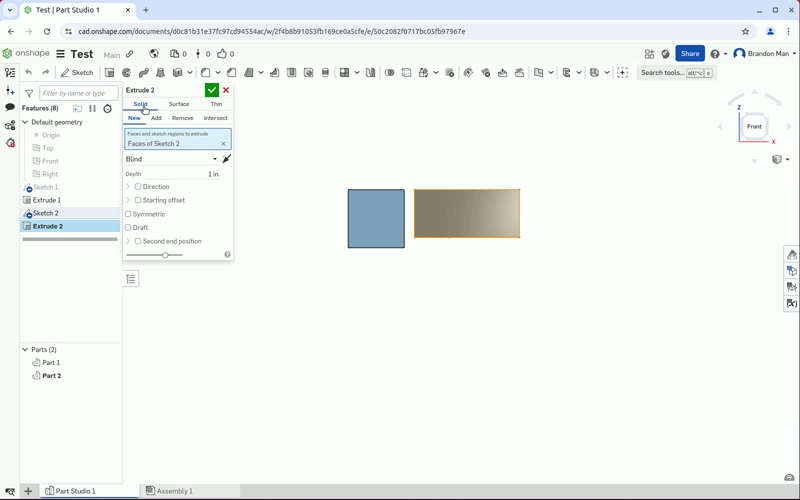
click(143, 106)
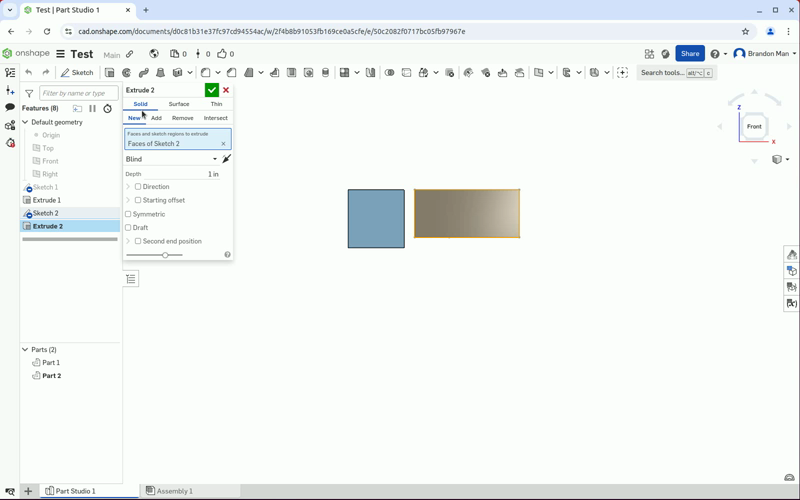
mouse_move(137, 120)
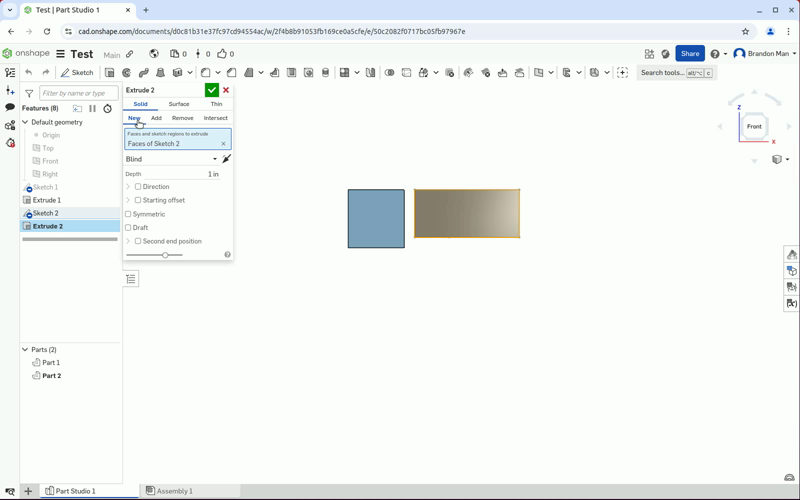
click(137, 120)
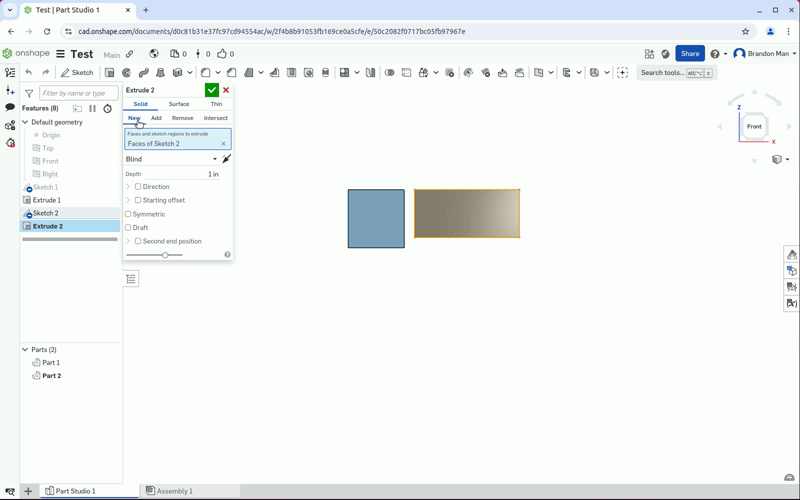
key(tab, 4)
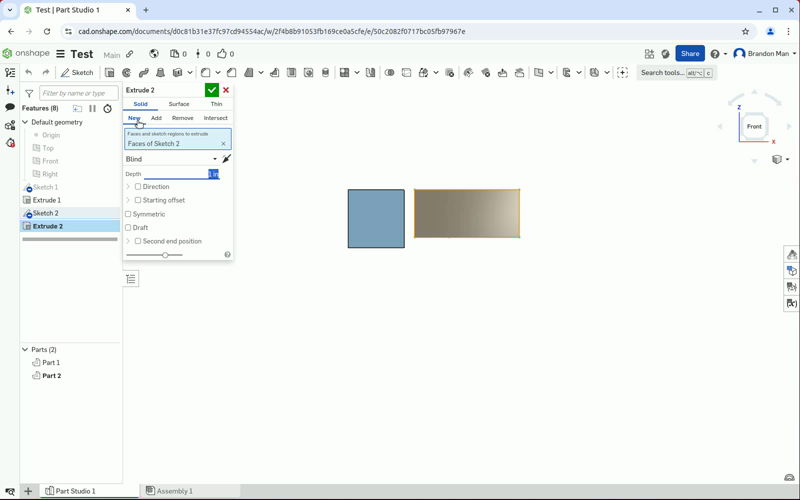
text(4.092)
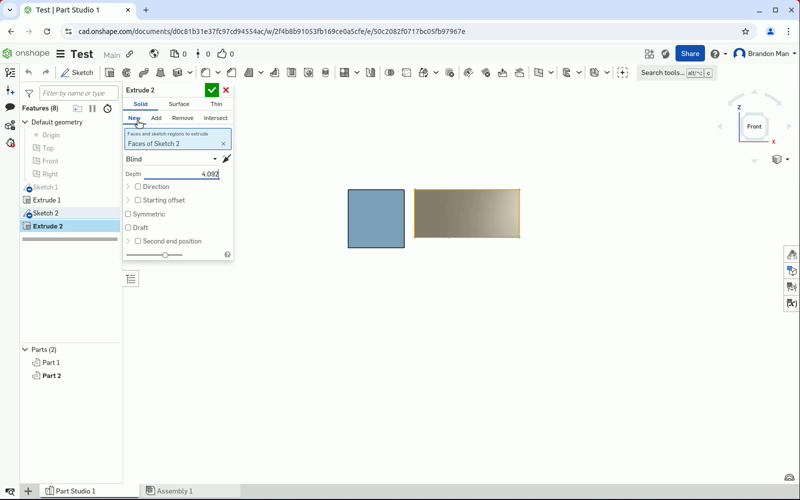
key(enter)
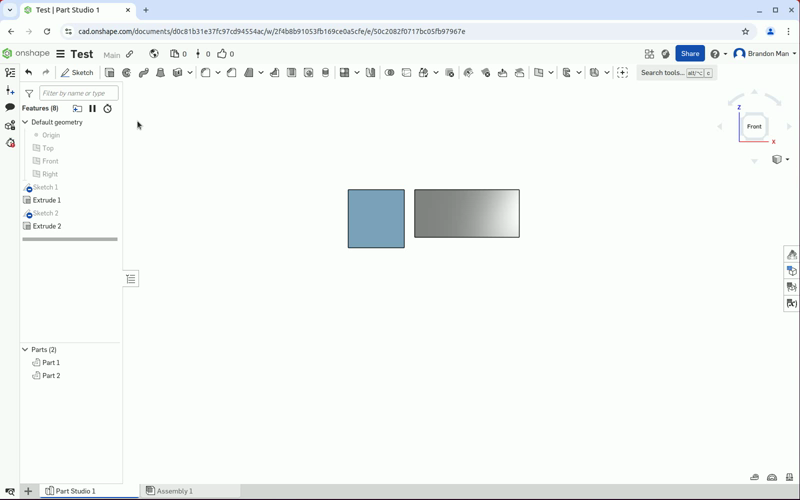
key(shift+h)
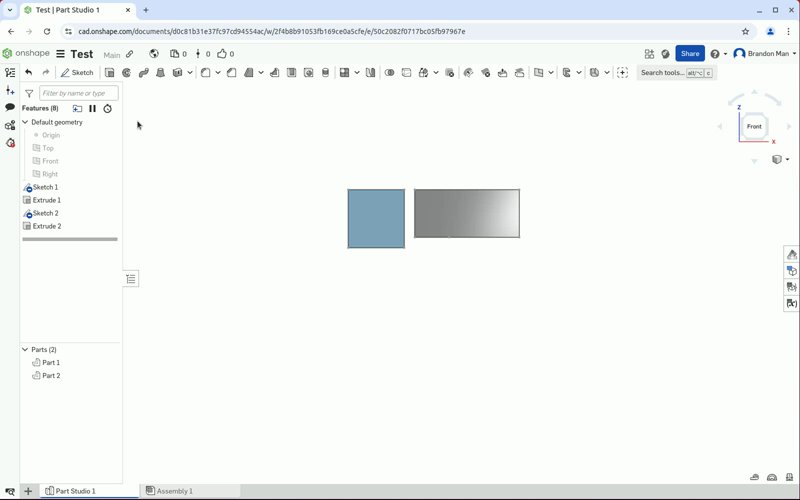
key(shift+h)
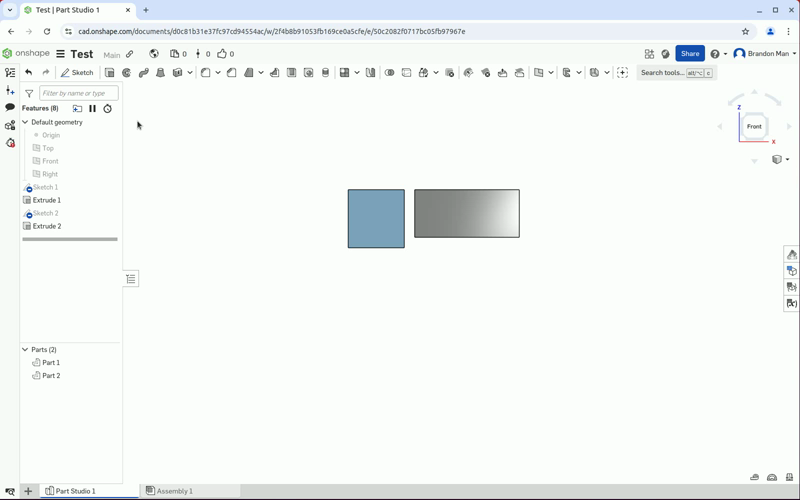
mouse_move(73, 189)
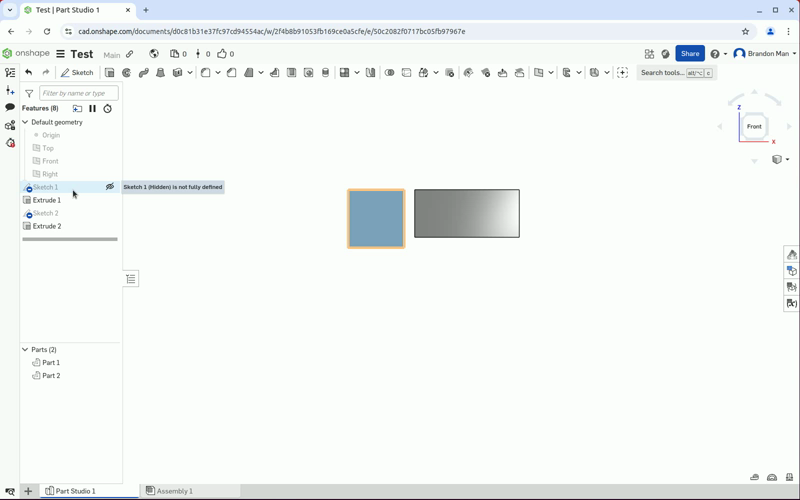
click(73, 189)
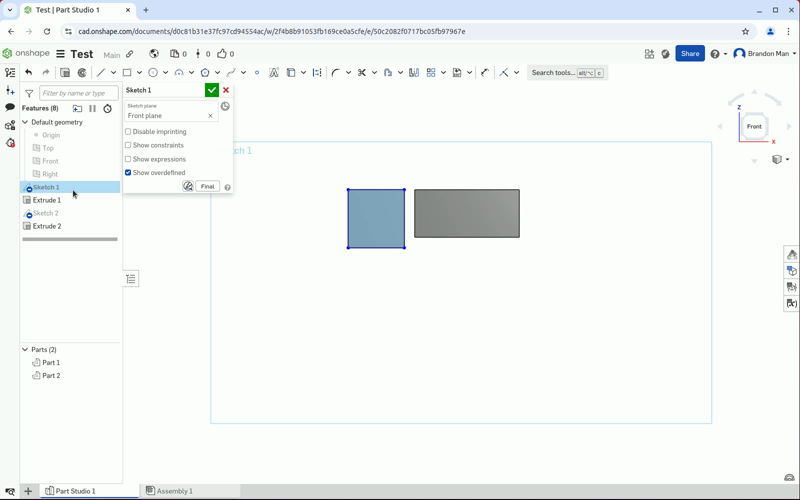
mouse_move(229, 92)
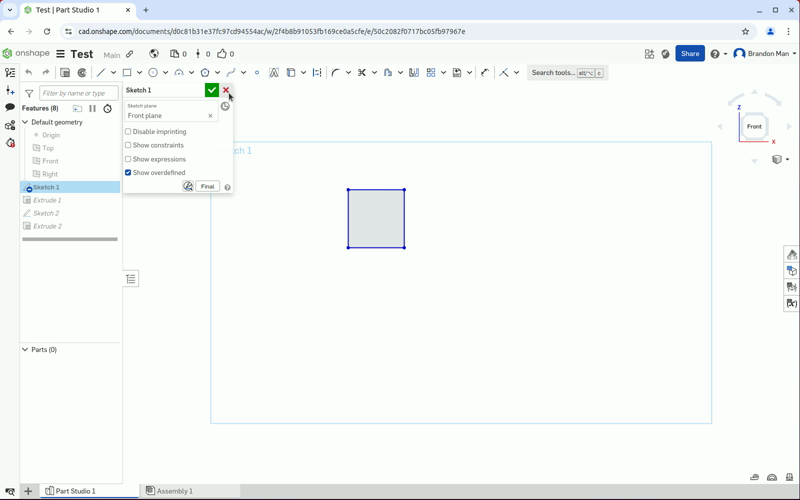
click(229, 92)
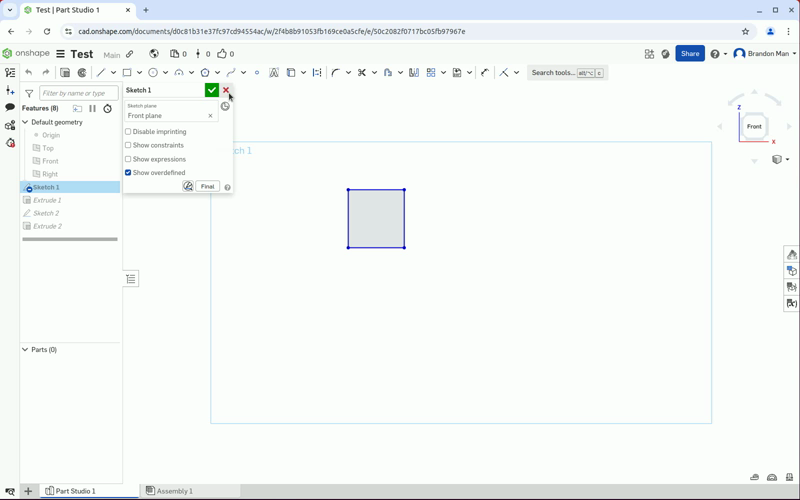
key(shift+s)
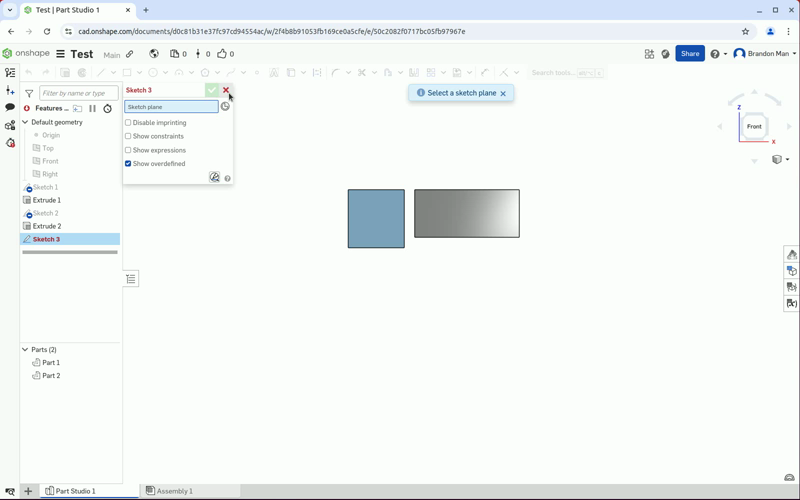
mouse_move(73, 163)
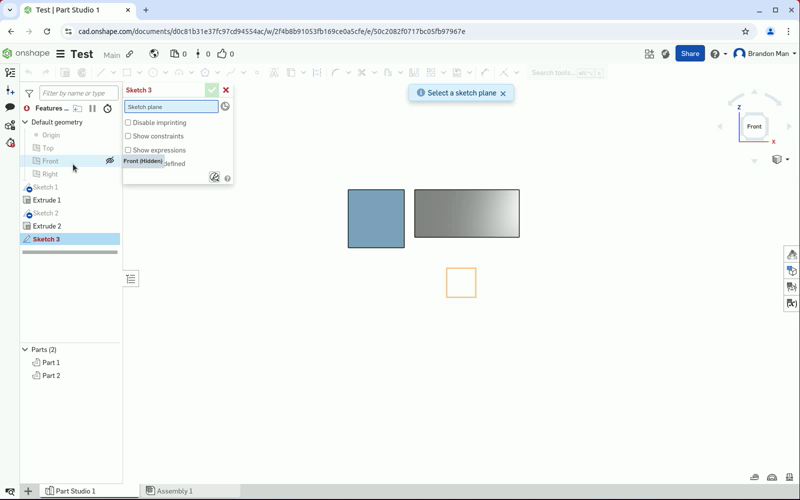
click(73, 163)
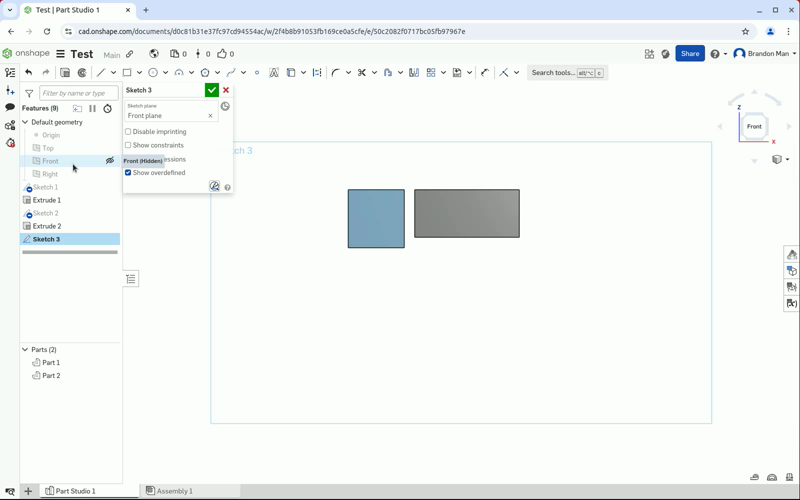
mouse_move(73, 352)
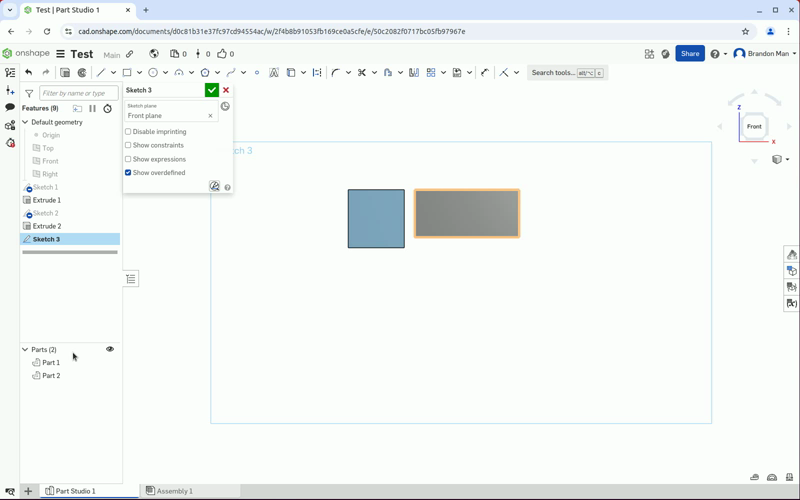
key(y)
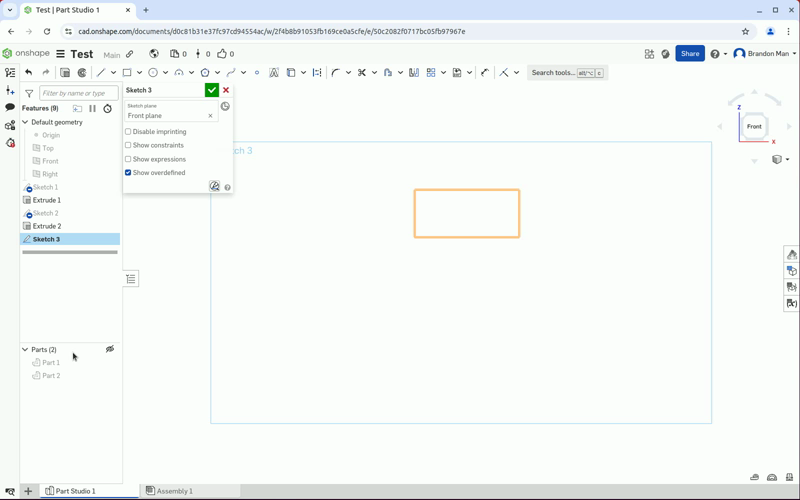
key(l)
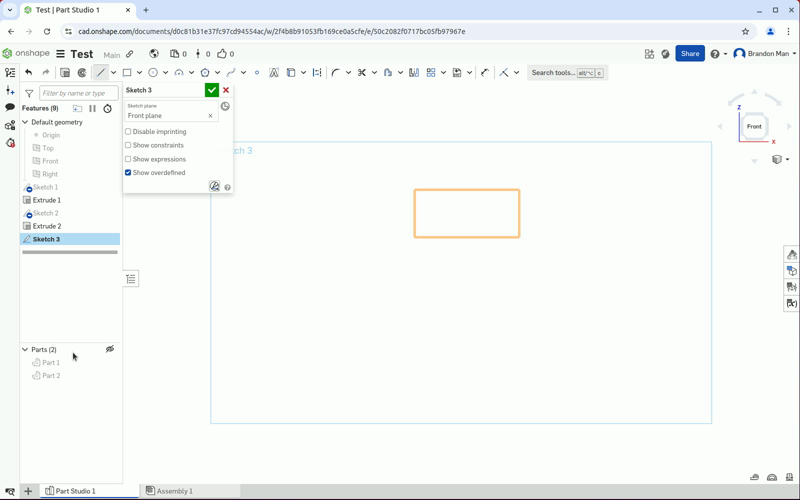
key_down(shift)
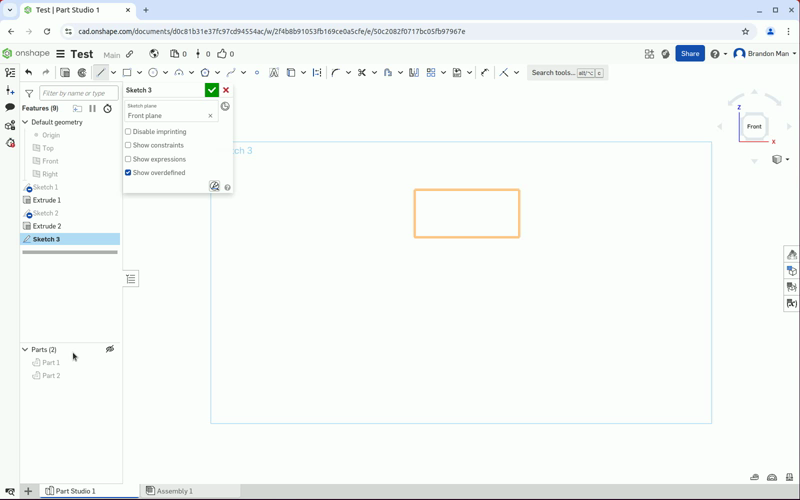
mouse_move(541, 268)
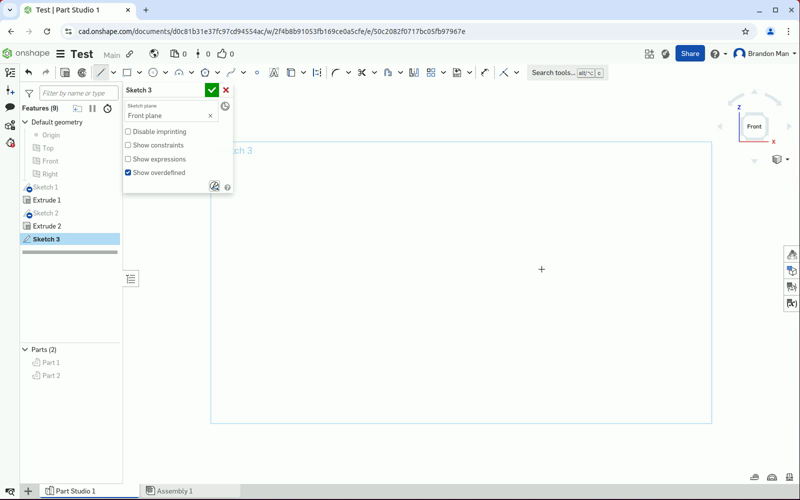
click(541, 268)
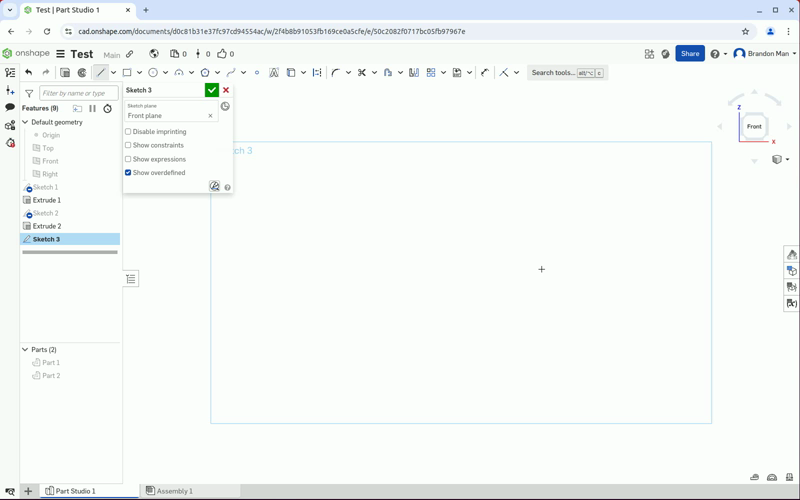
key_up(shift)
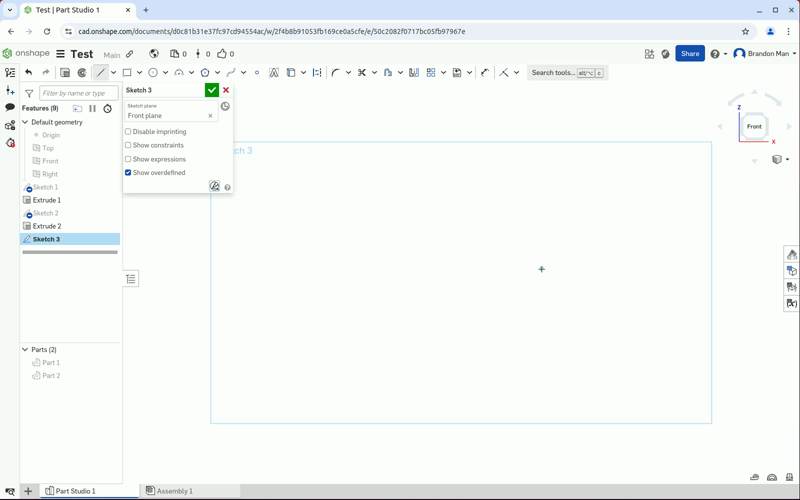
key_down(shift)
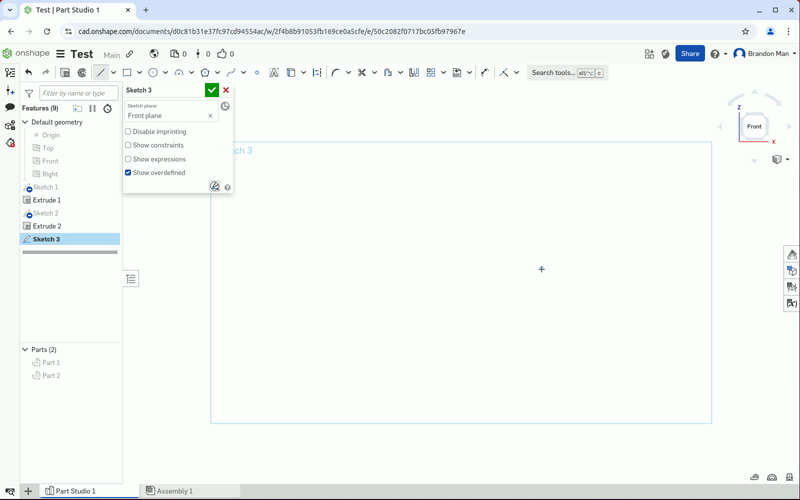
mouse_move(571, 268)
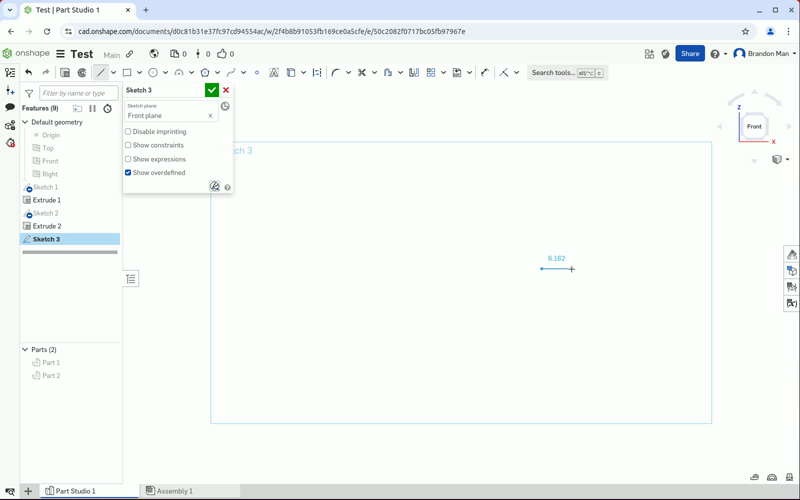
mouse_move(573, 268)
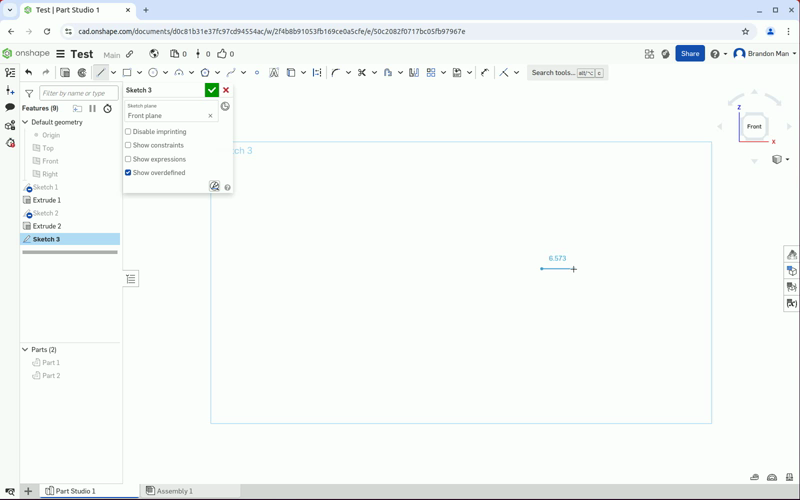
click(573, 268)
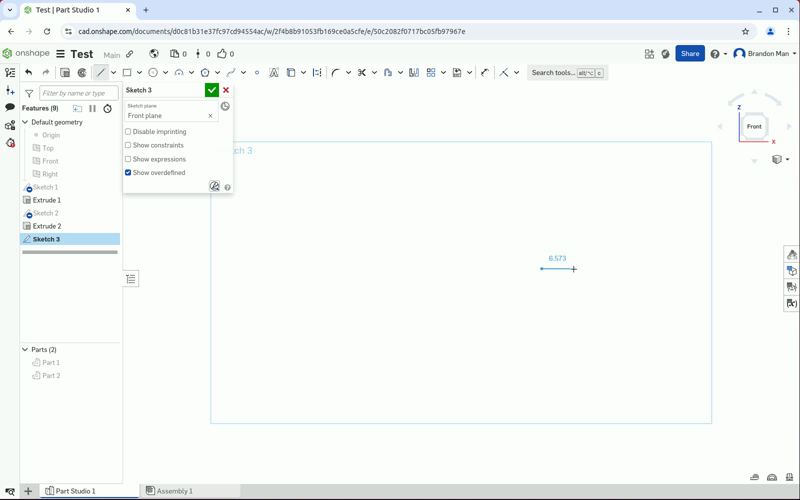
key_up(shift)
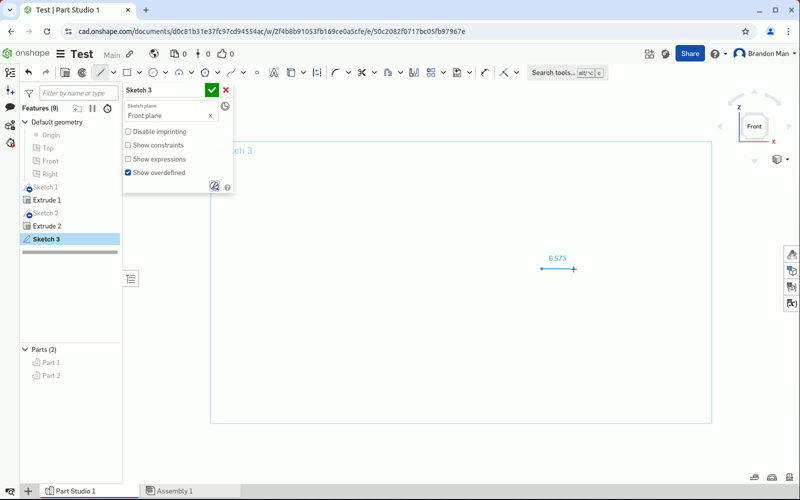
key_down(shift)
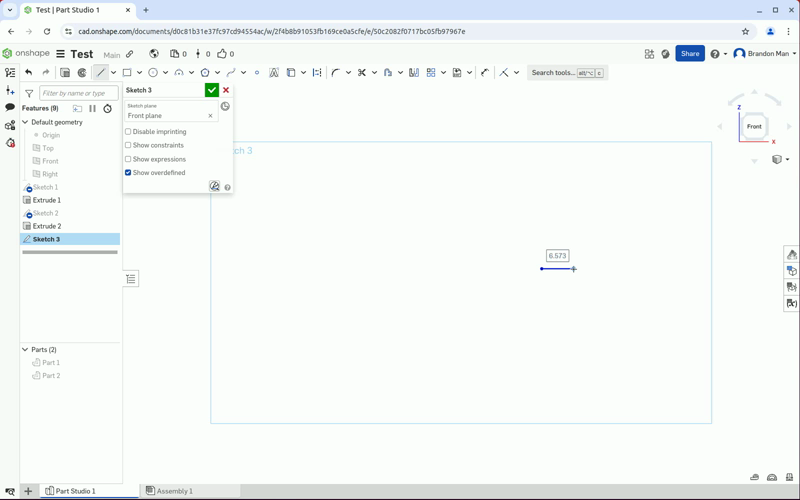
mouse_move(573, 191)
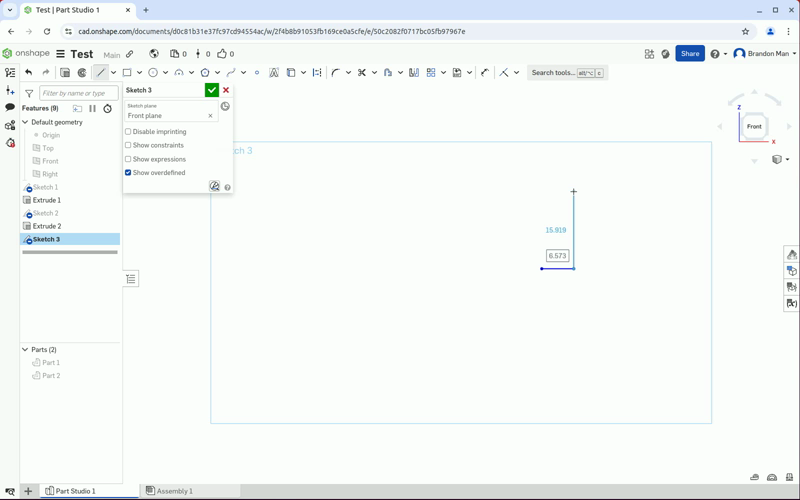
click(573, 191)
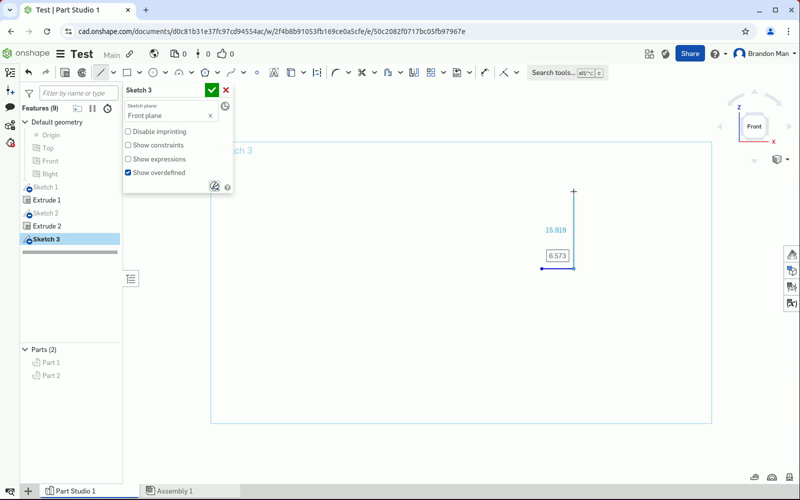
key_up(shift)
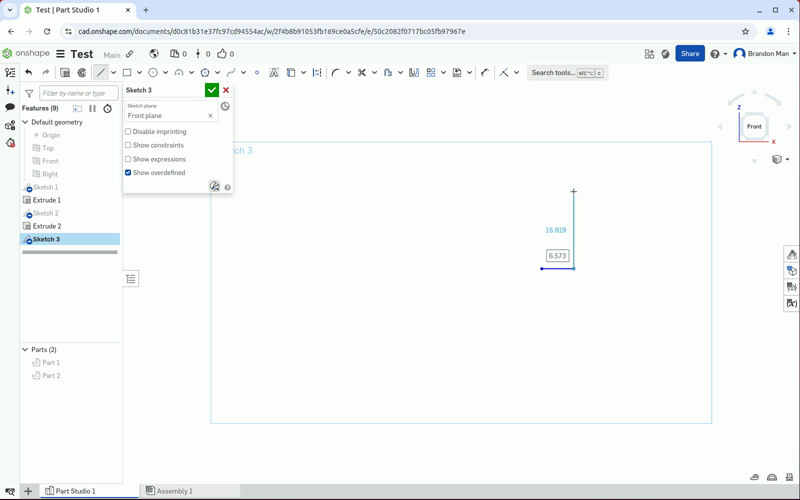
key_down(shift)
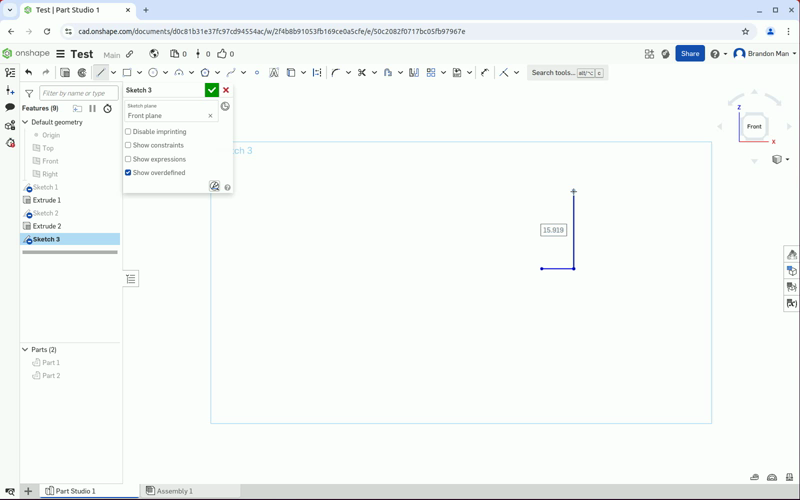
mouse_move(589, 191)
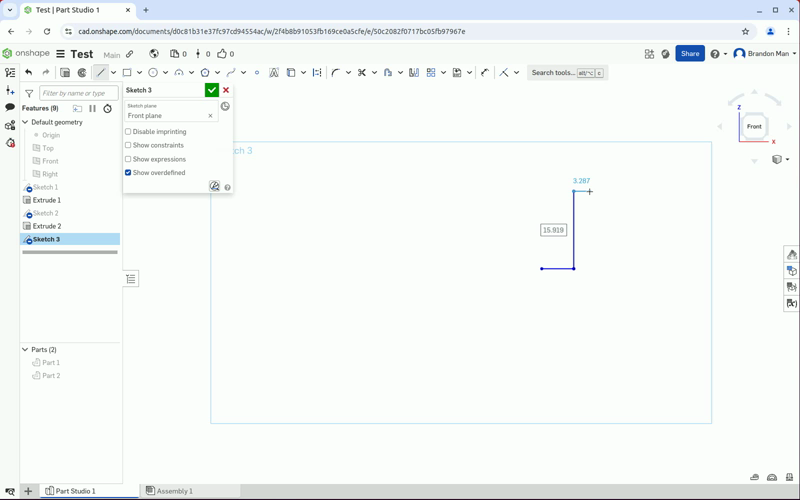
mouse_move(541, 191)
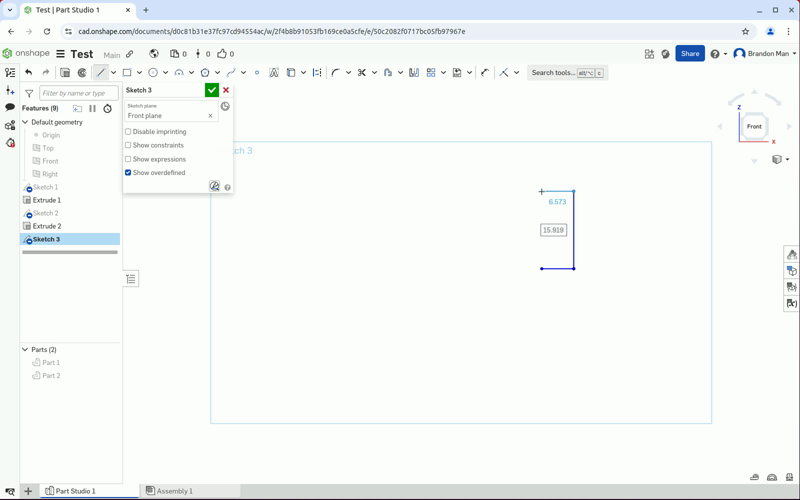
click(541, 191)
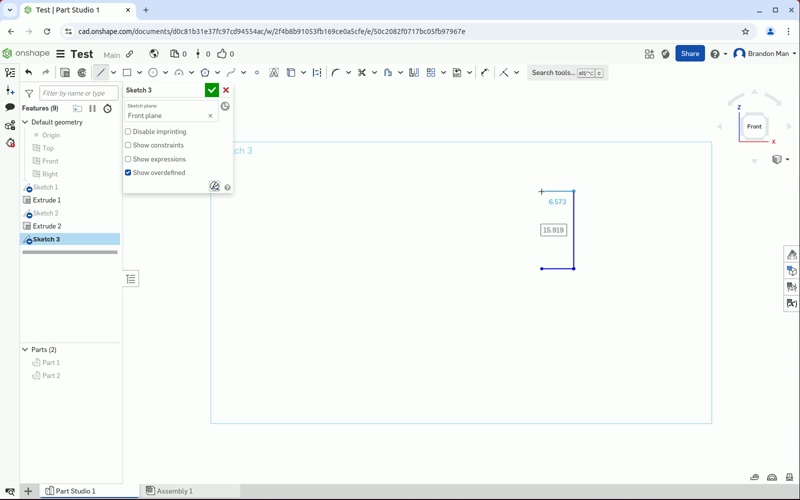
key_up(shift)
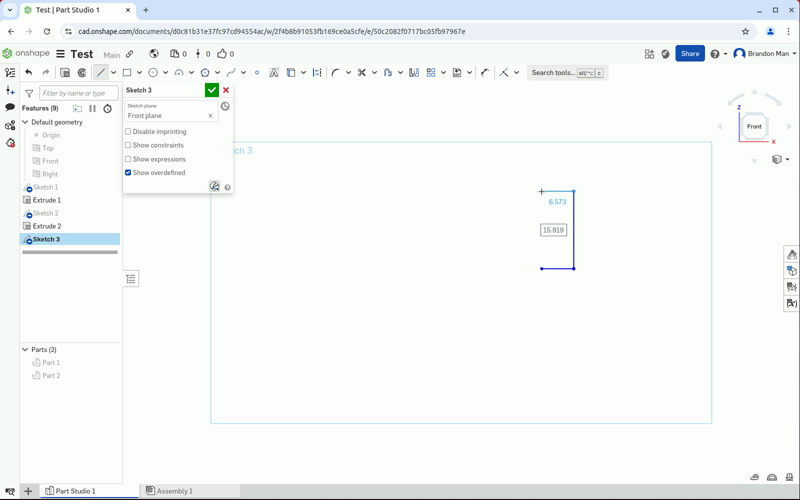
key_down(shift)
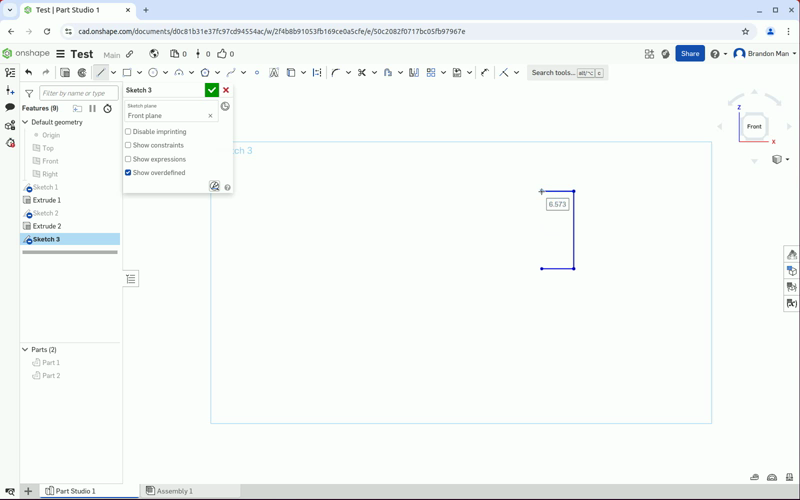
mouse_move(571, 191)
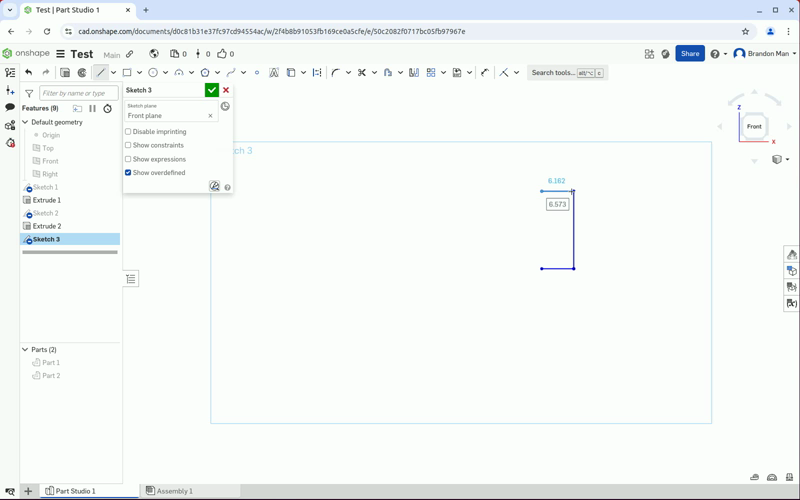
mouse_move(541, 236)
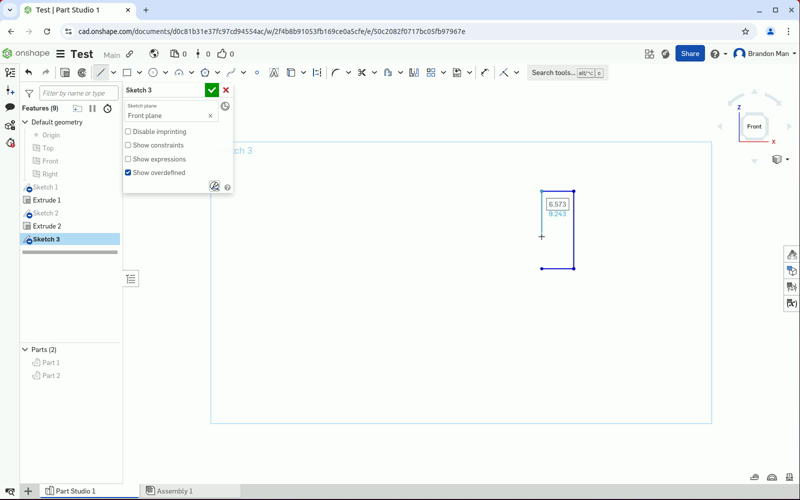
click(541, 236)
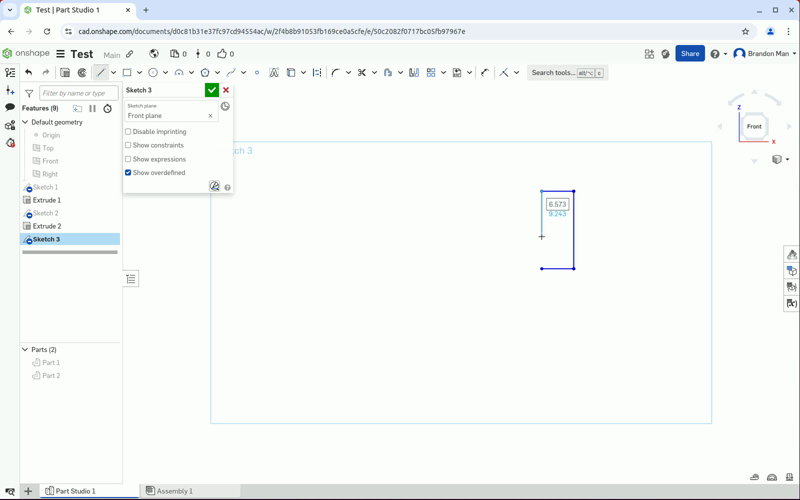
key_up(shift)
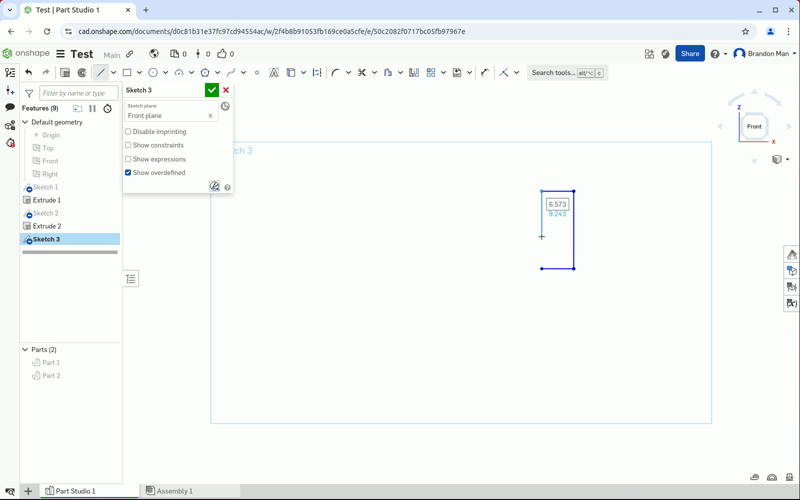
mouse_move(571, 236)
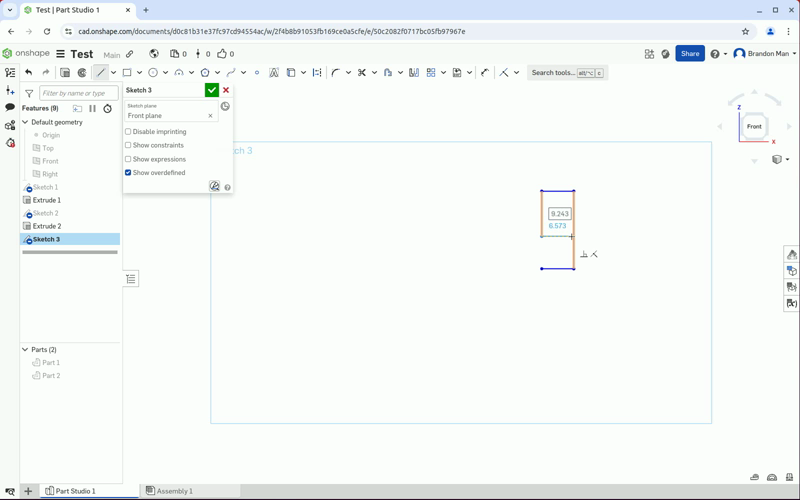
key_down(shift)
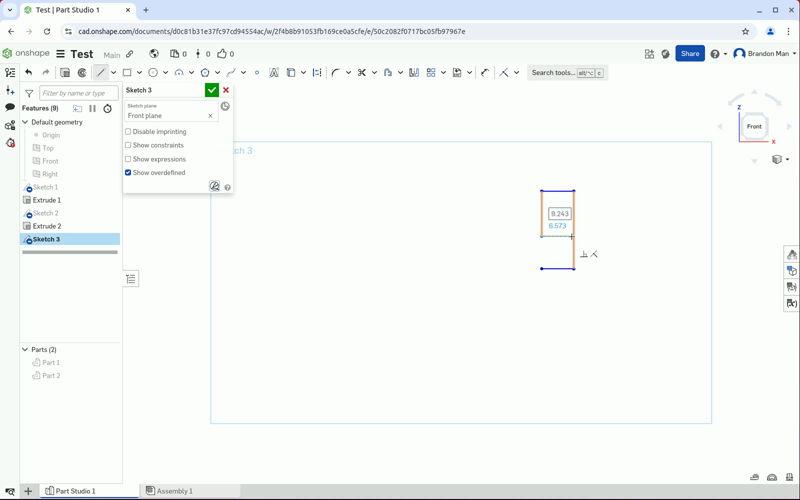
mouse_move(541, 268)
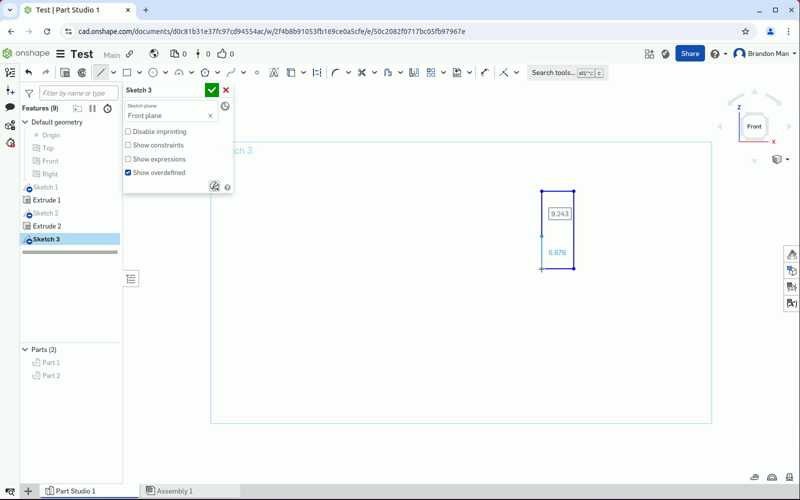
key_up(shift)
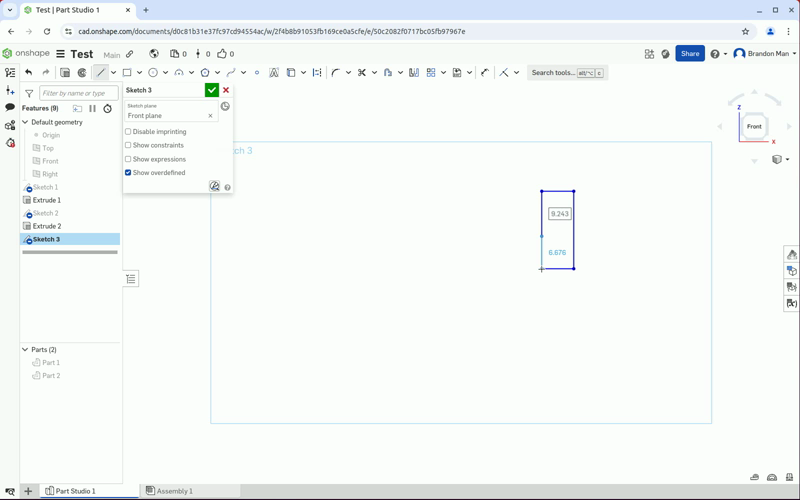
click(541, 268)
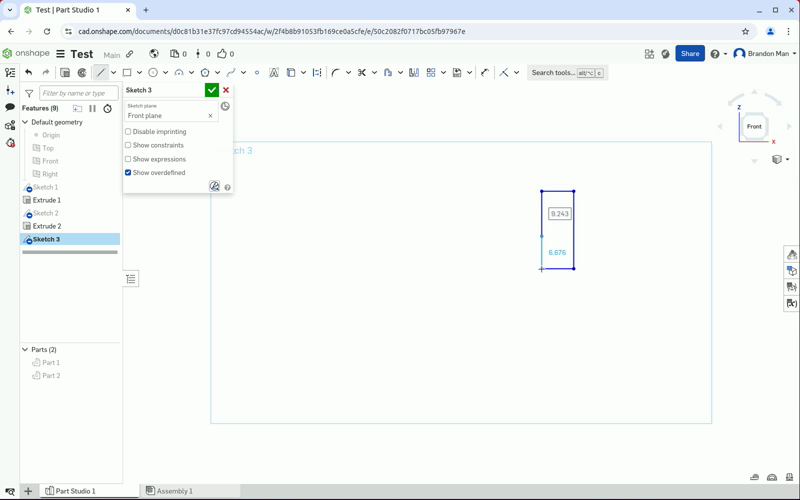
key(esc)
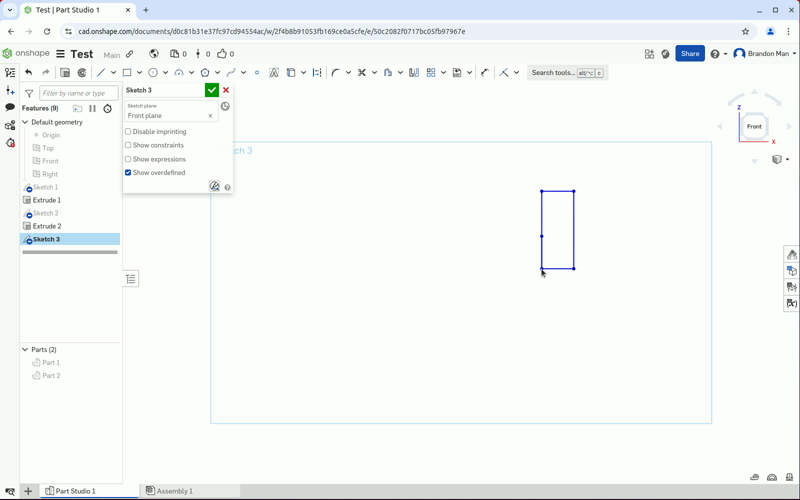
mouse_move(567, 205)
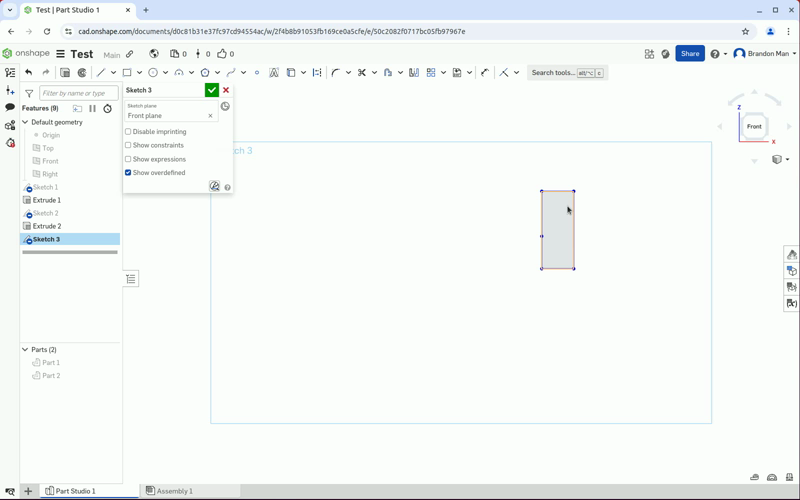
click(567, 205)
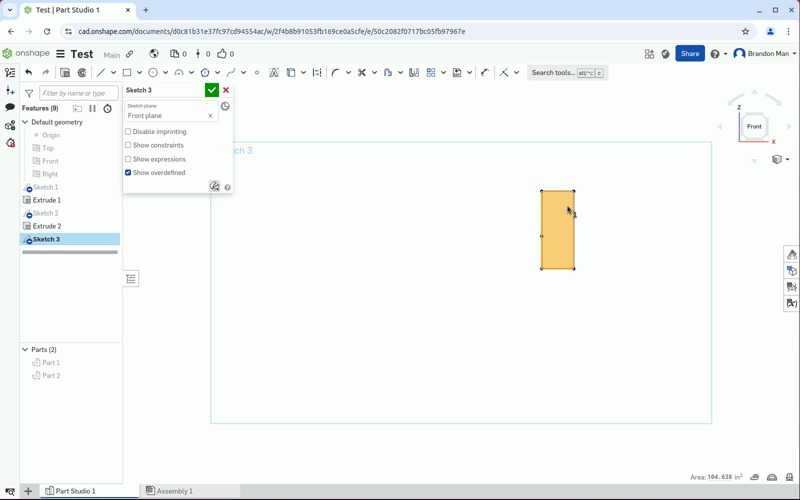
mouse_move(73, 352)
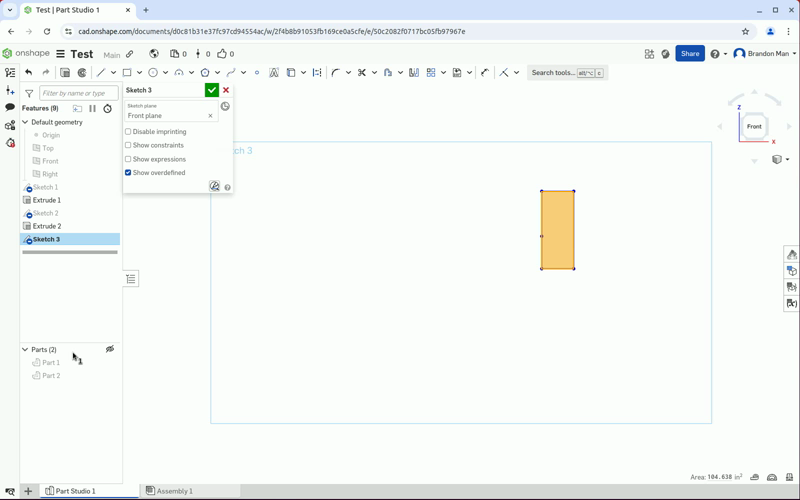
key(shift+y)
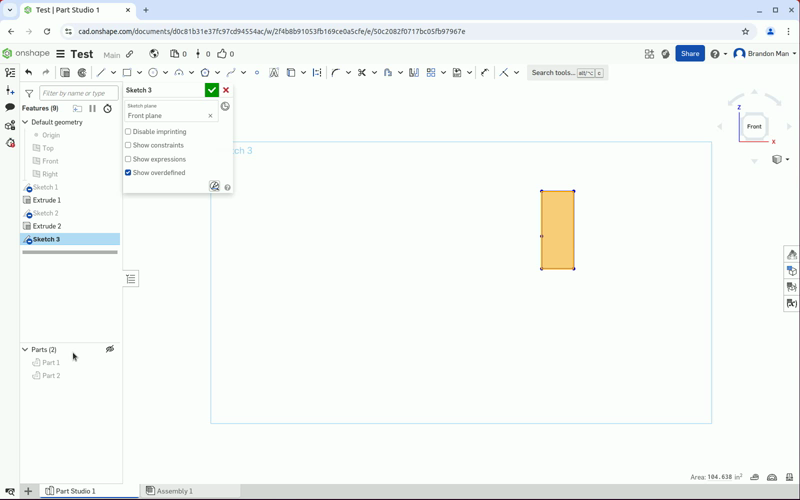
key(shift+e)
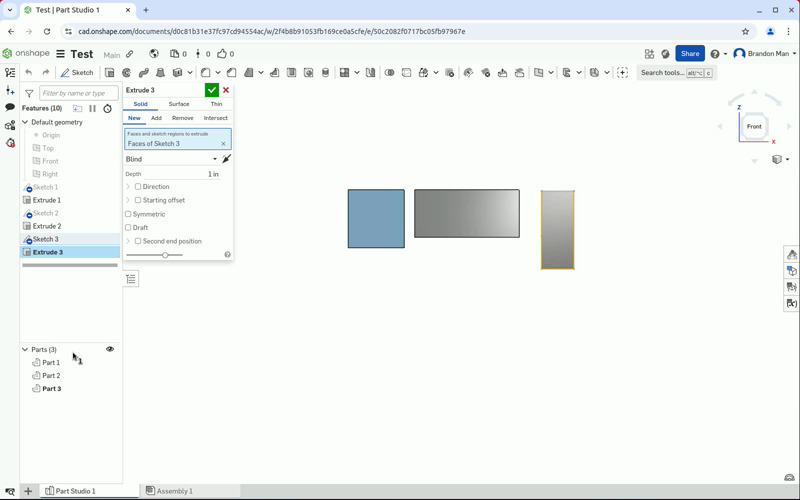
mouse_move(143, 106)
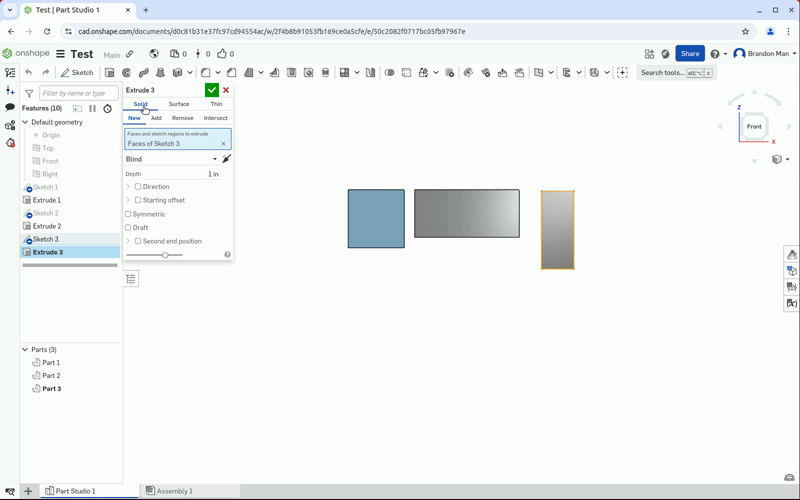
click(143, 106)
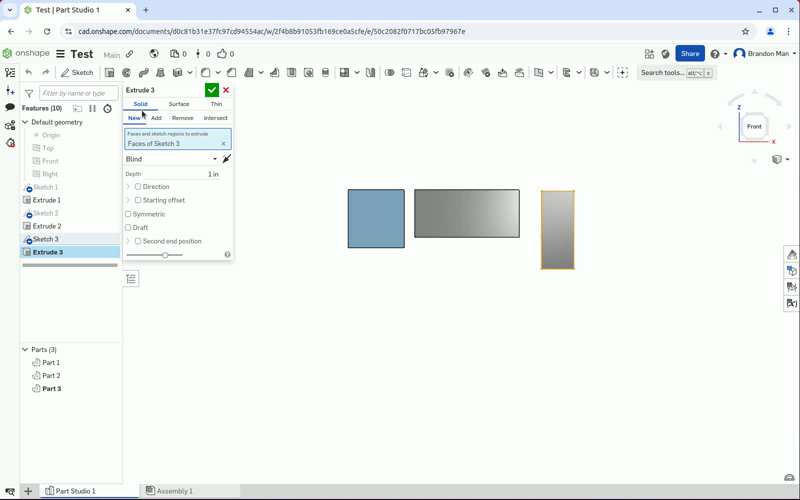
mouse_move(137, 120)
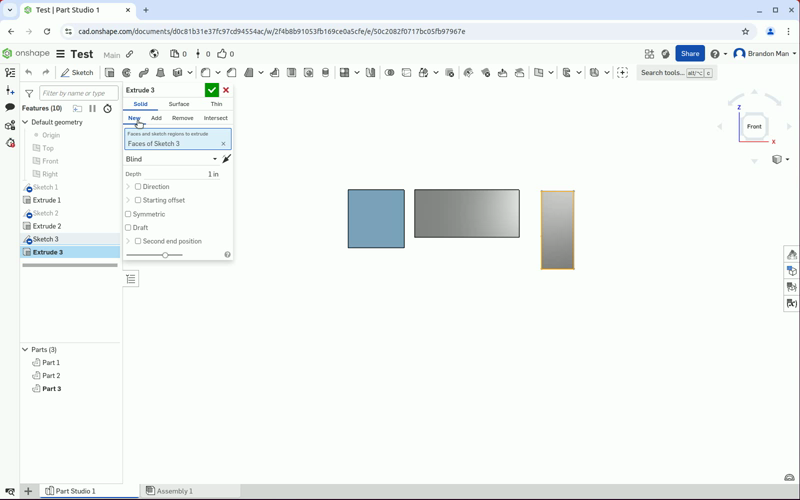
click(137, 120)
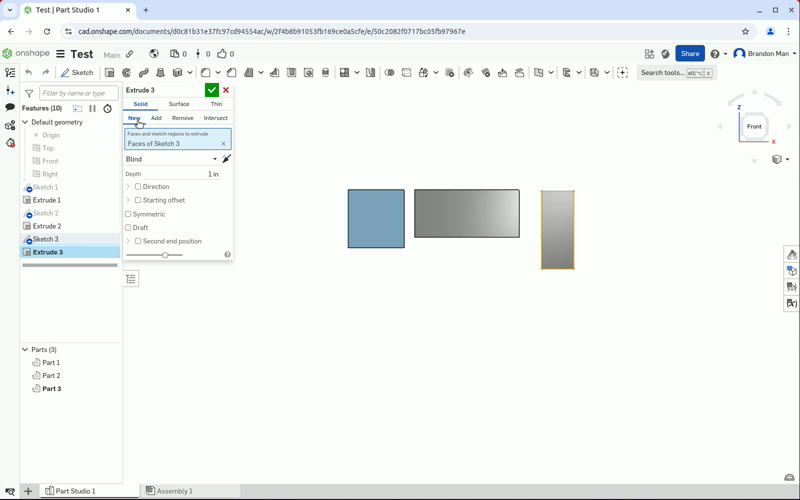
key(tab, 4)
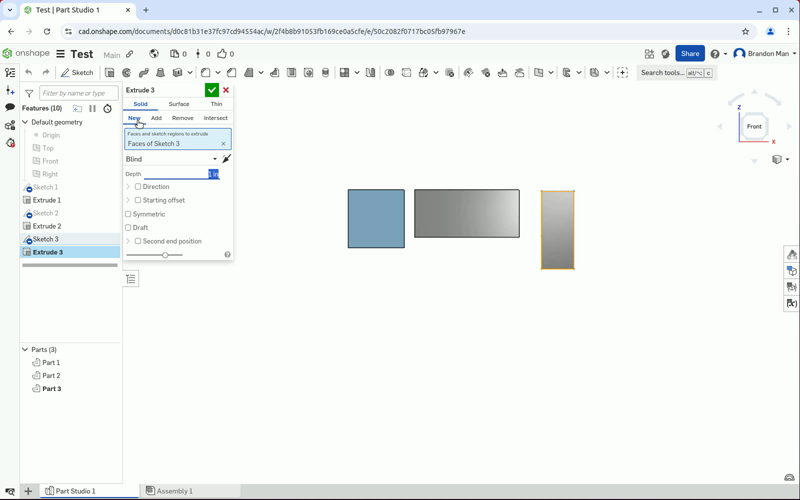
text(4.092)
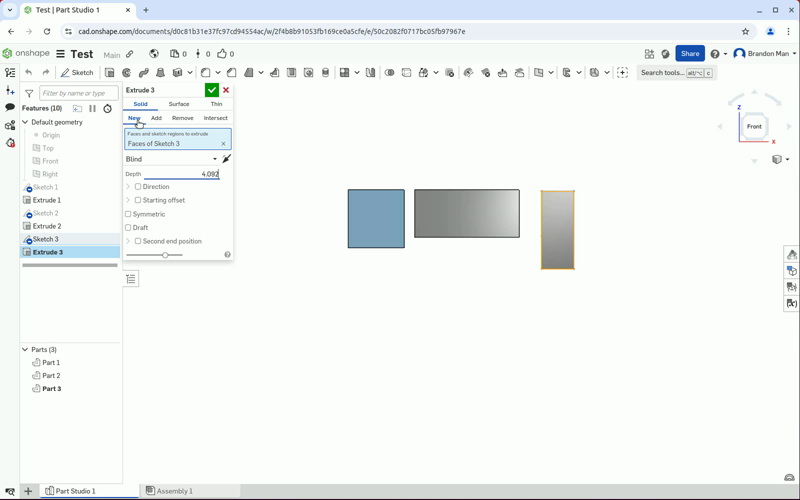
key(enter)
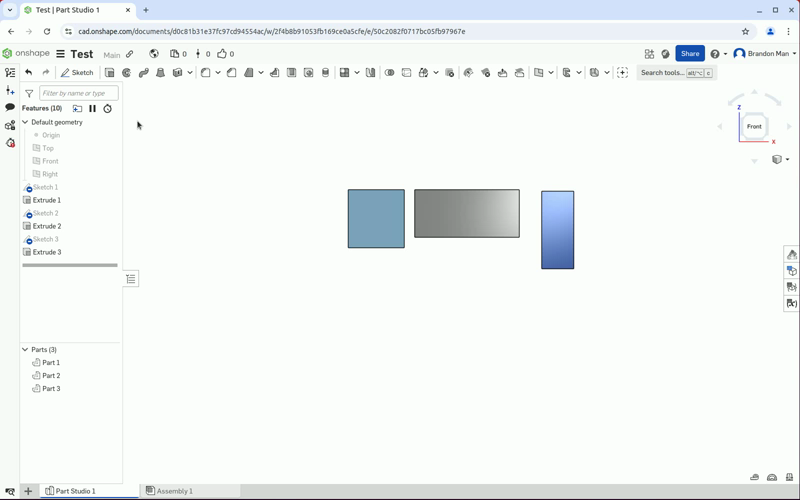
key(shift+h)
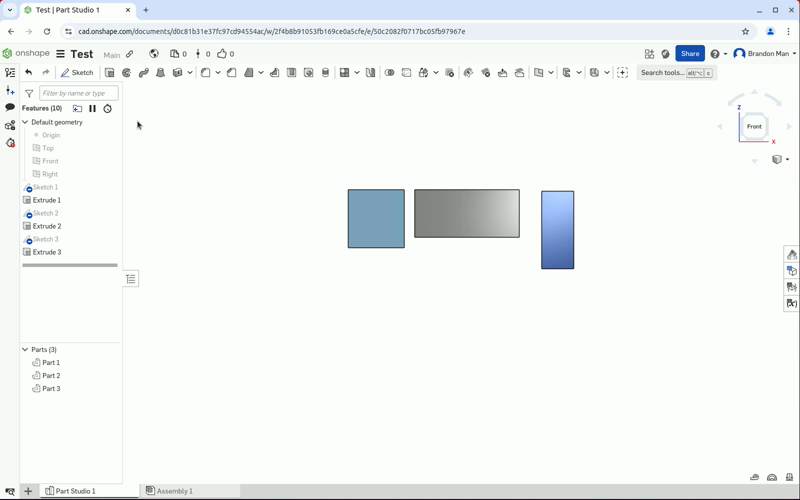
key(shift+h)
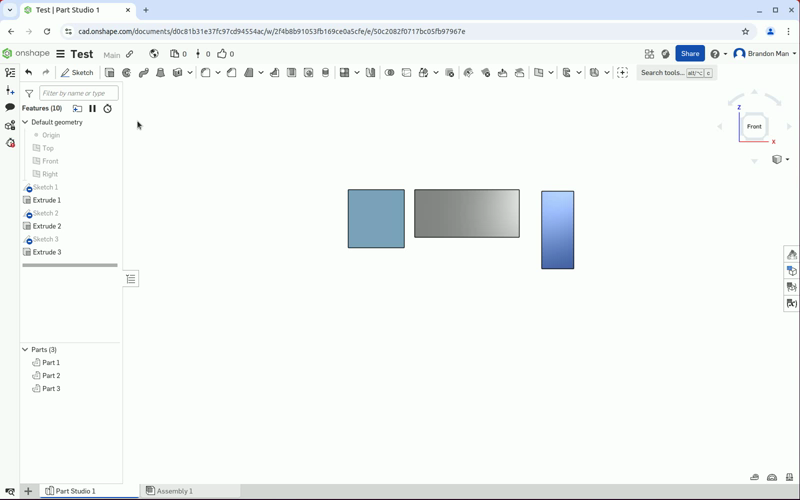
mouse_move(73, 189)
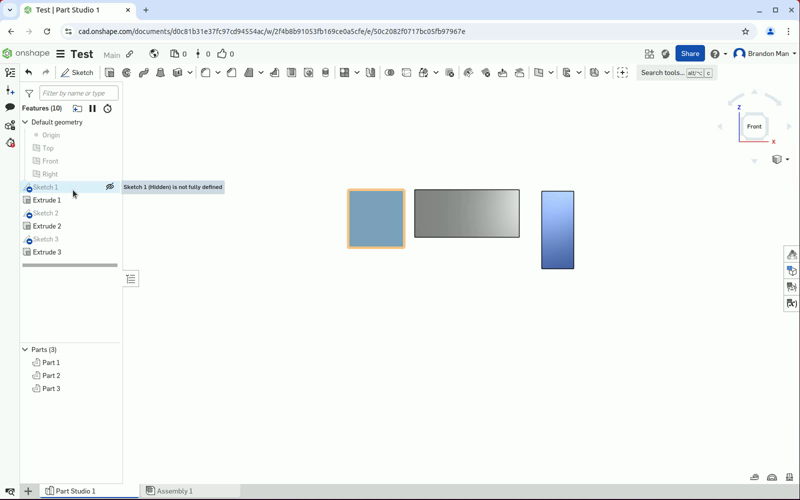
click(73, 189)
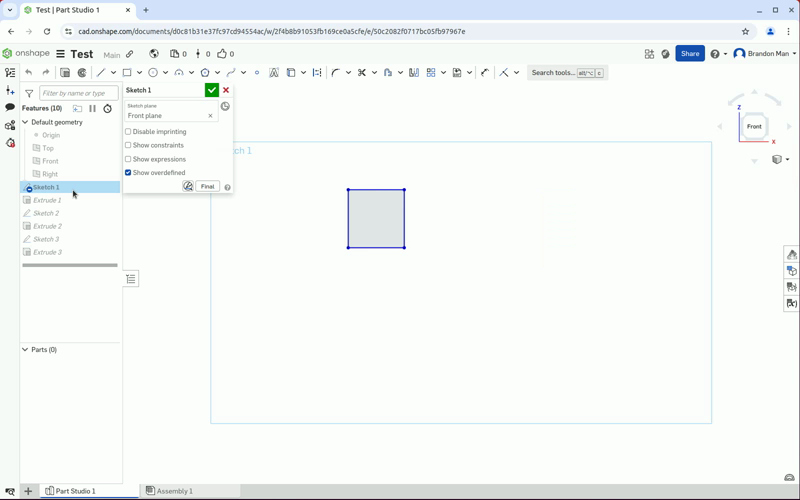
mouse_move(229, 92)
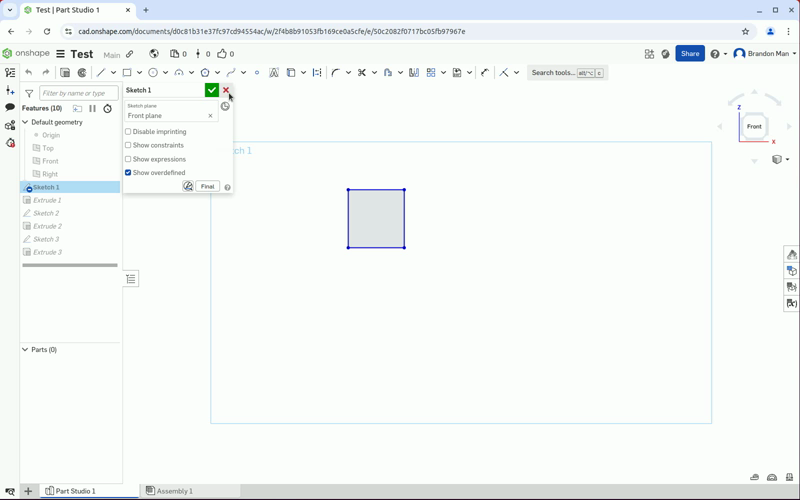
click(229, 92)
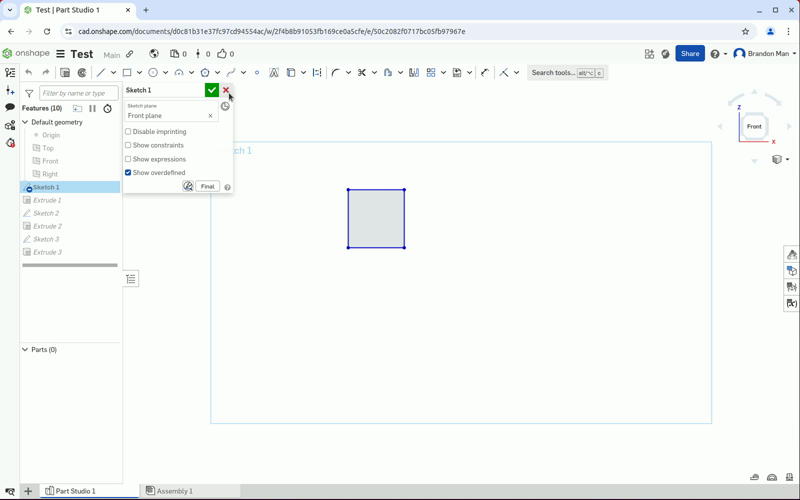
key(shift+s)
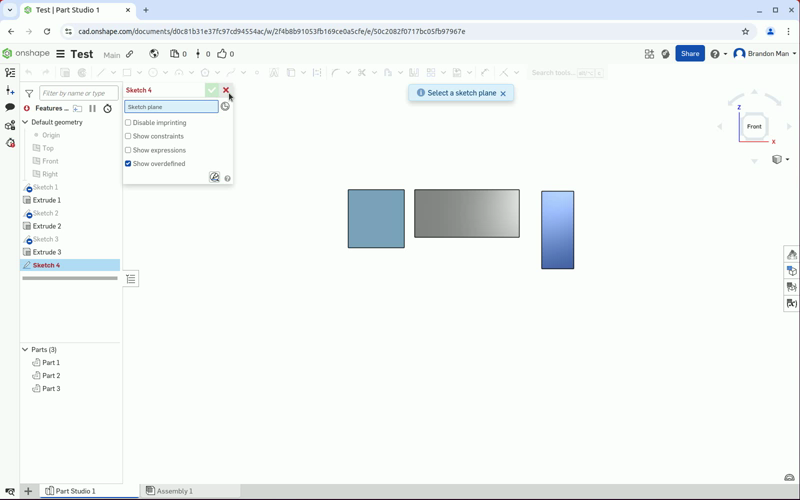
mouse_move(73, 163)
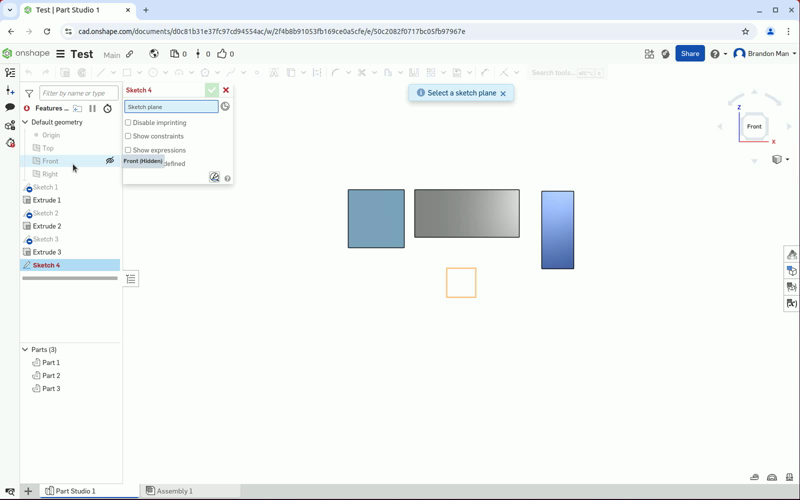
click(73, 163)
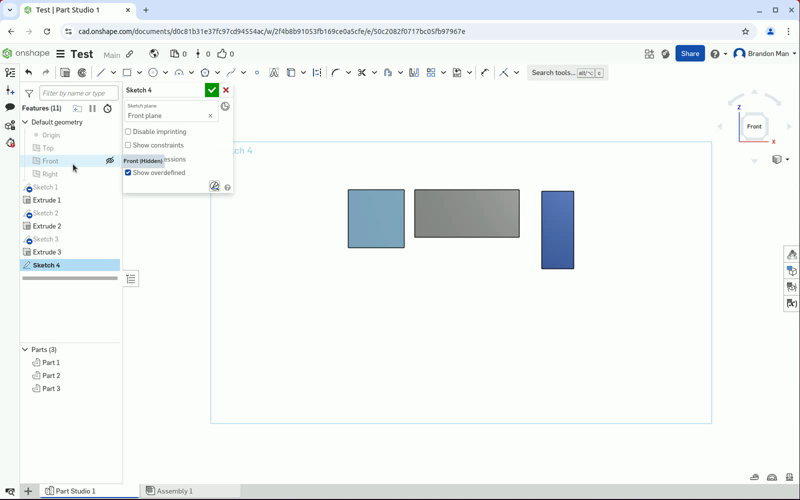
mouse_move(73, 352)
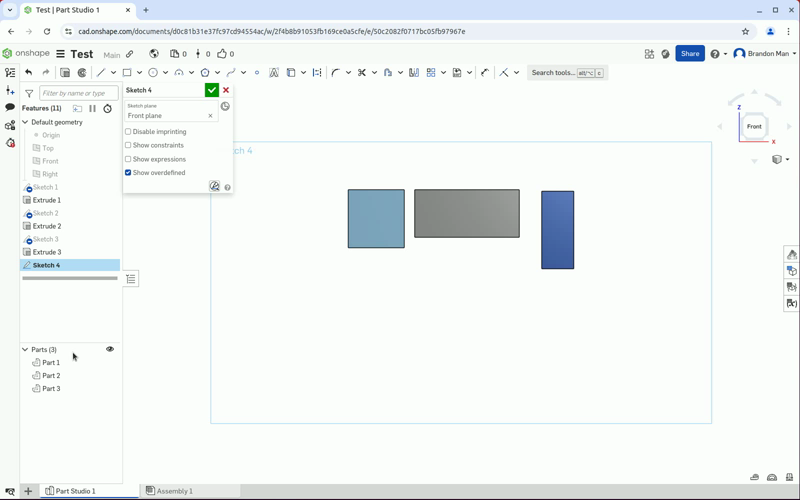
key(y)
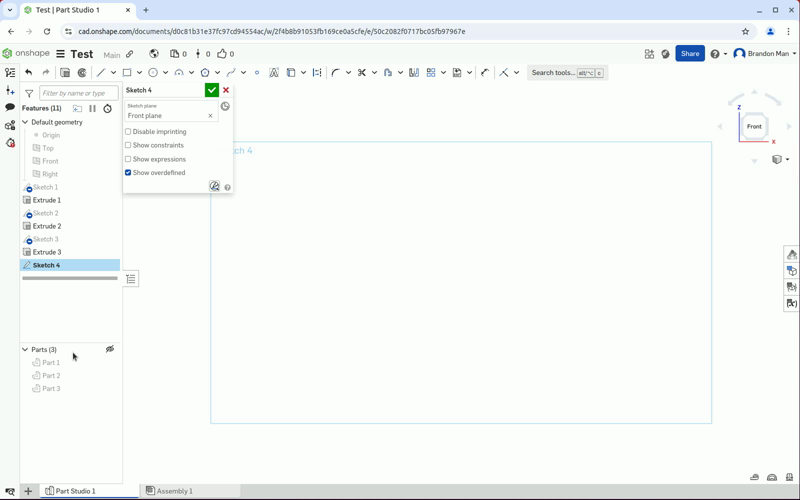
key(l)
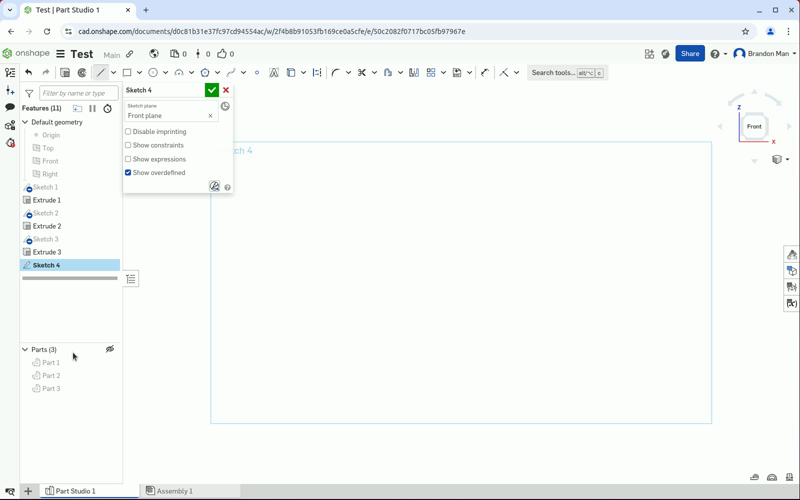
key_down(shift)
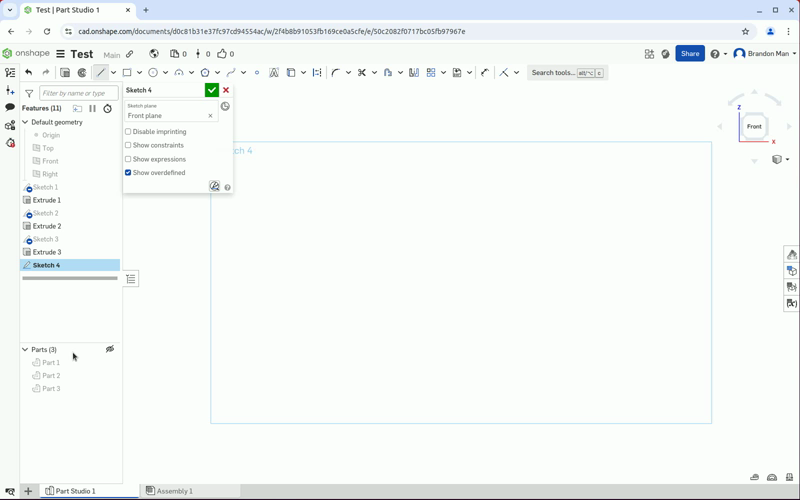
mouse_move(519, 375)
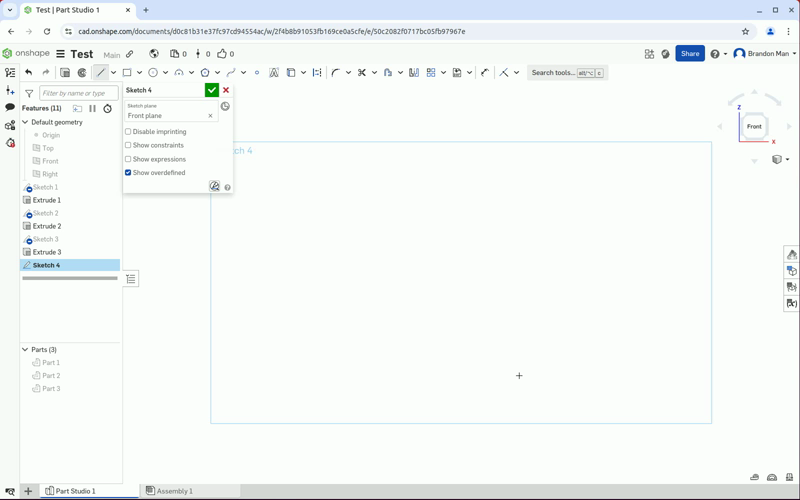
click(519, 375)
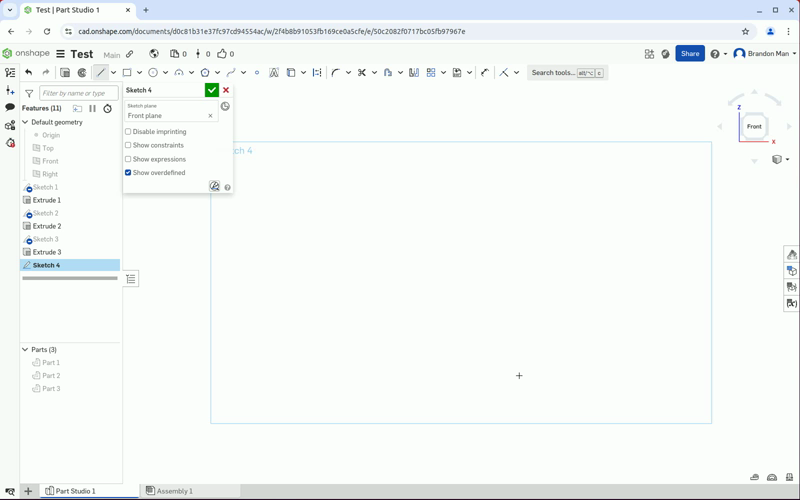
key_up(shift)
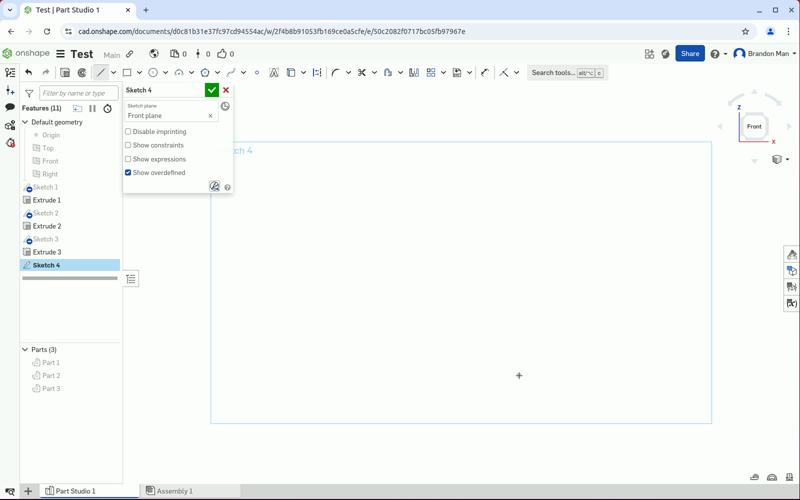
key_down(shift)
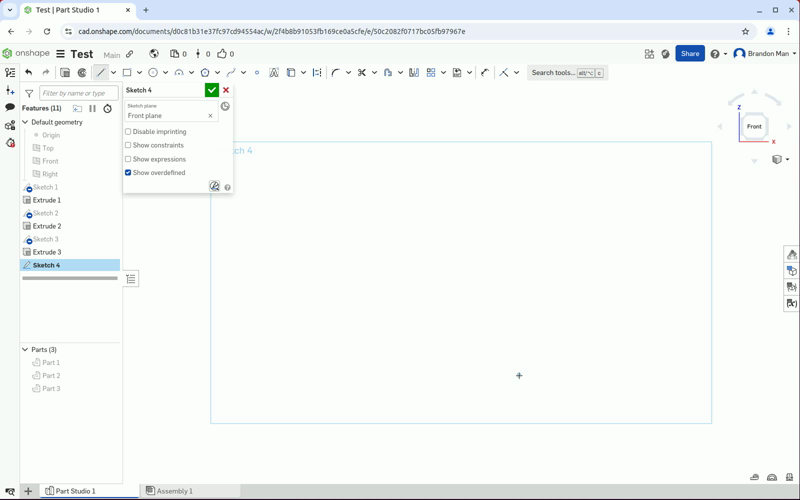
mouse_move(549, 375)
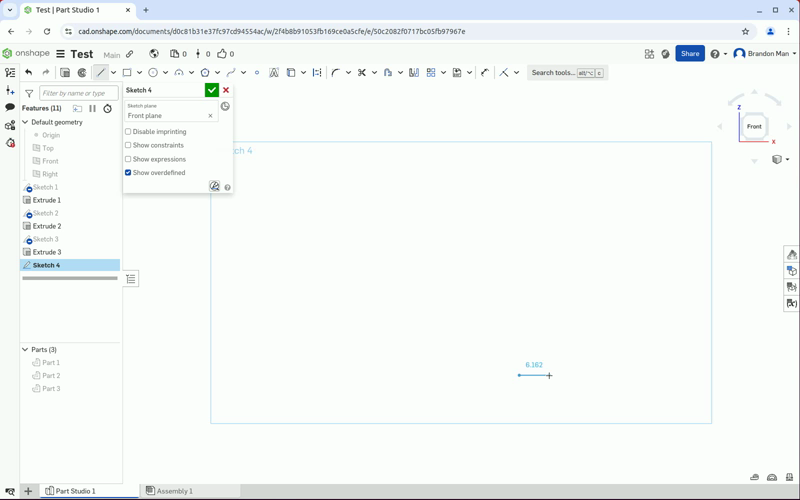
mouse_move(573, 375)
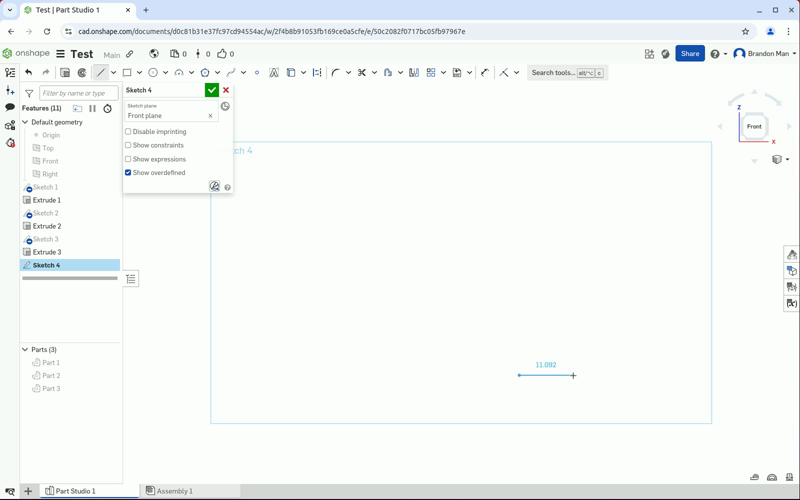
click(573, 375)
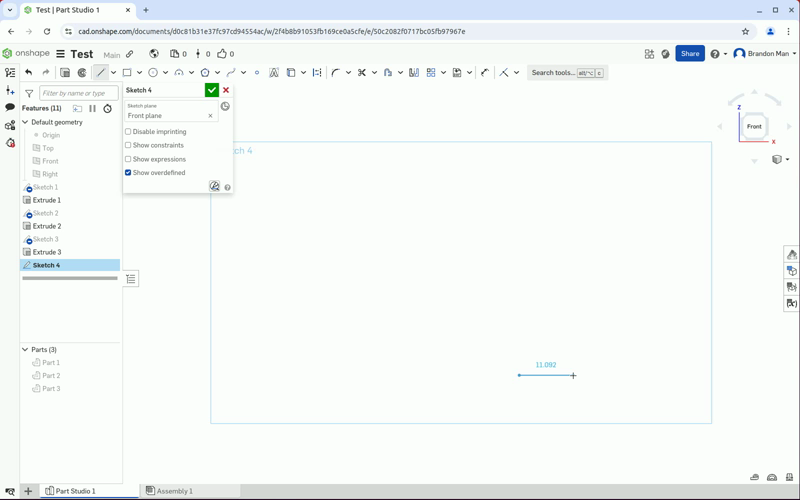
key_up(shift)
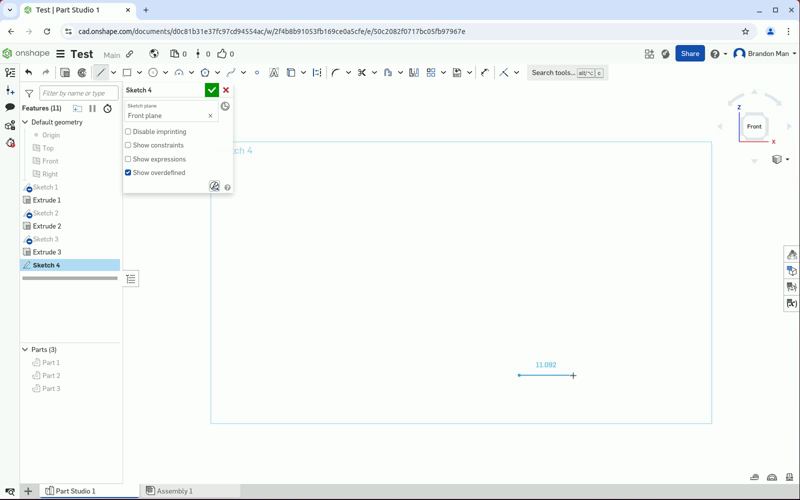
key_down(shift)
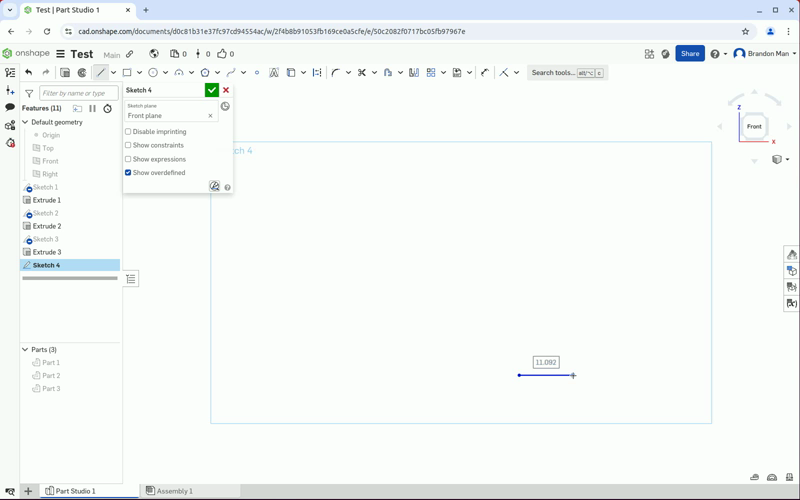
mouse_move(573, 296)
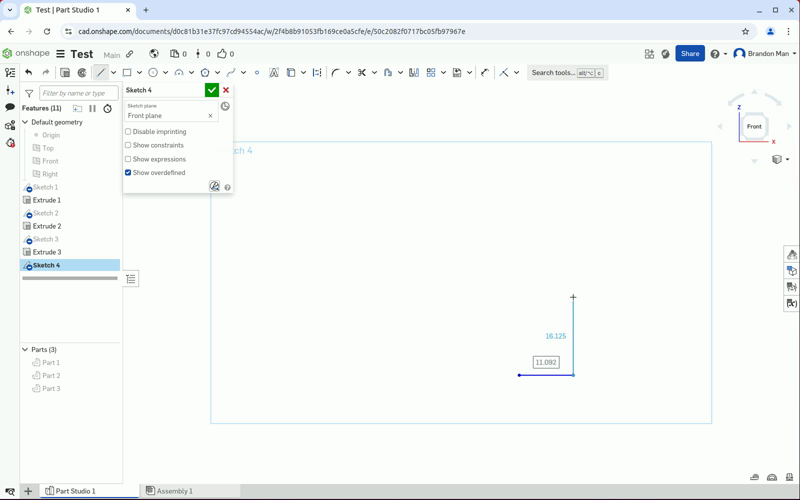
click(573, 296)
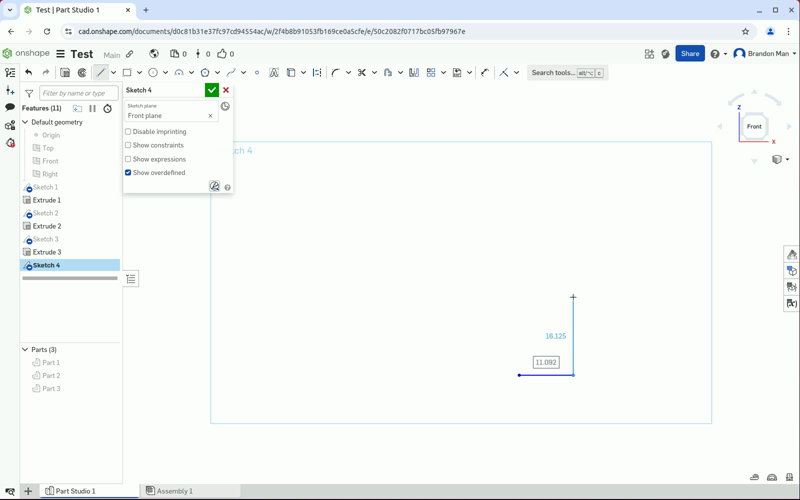
key_up(shift)
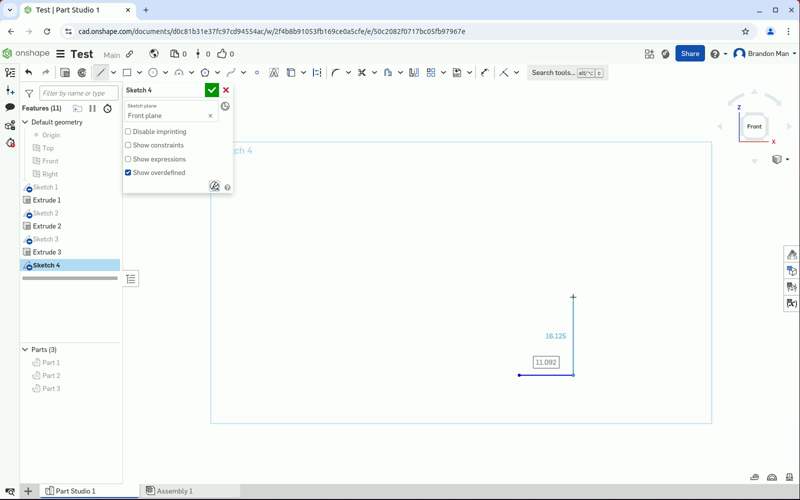
key_down(shift)
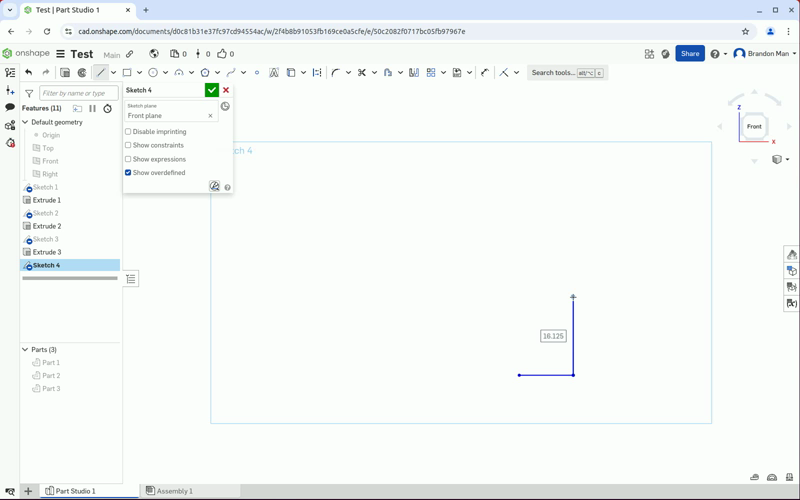
mouse_move(589, 296)
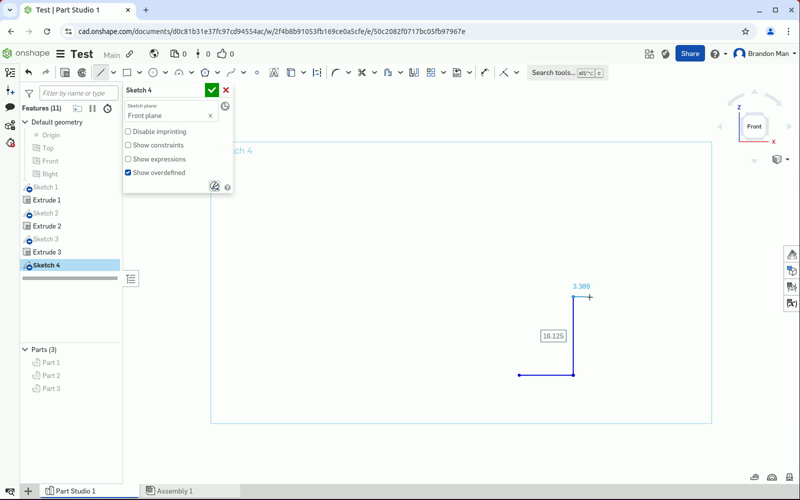
mouse_move(519, 296)
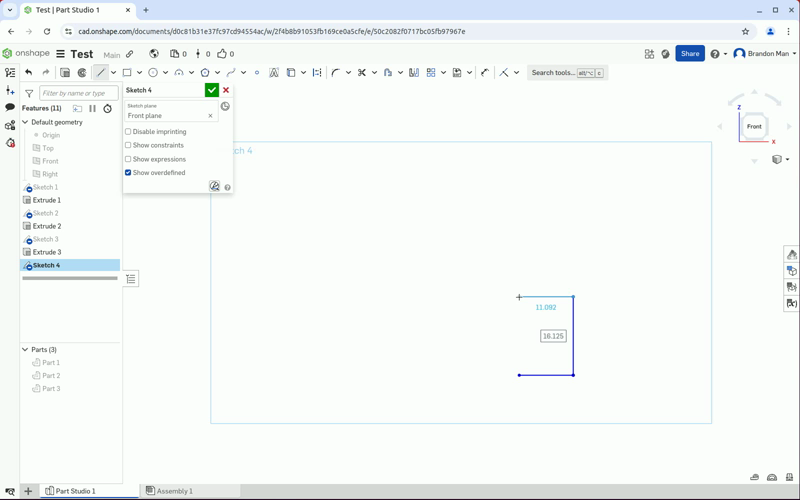
click(519, 296)
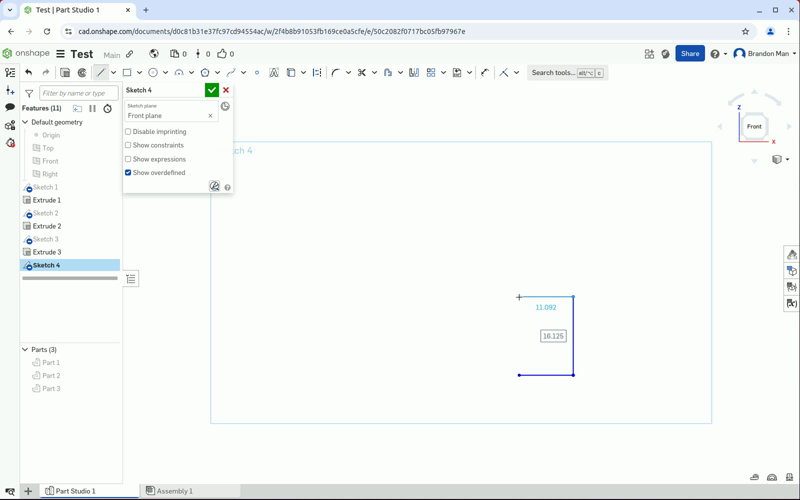
key_up(shift)
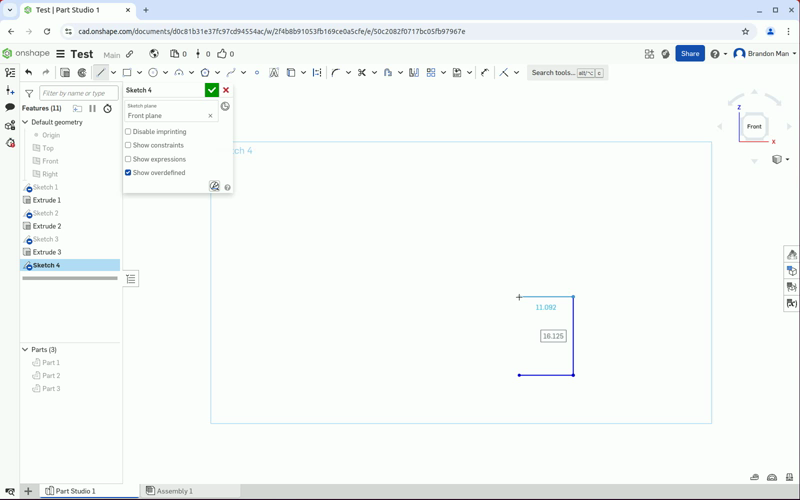
key_down(shift)
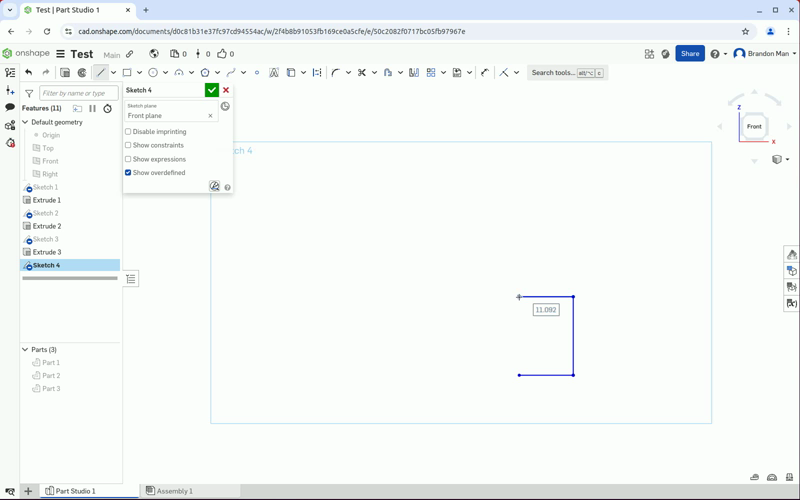
mouse_move(549, 296)
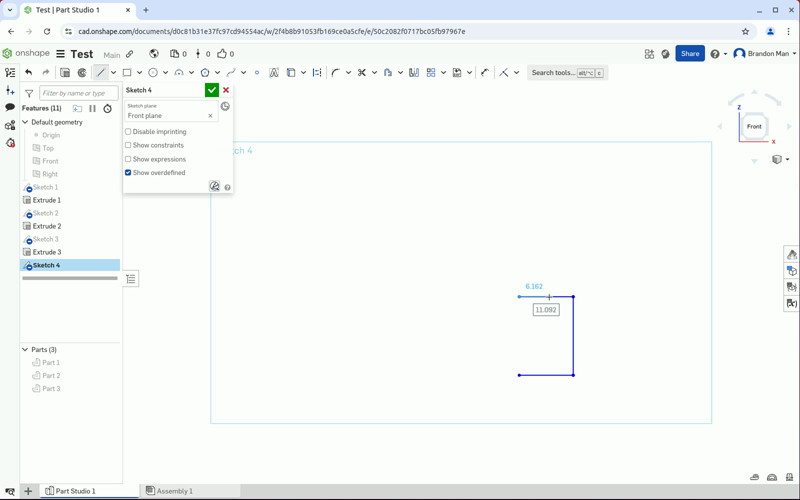
mouse_move(519, 312)
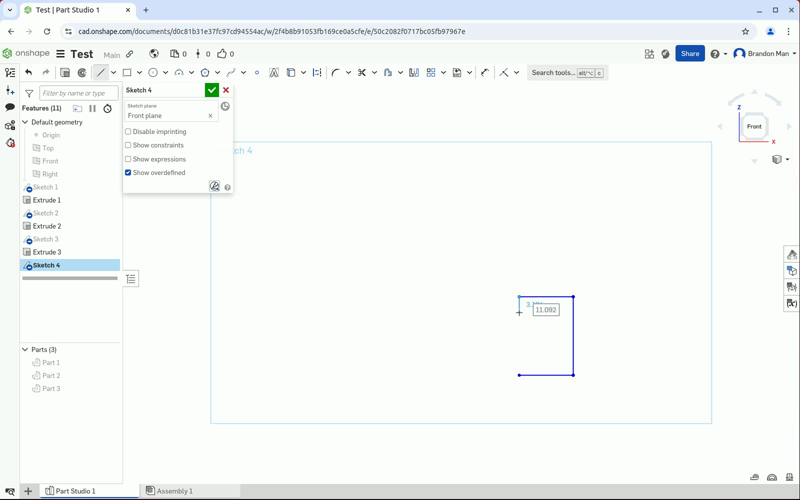
click(519, 312)
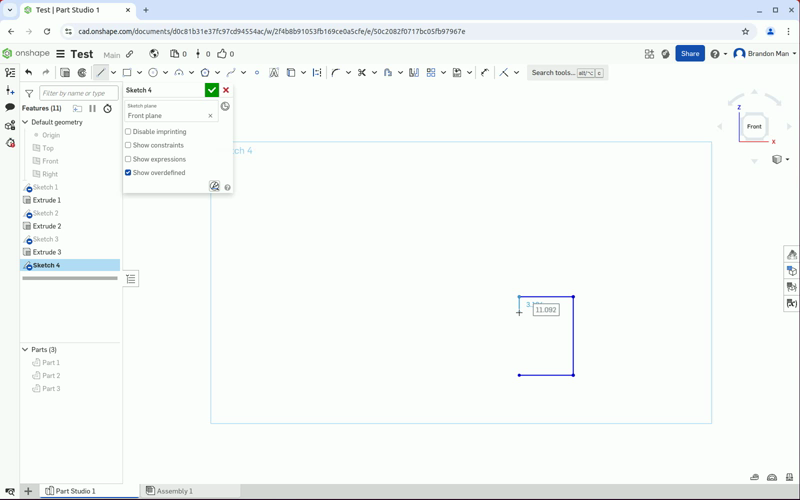
key_up(shift)
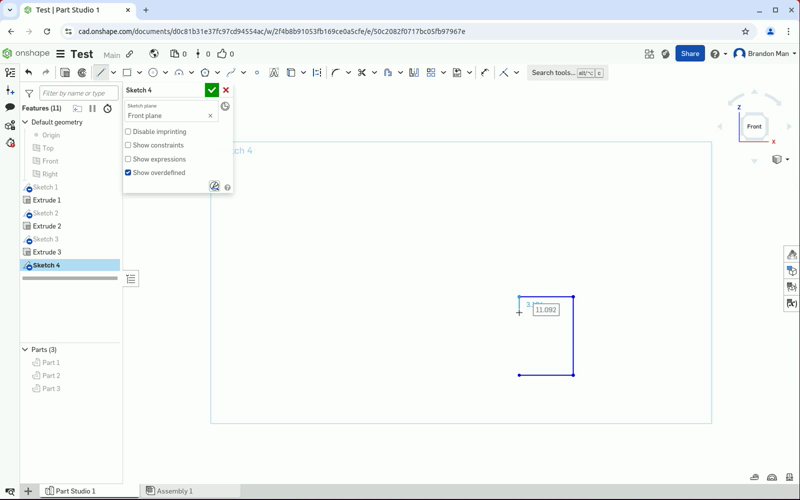
key_down(shift)
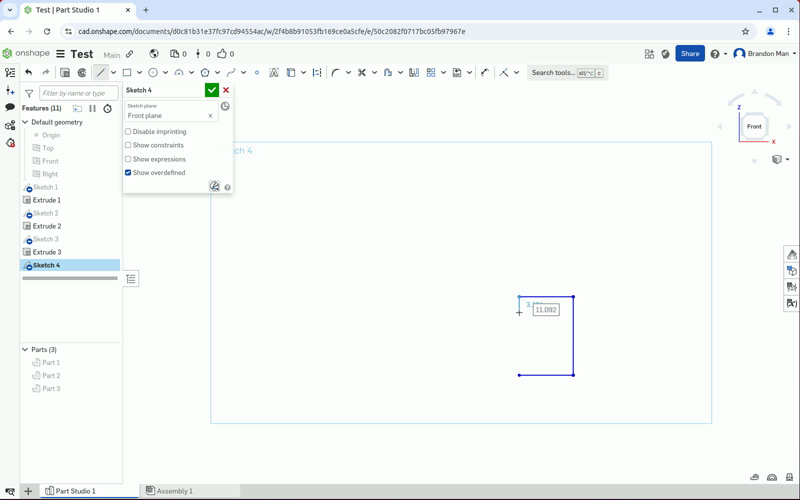
mouse_move(549, 312)
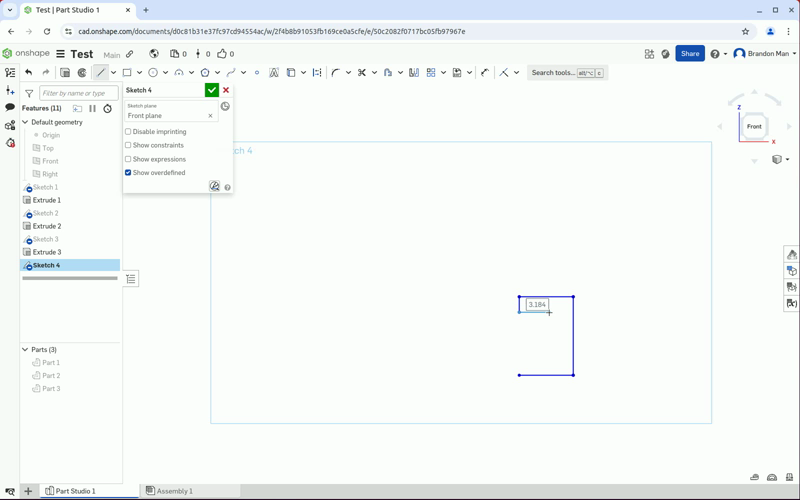
mouse_move(519, 335)
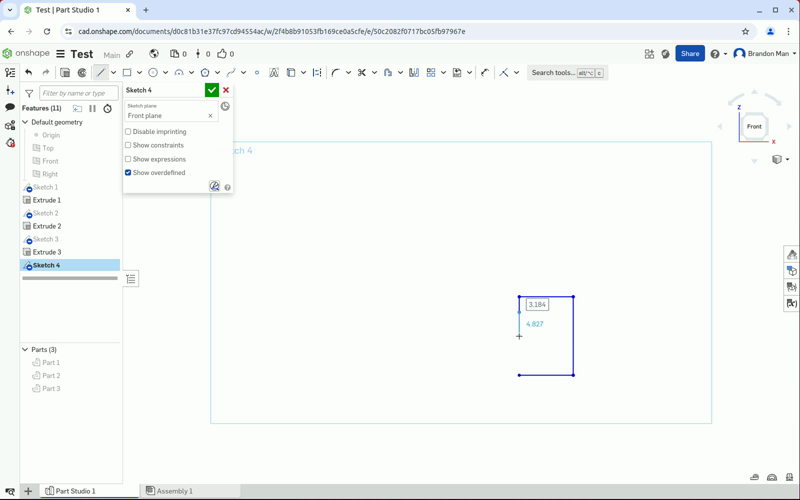
click(519, 335)
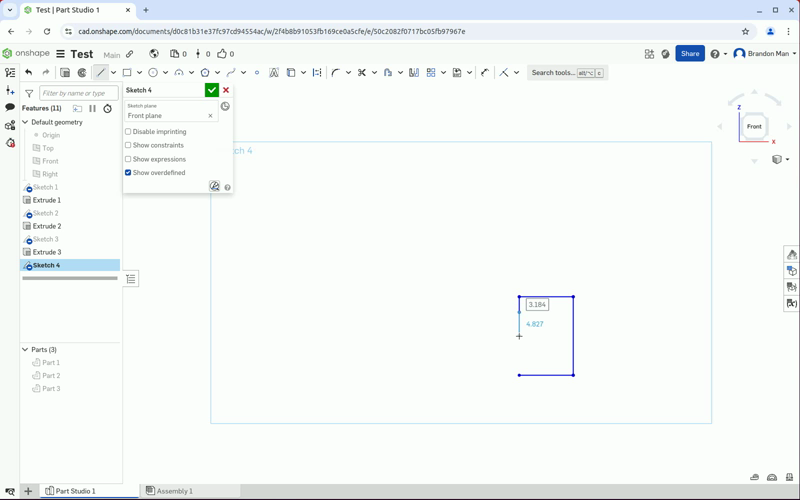
key_up(shift)
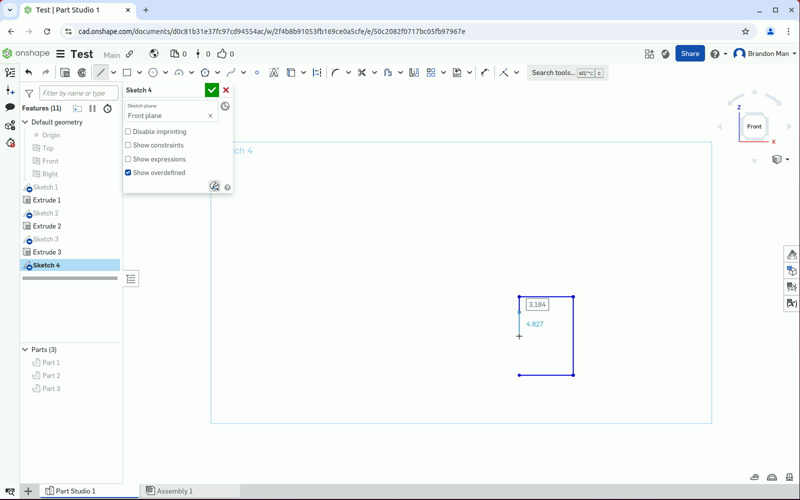
key_down(shift)
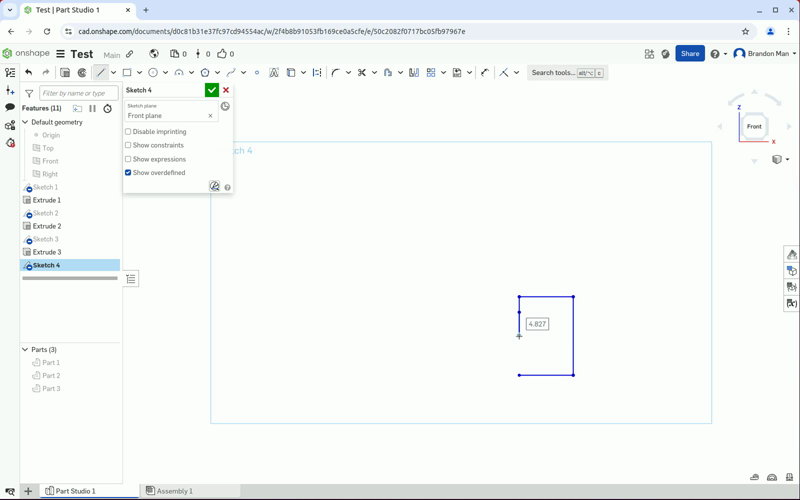
mouse_move(549, 335)
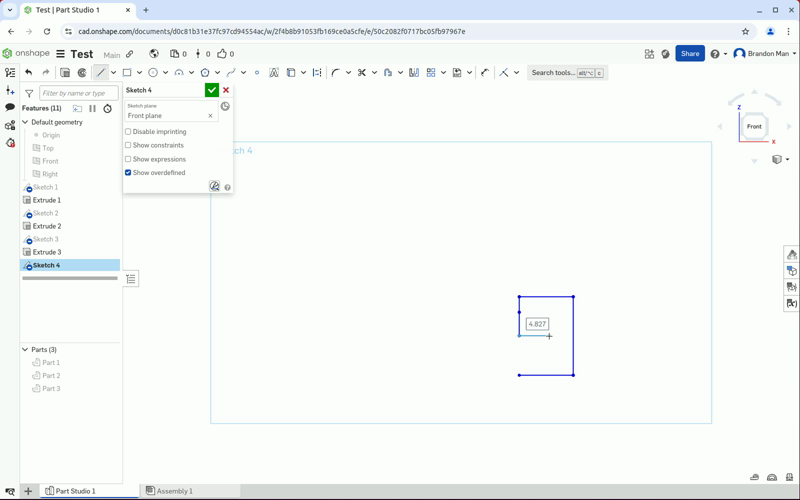
mouse_move(519, 350)
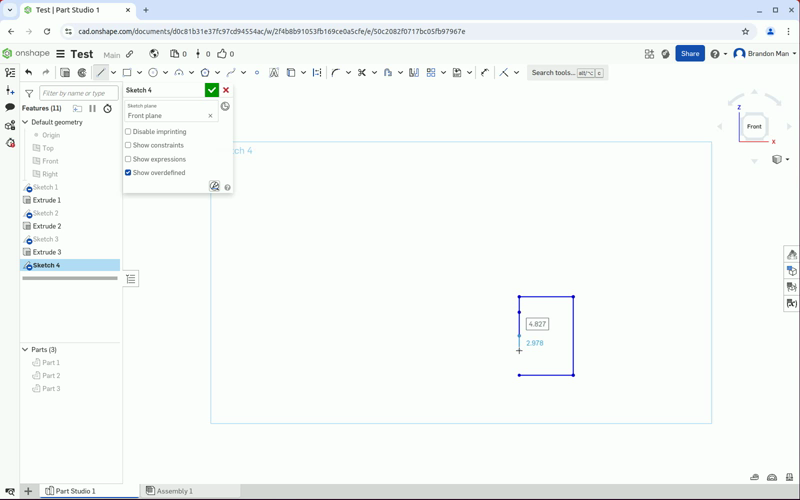
click(519, 350)
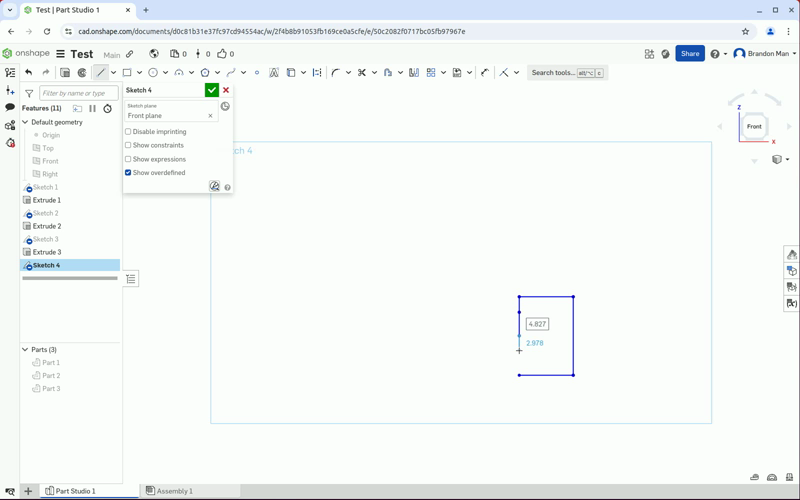
key_up(shift)
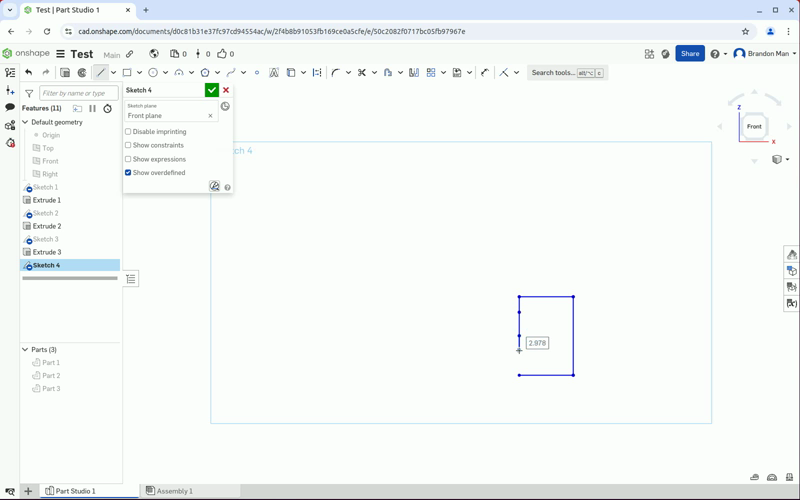
mouse_move(549, 350)
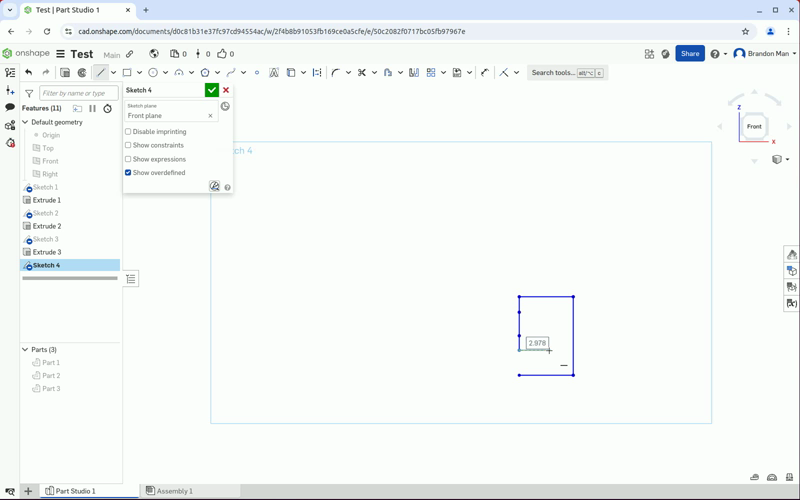
key_down(shift)
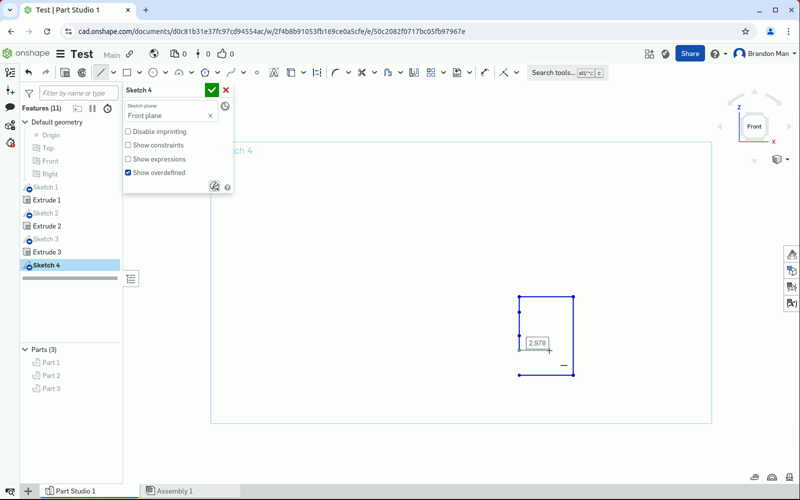
mouse_move(519, 375)
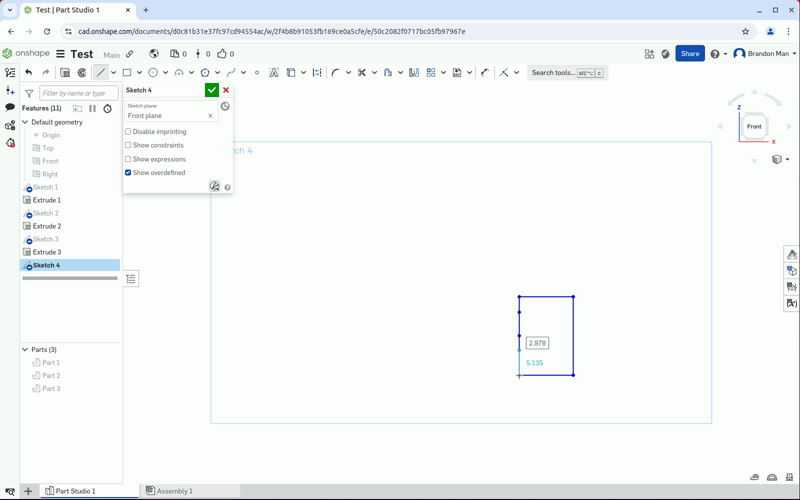
key_up(shift)
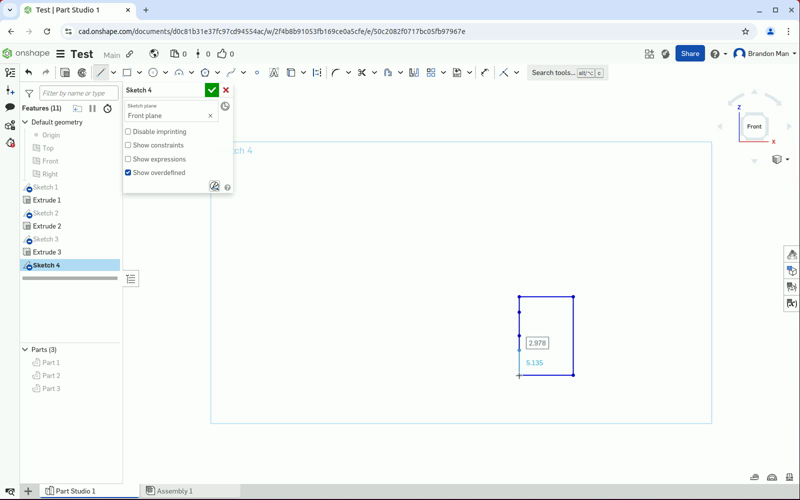
click(519, 375)
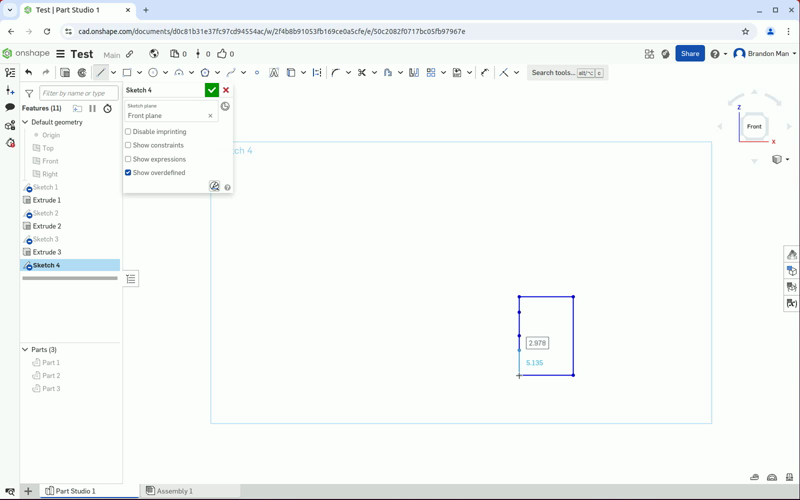
key(esc)
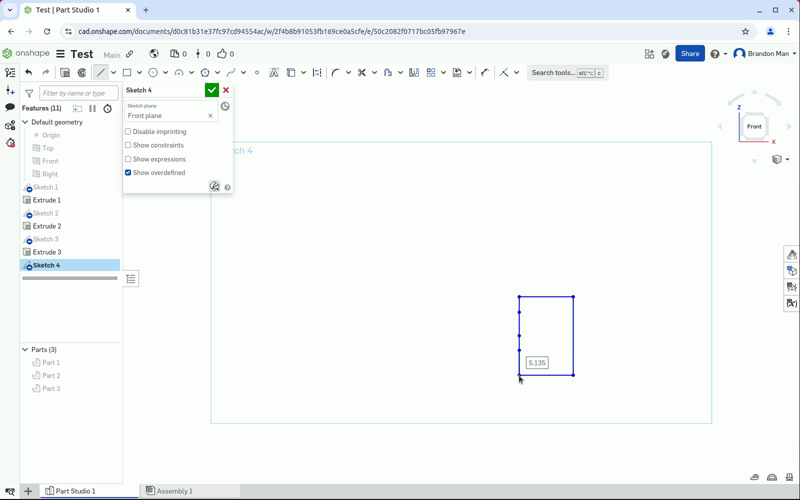
mouse_move(565, 334)
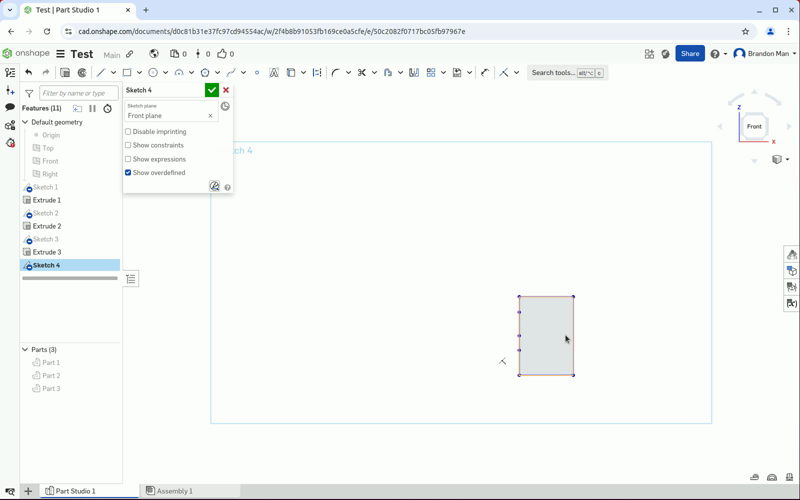
click(565, 334)
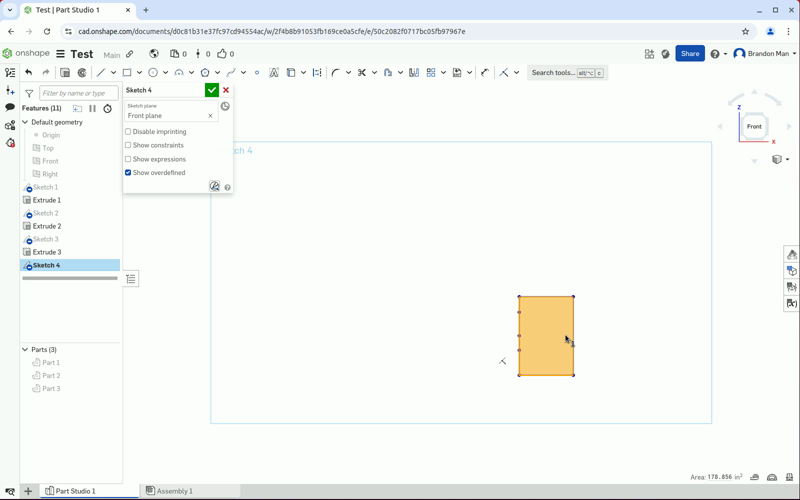
mouse_move(73, 352)
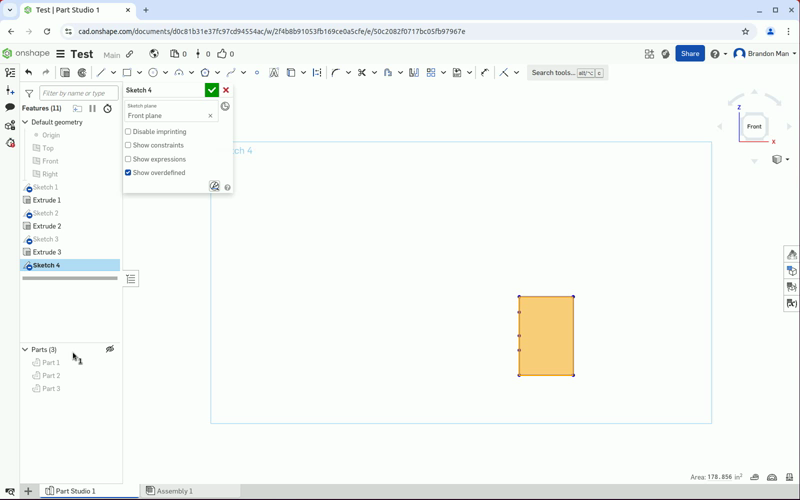
key(shift+y)
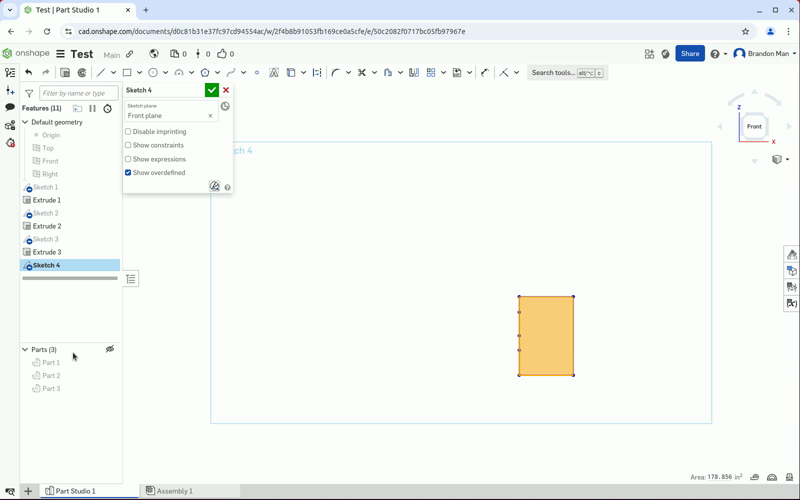
key(shift+e)
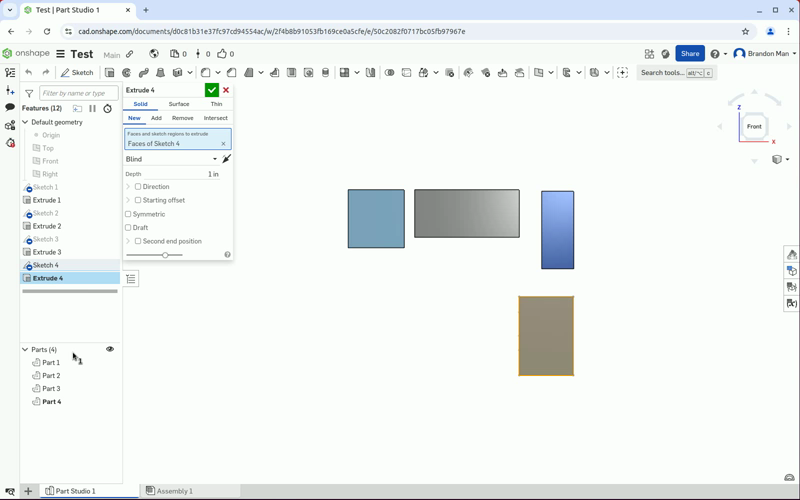
mouse_move(143, 106)
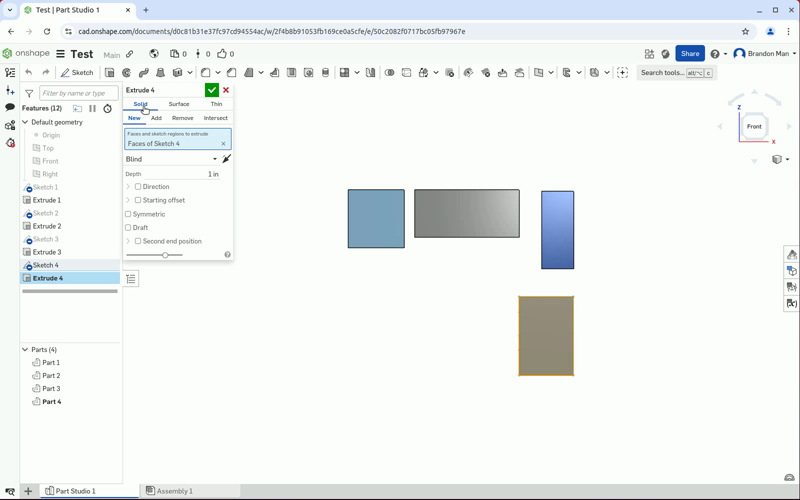
click(143, 106)
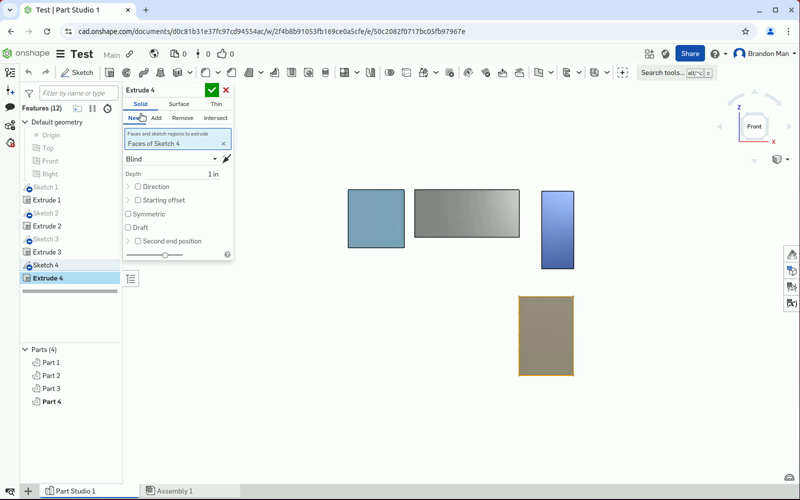
mouse_move(137, 120)
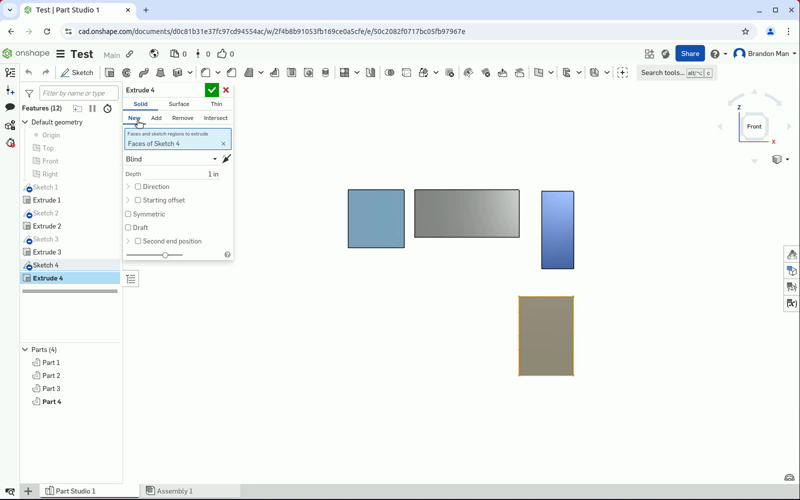
click(137, 120)
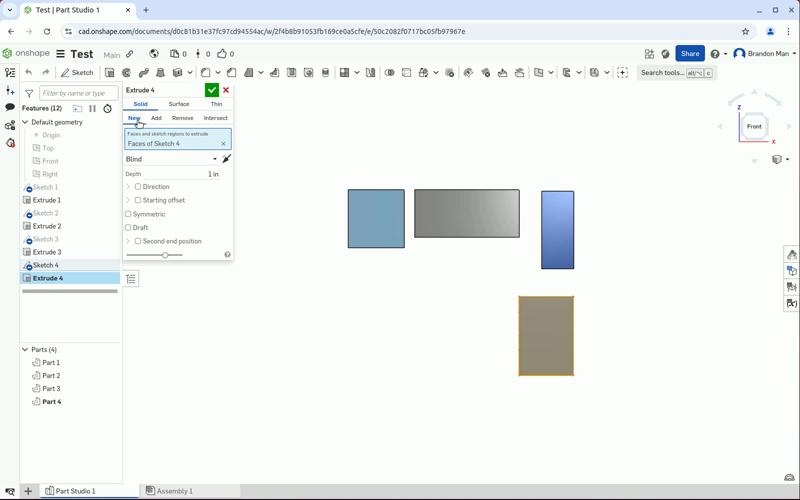
key(tab, 4)
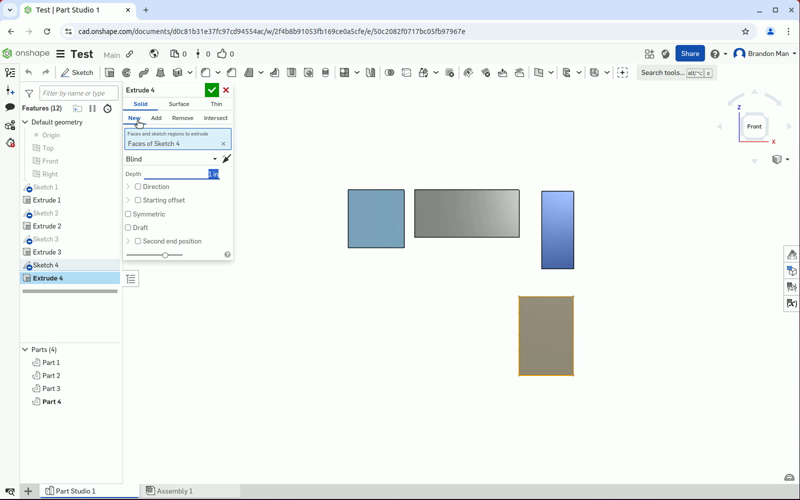
text(4.092)
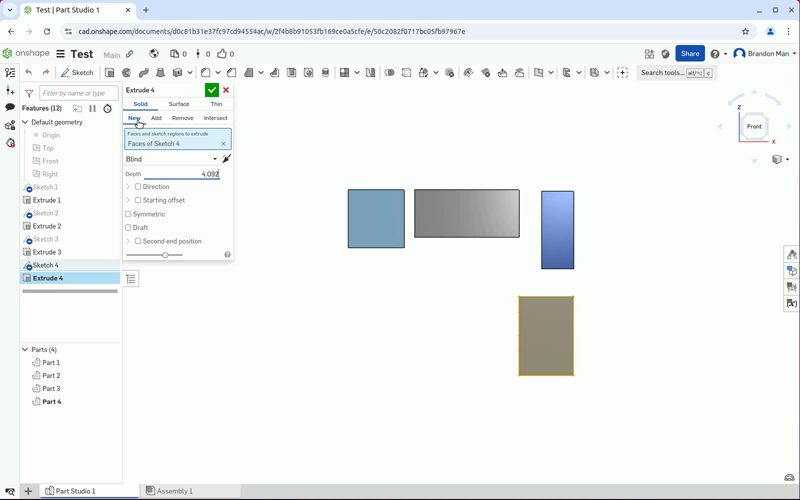
key(enter)
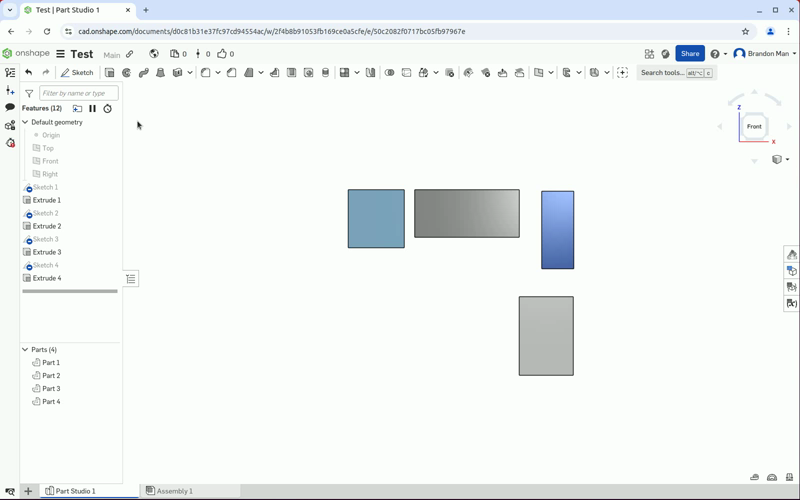
key(shift+h)
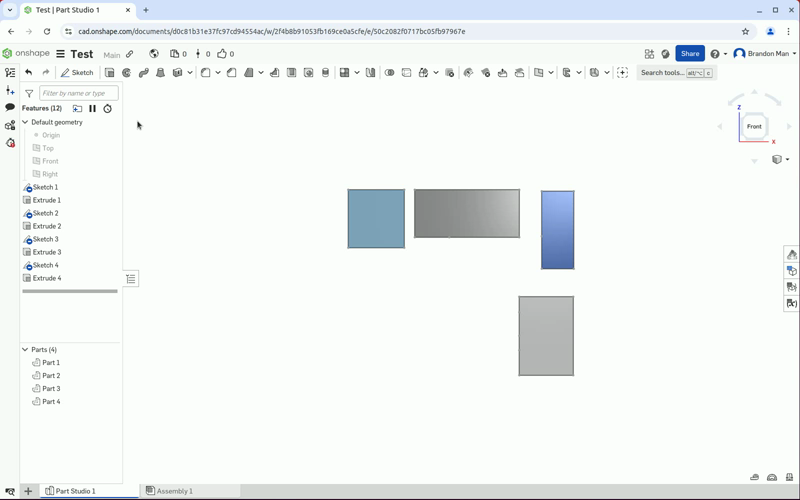
key(shift+h)
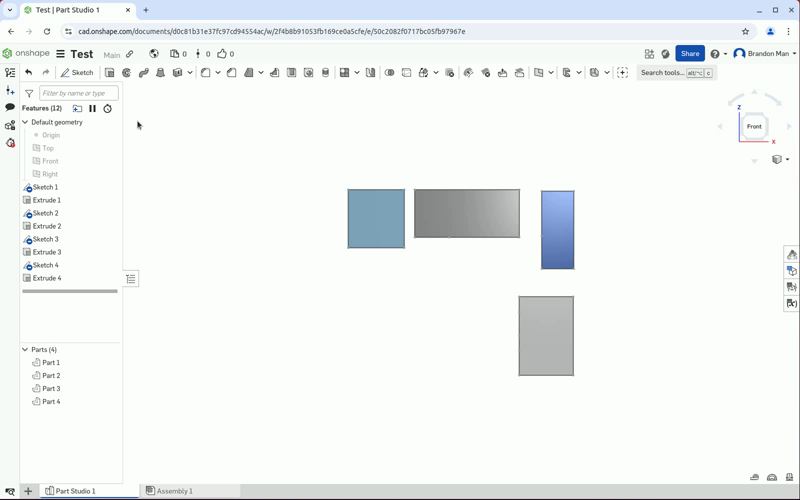
key(shift+7)
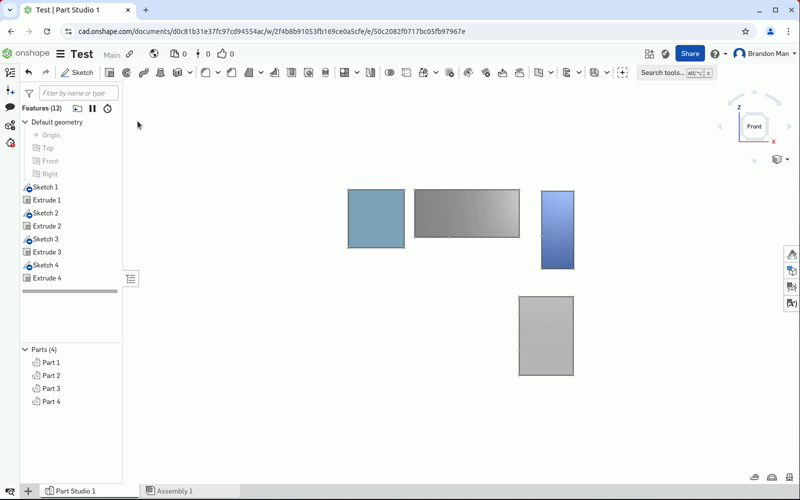
key(left, 2)
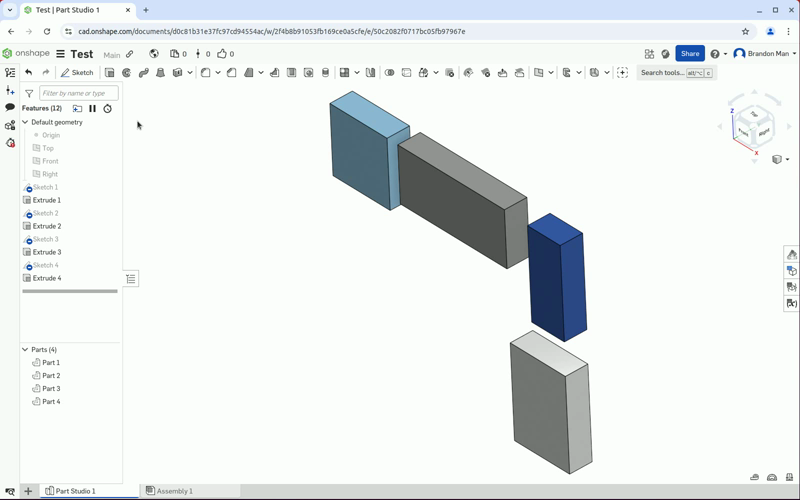
key(down, 2)
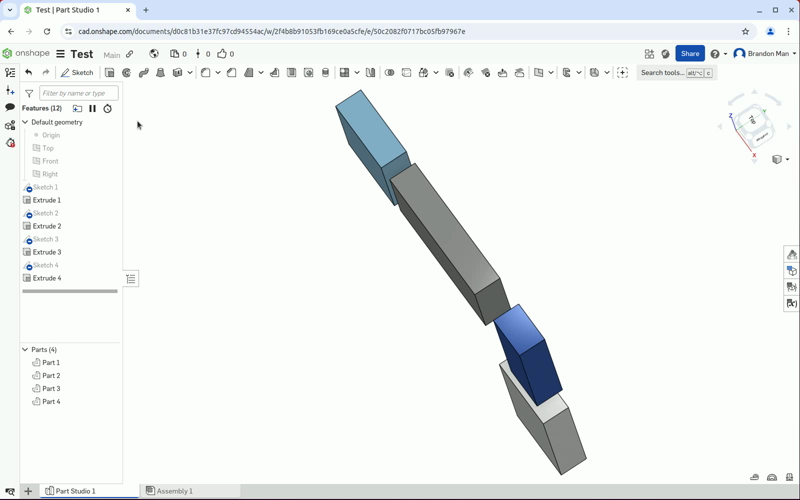
key(up, 2)
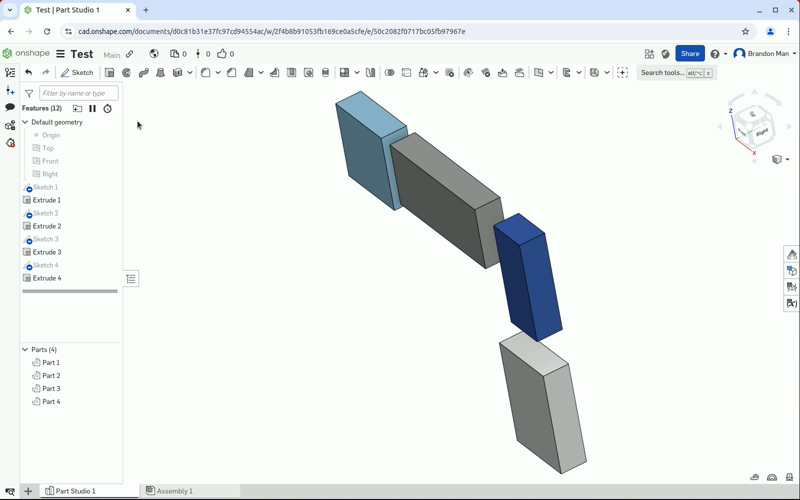
key(right, 2)
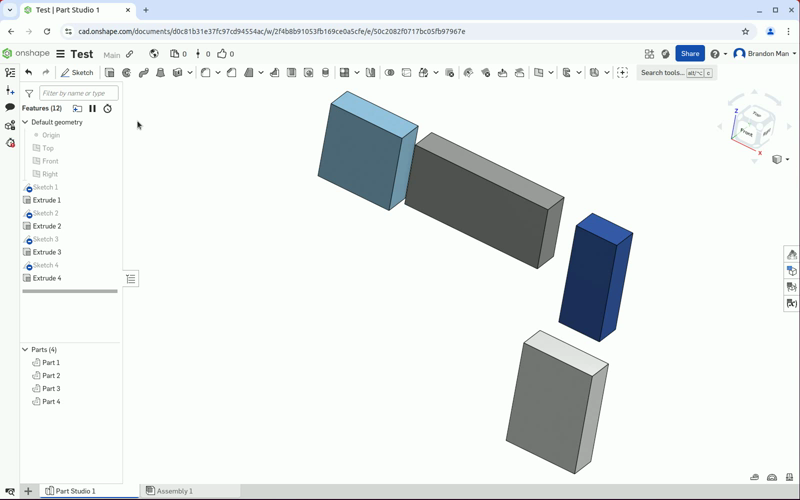
mouse_move(73, 189)
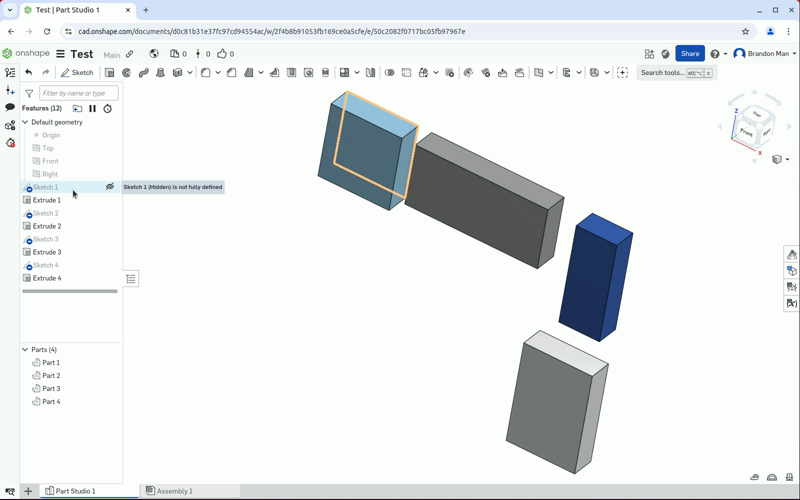
click(73, 189)